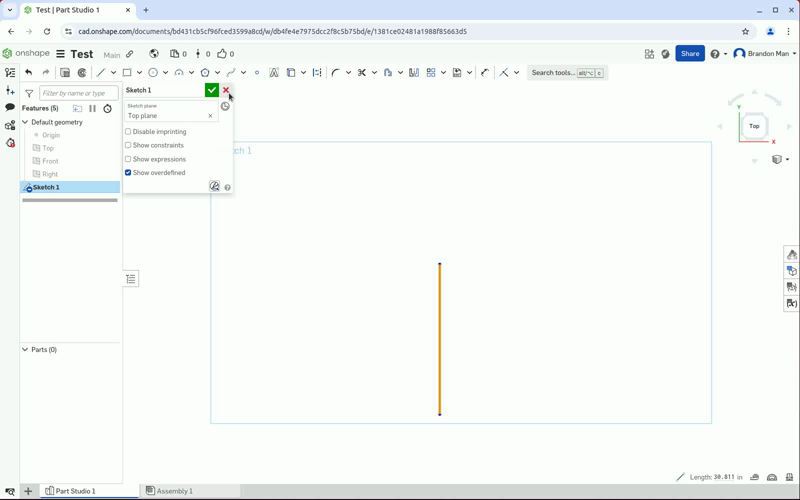
key(shift+h)
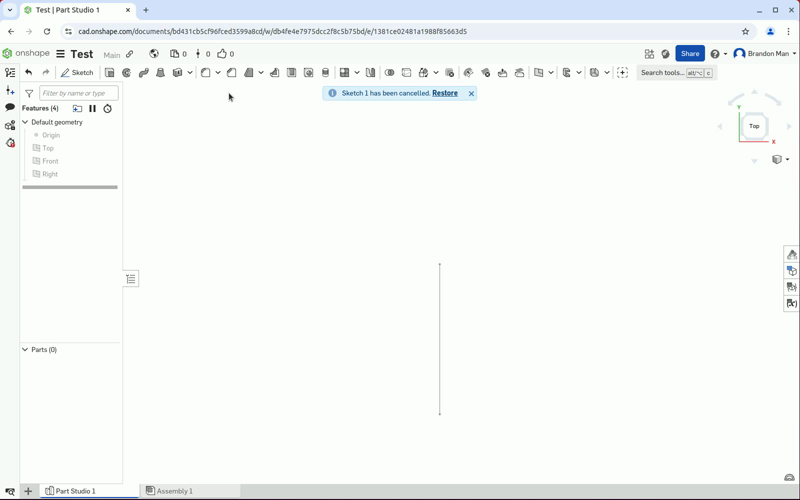
mouse_move(73, 352)
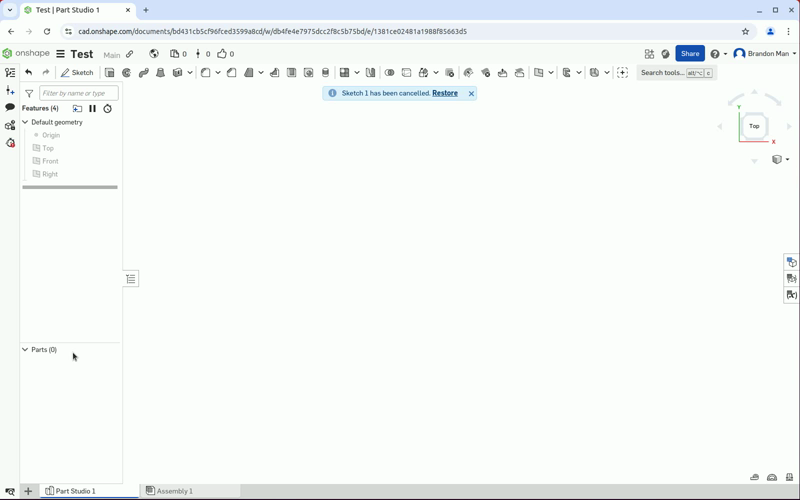
key(y)
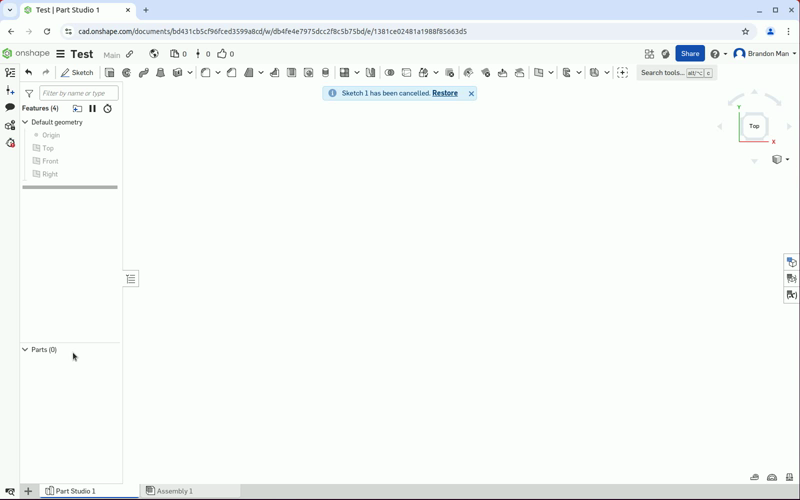
key(shift+p)
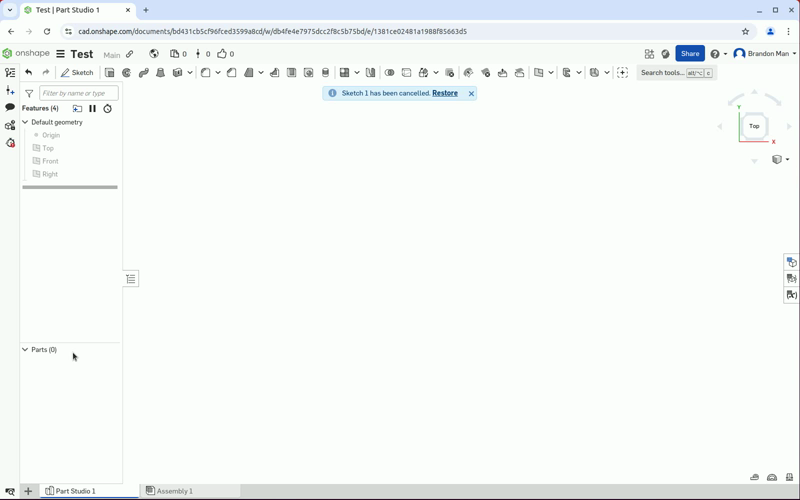
key(space)
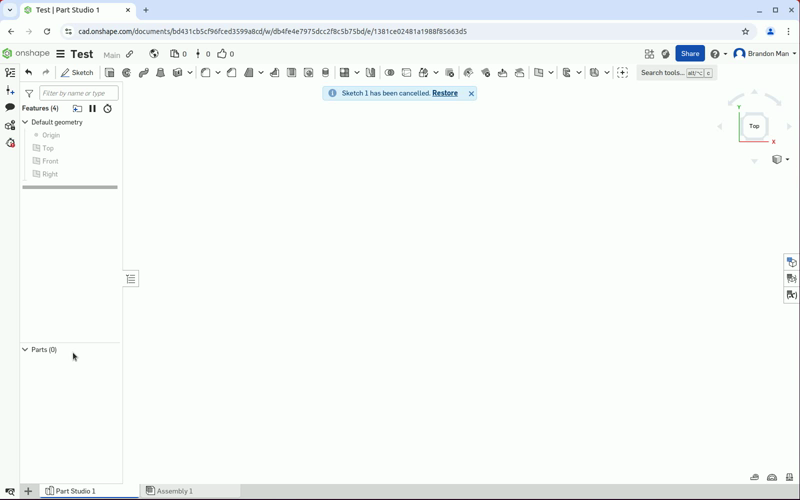
key_down(shift)
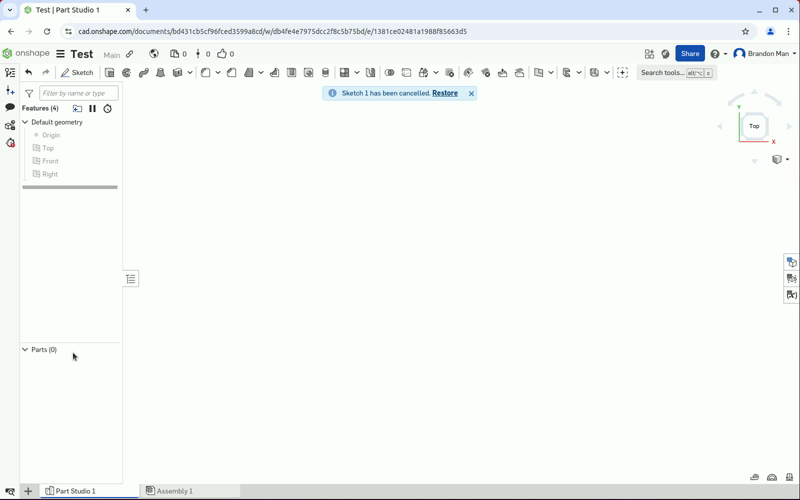
key(up)
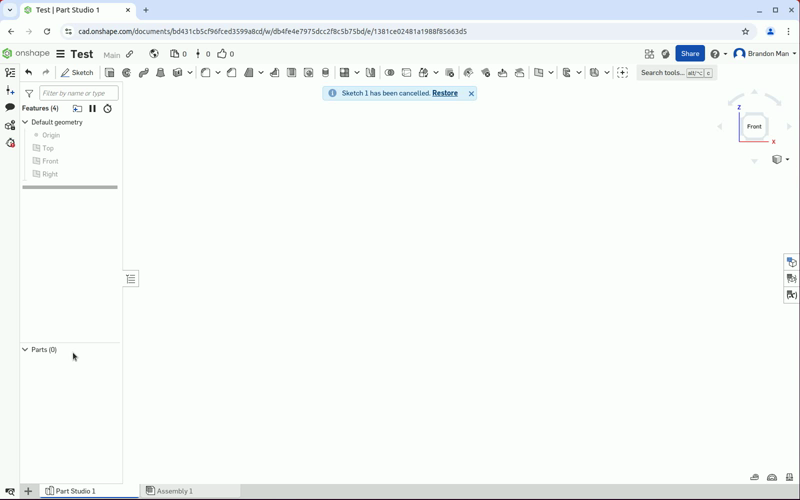
key_up(shift)
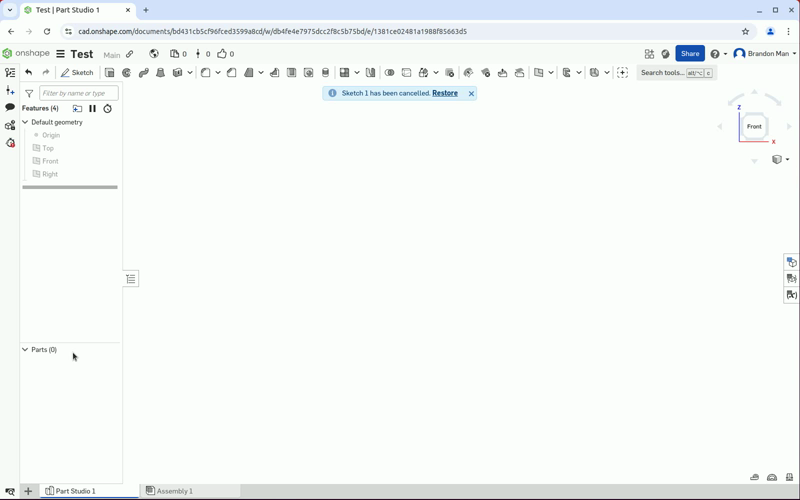
mouse_move(73, 352)
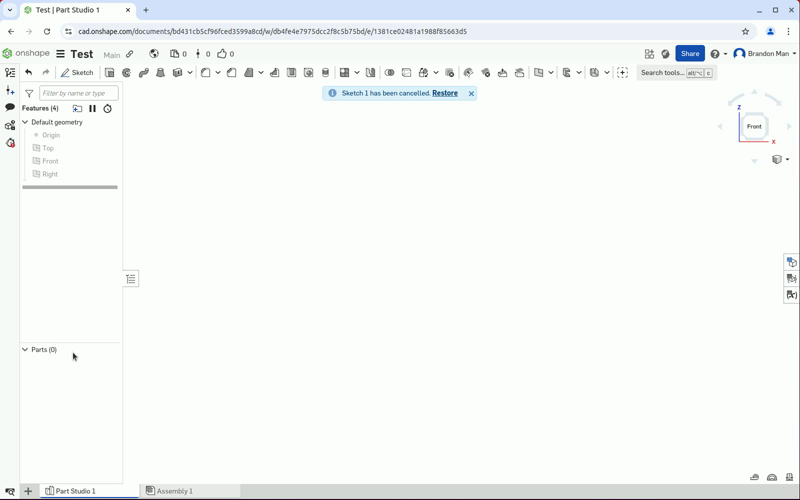
key(shift+y)
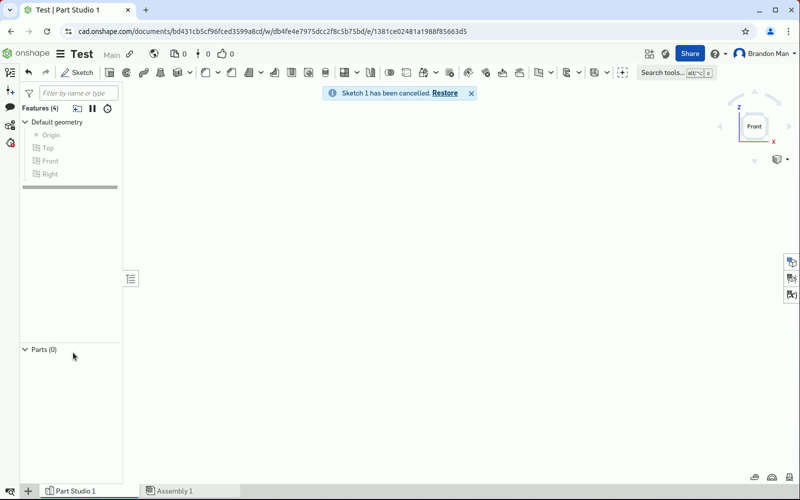
key(shift+s)
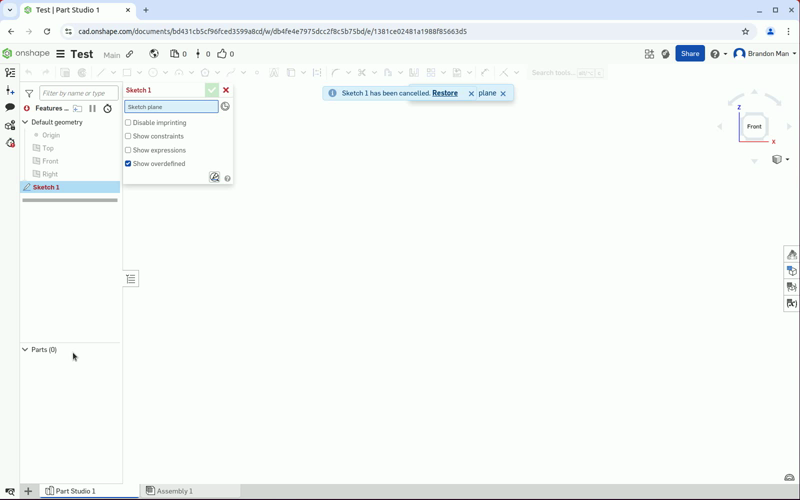
mouse_move(73, 163)
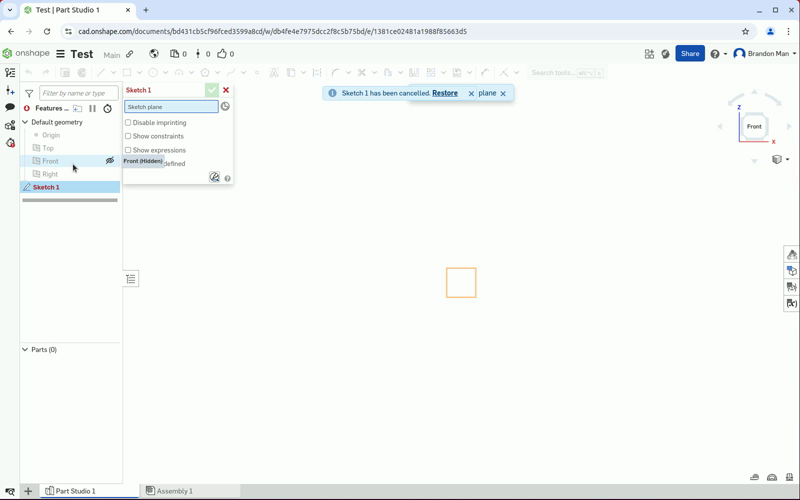
click(73, 163)
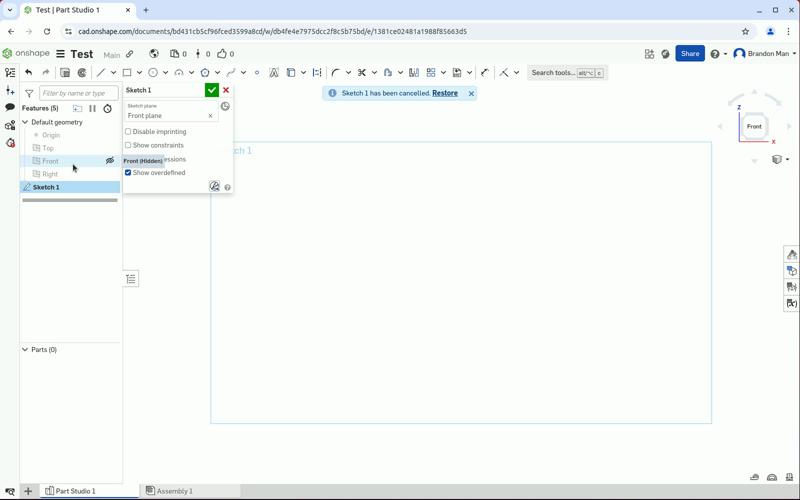
mouse_move(73, 352)
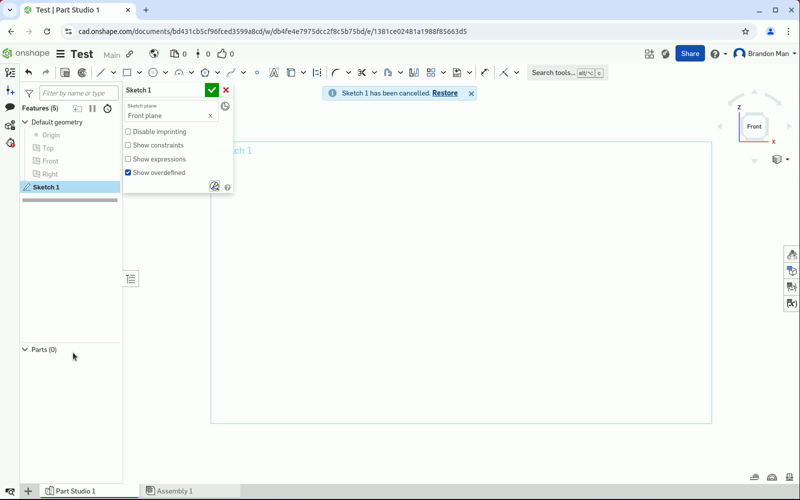
key(y)
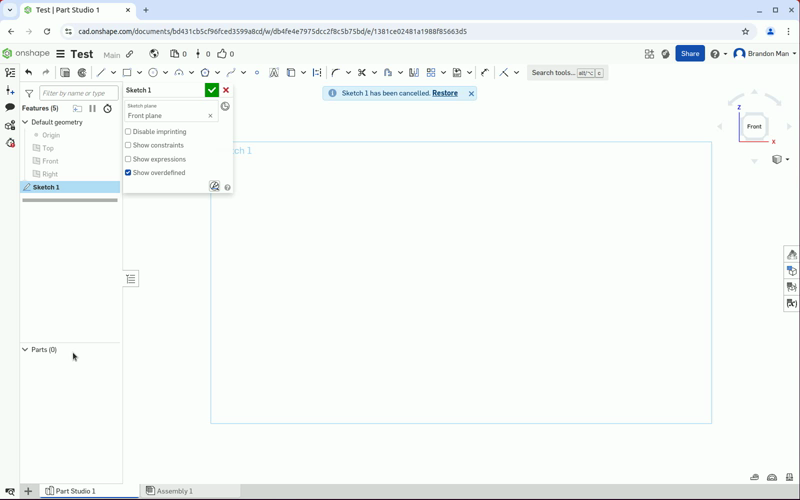
key(l)
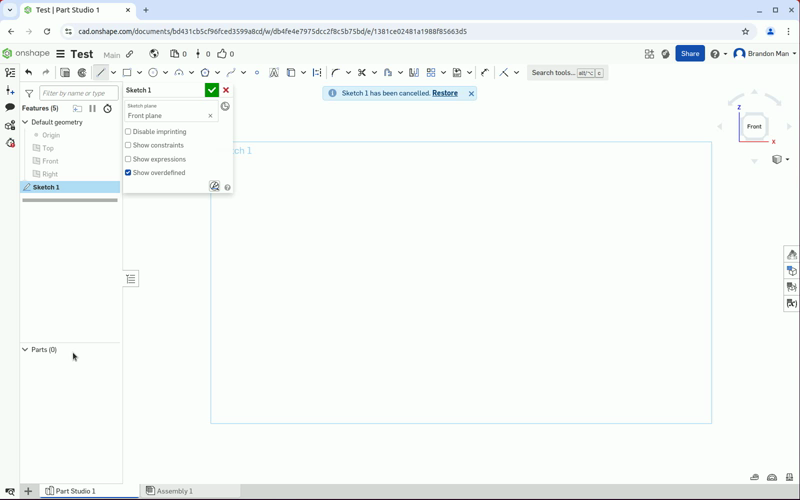
key_down(shift)
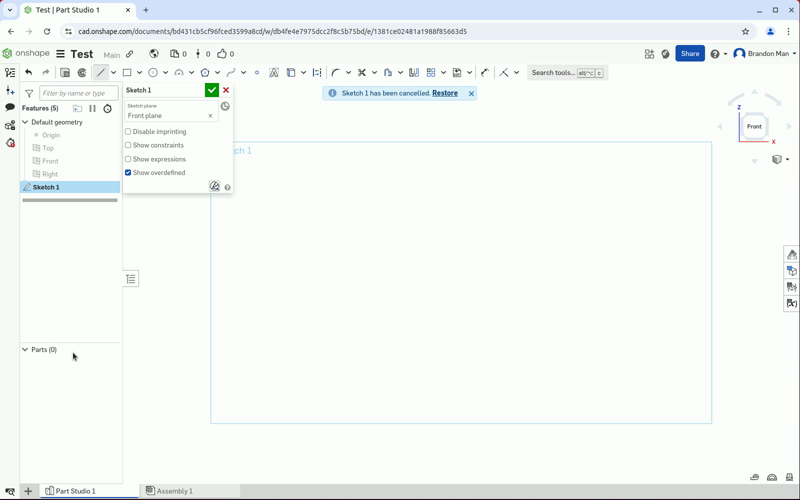
mouse_move(456, 286)
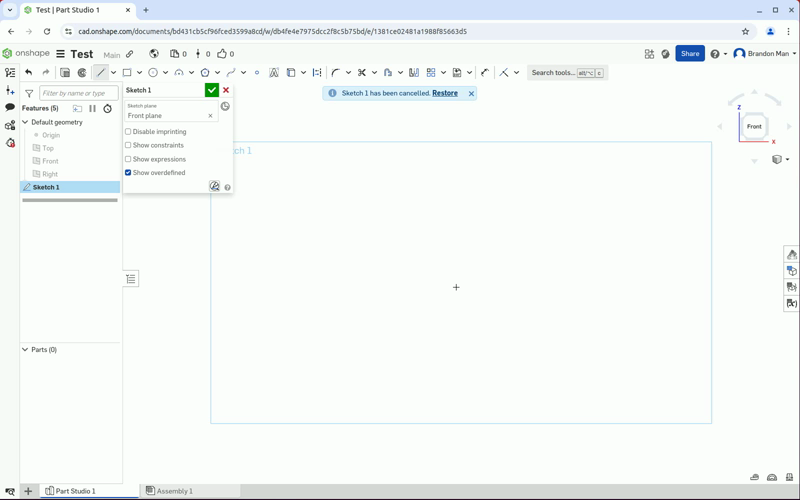
click(456, 286)
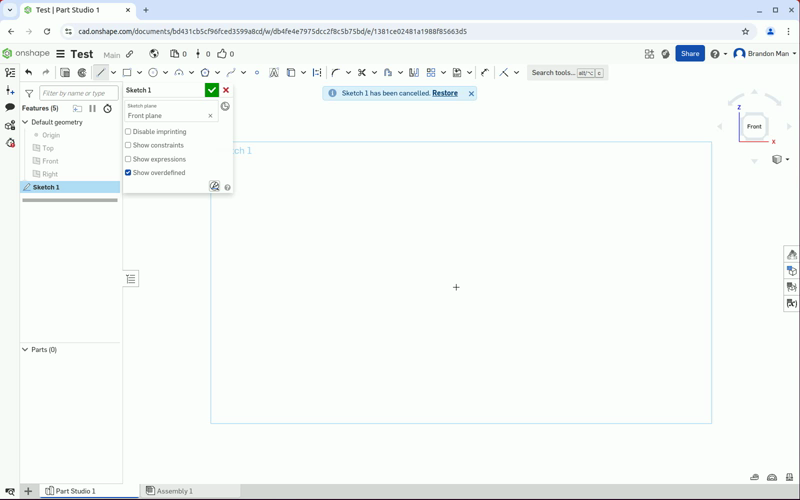
key_up(shift)
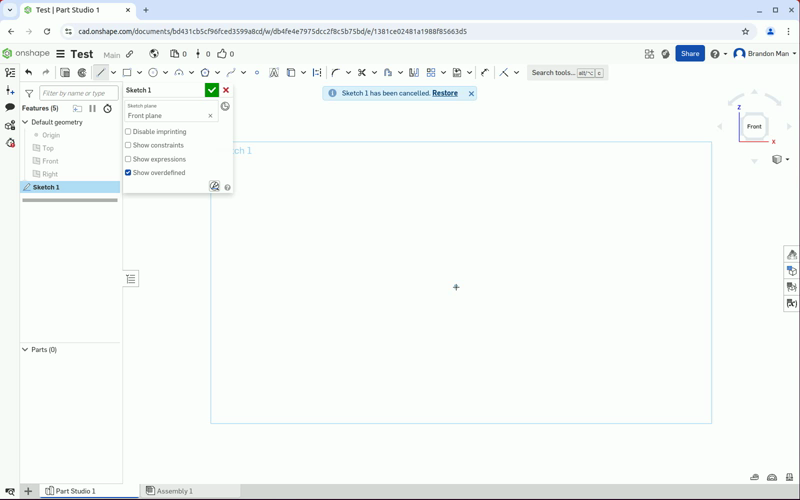
key_down(shift)
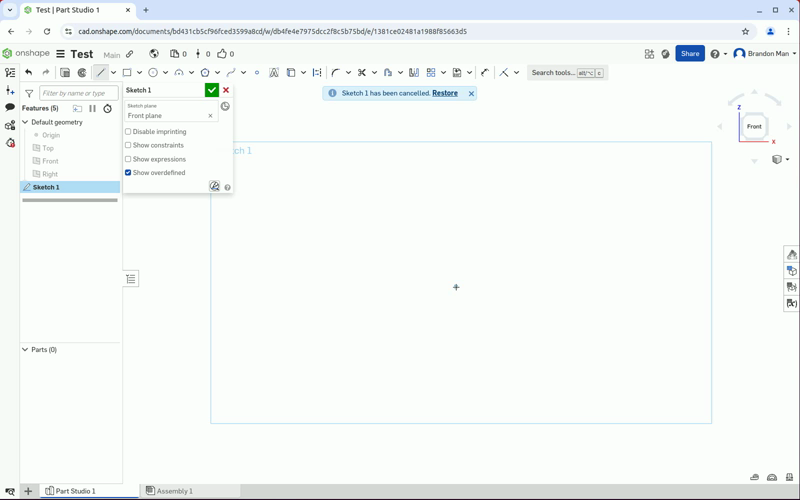
mouse_move(486, 286)
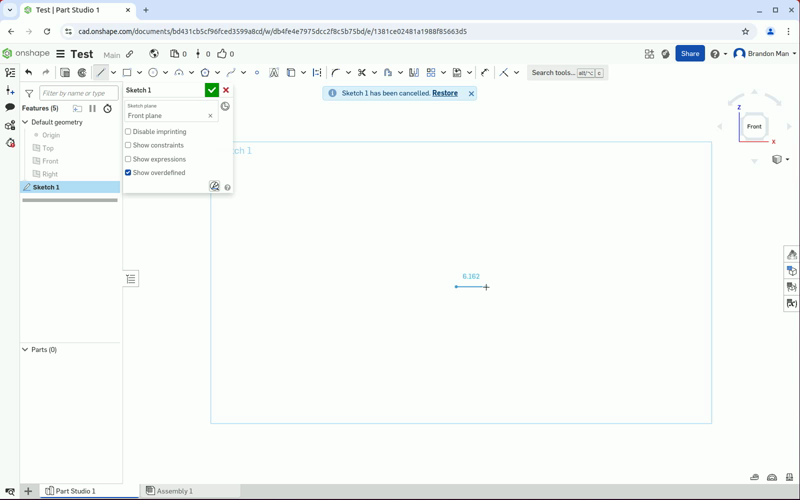
mouse_move(460, 286)
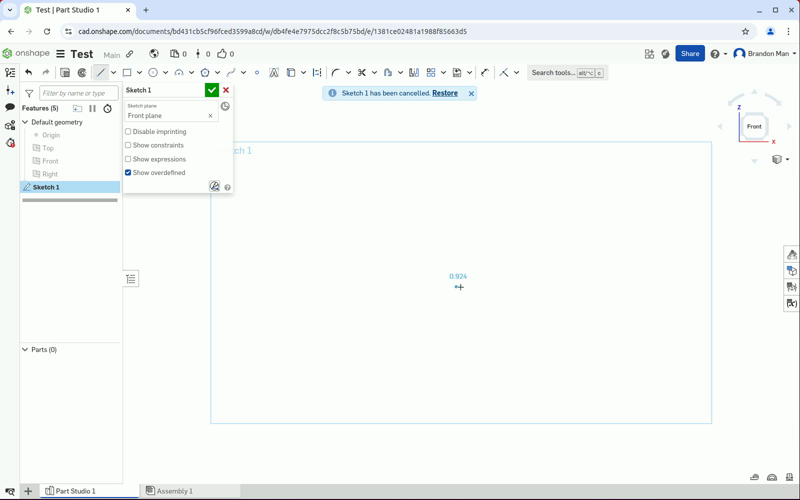
scroll(6)
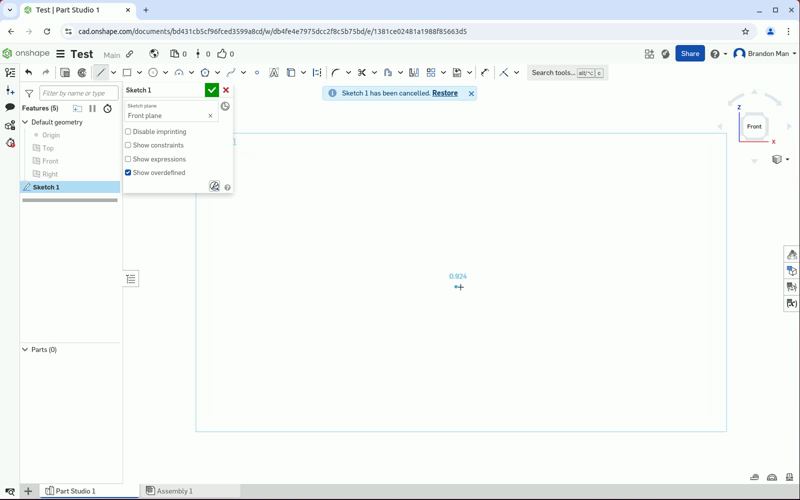
scroll(6)
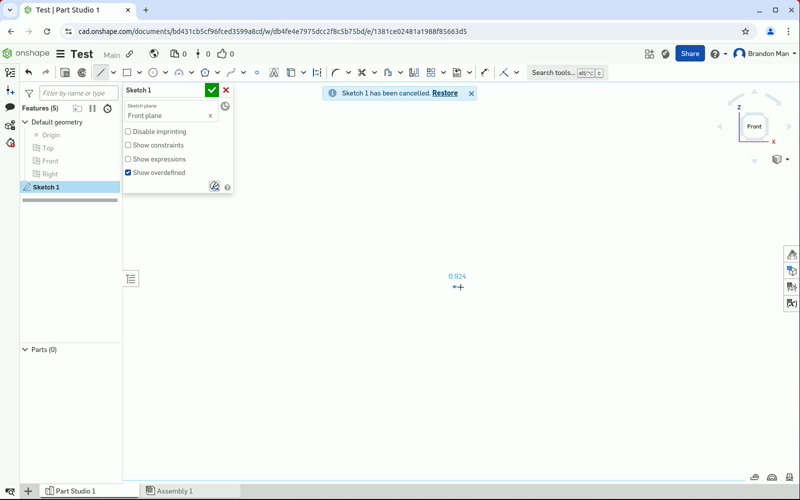
scroll(6)
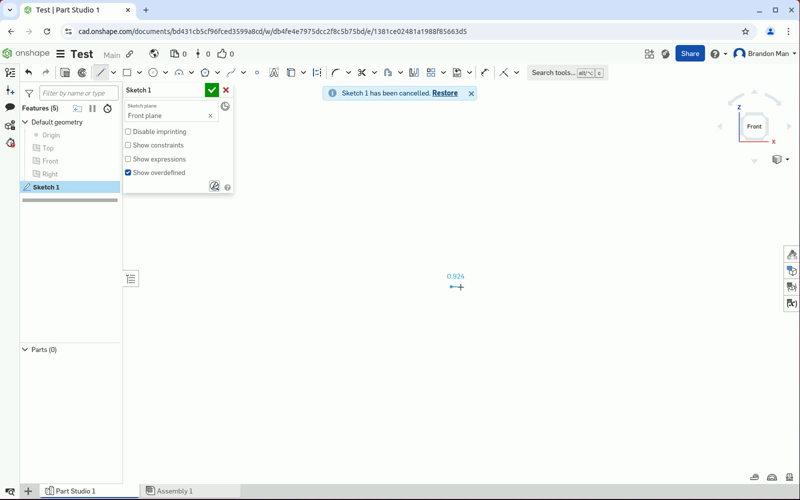
scroll(6)
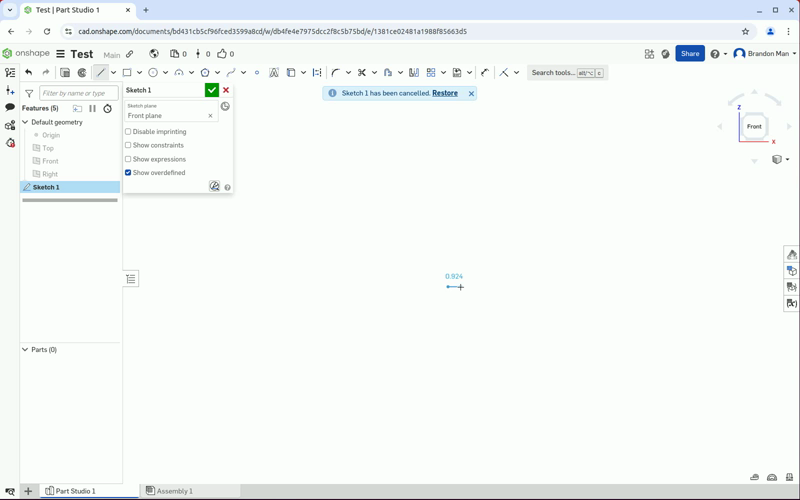
scroll(6)
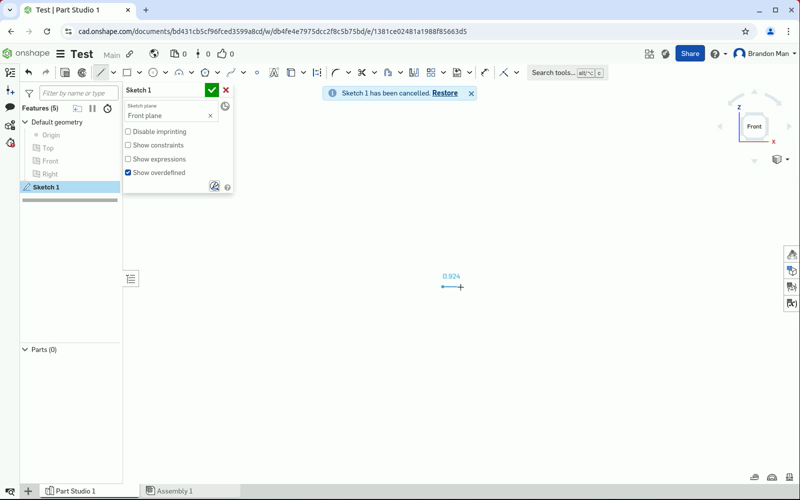
scroll(6)
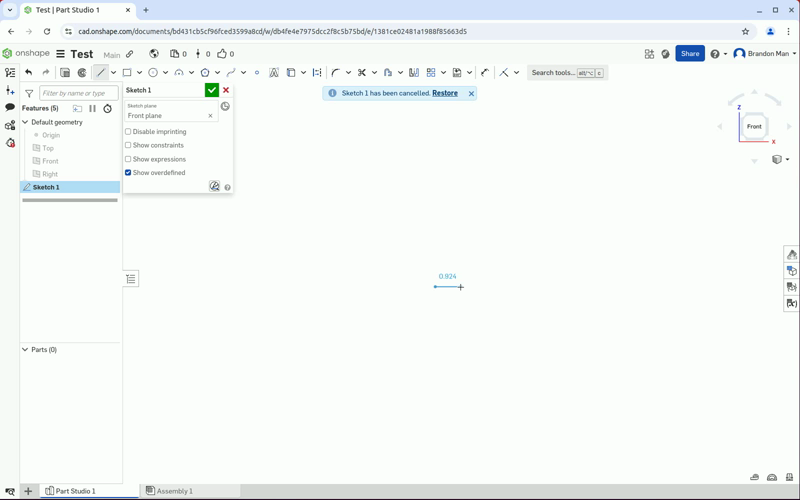
scroll(6)
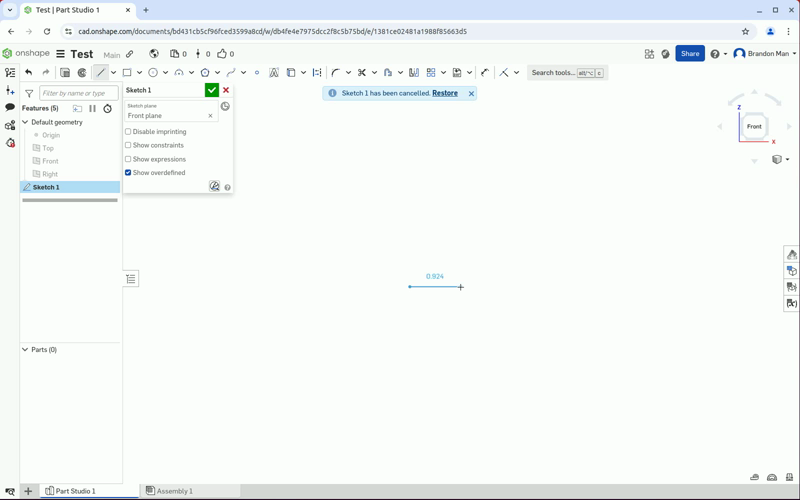
click(460, 286)
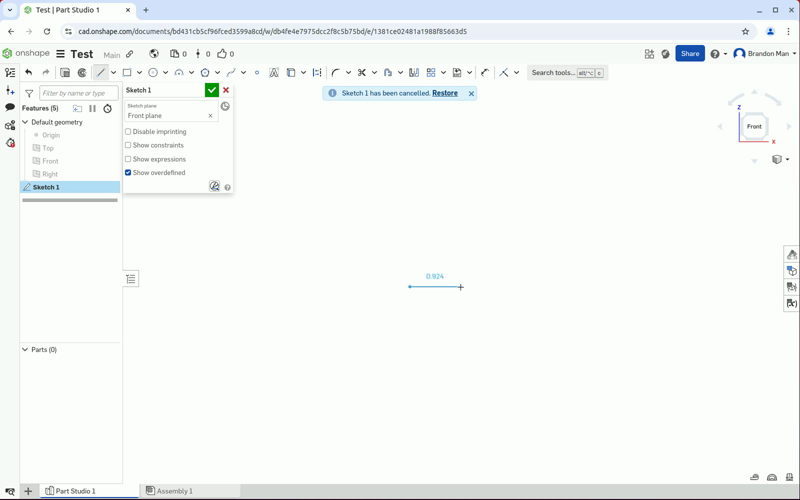
scroll(-6)
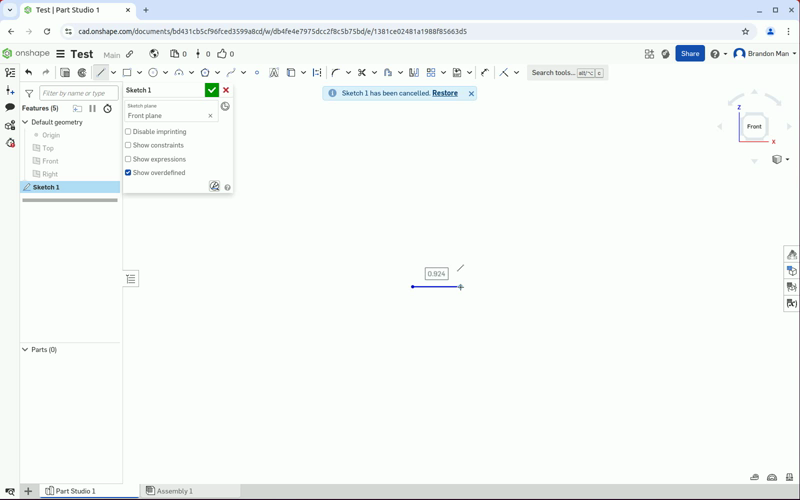
scroll(-6)
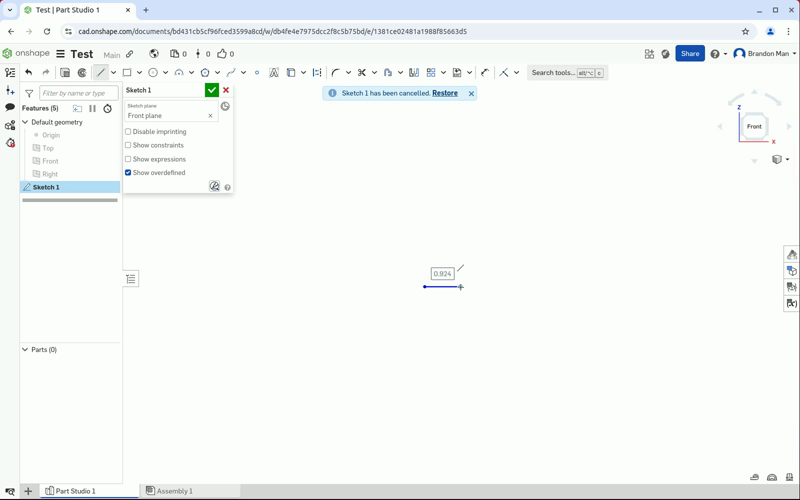
scroll(-6)
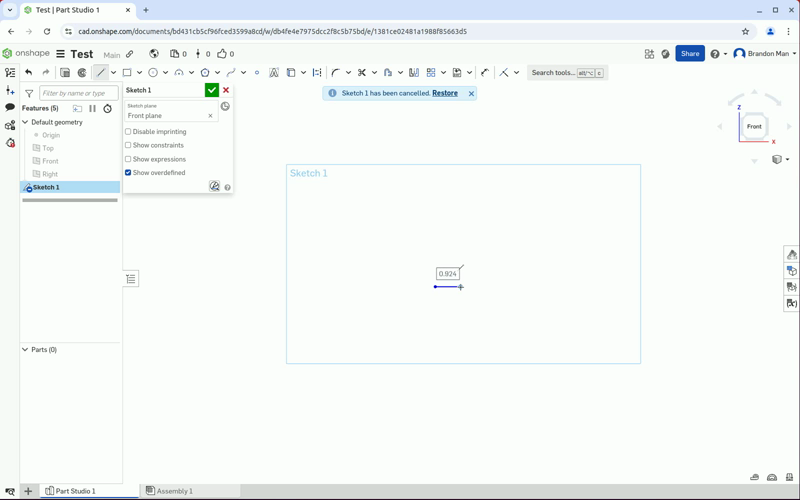
scroll(-6)
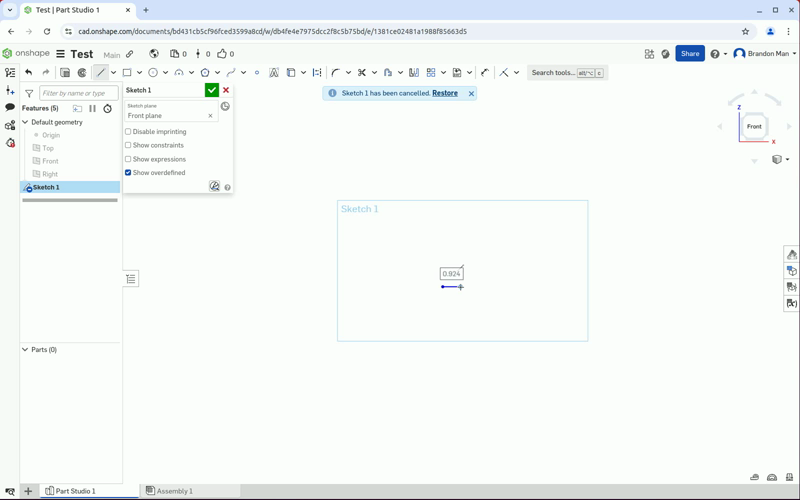
scroll(-6)
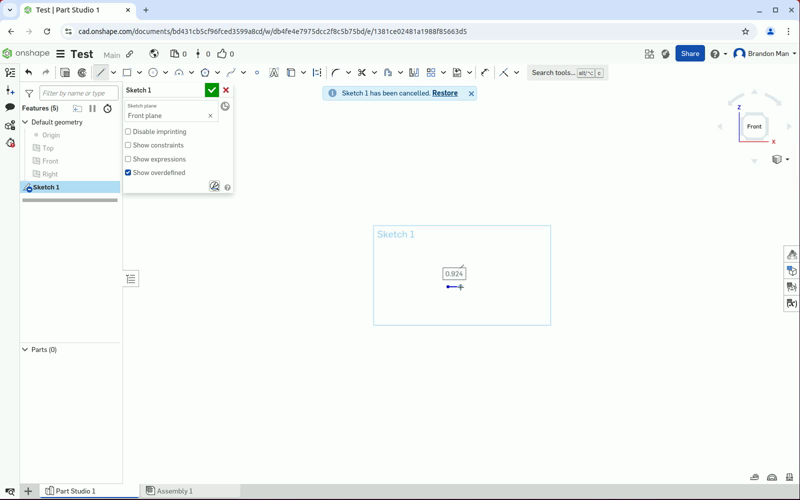
scroll(-6)
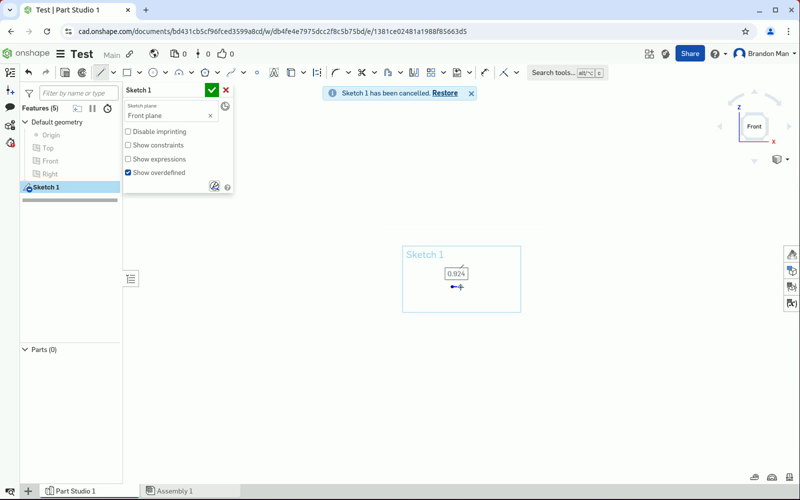
scroll(-6)
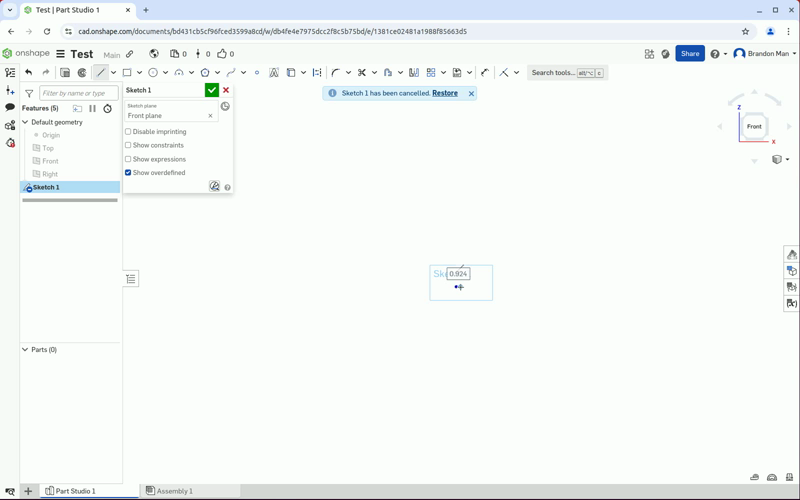
key_up(shift)
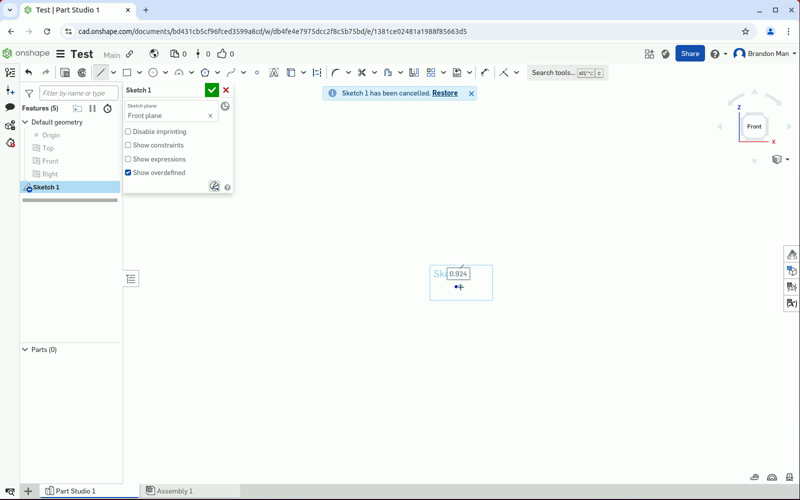
key_down(shift)
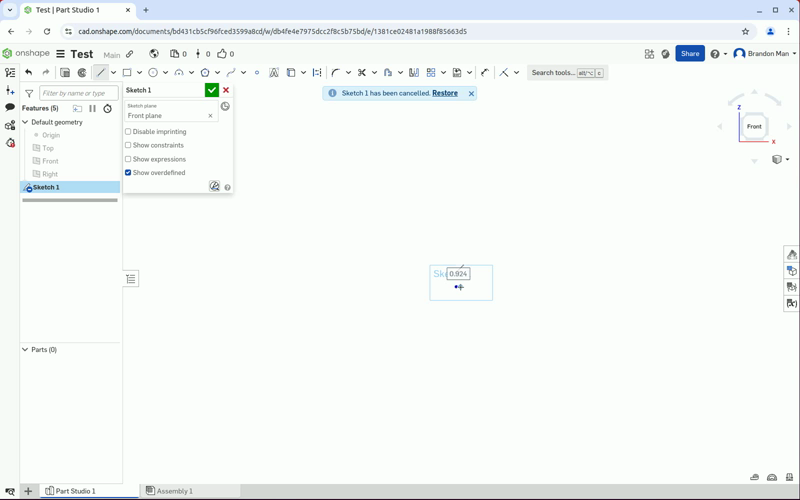
mouse_move(490, 286)
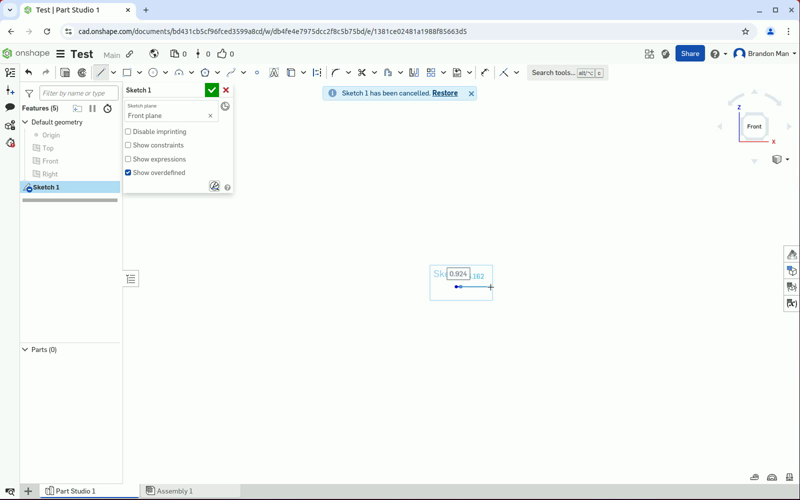
mouse_move(460, 282)
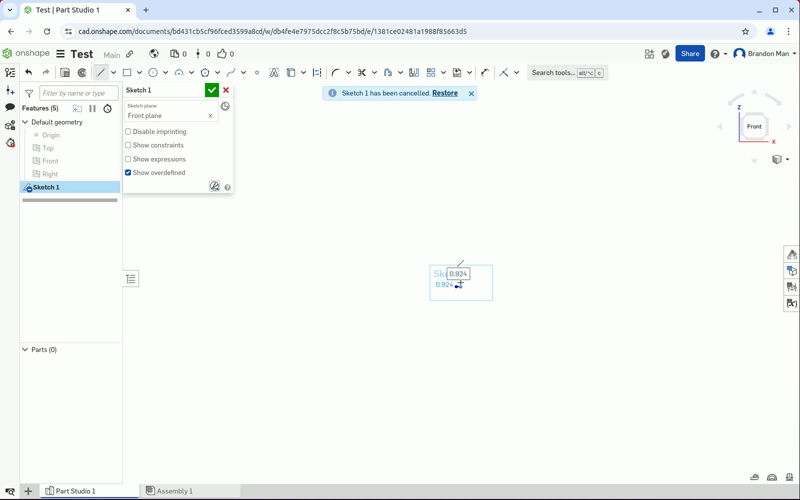
scroll(6)
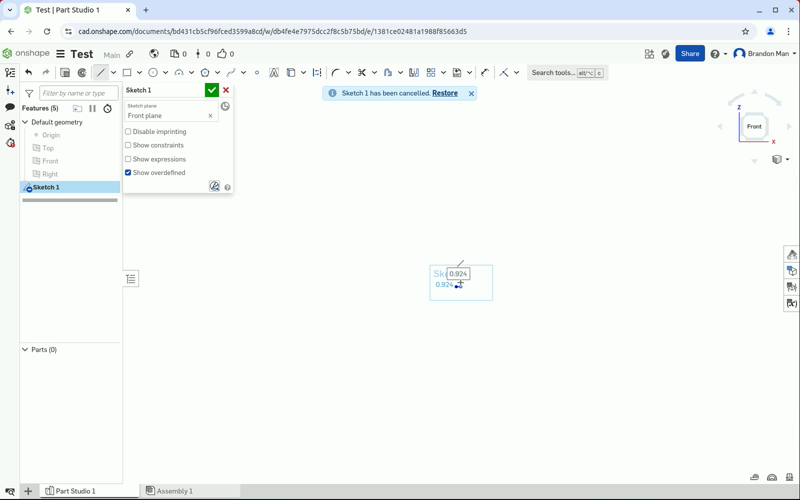
scroll(6)
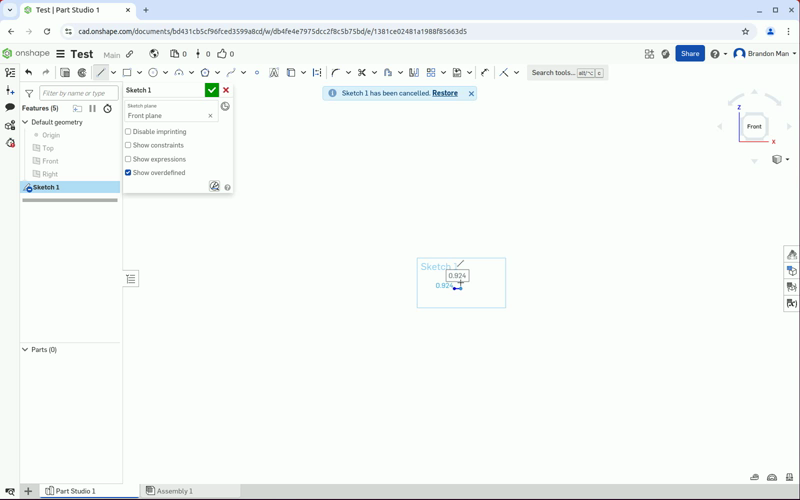
scroll(6)
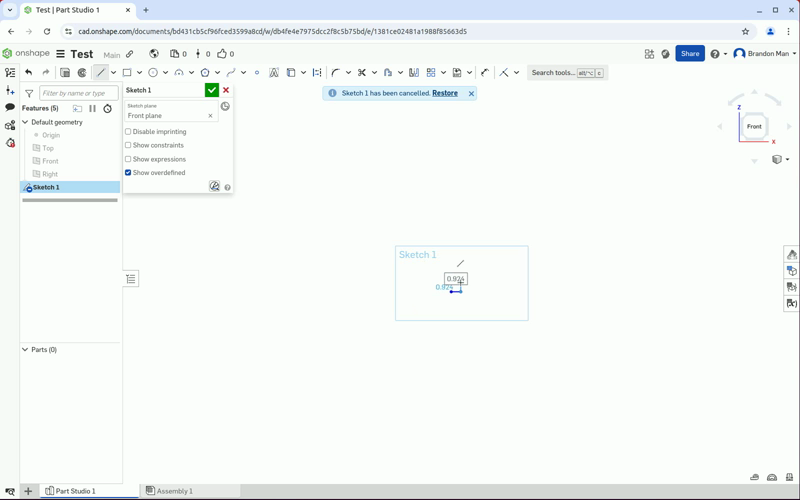
scroll(6)
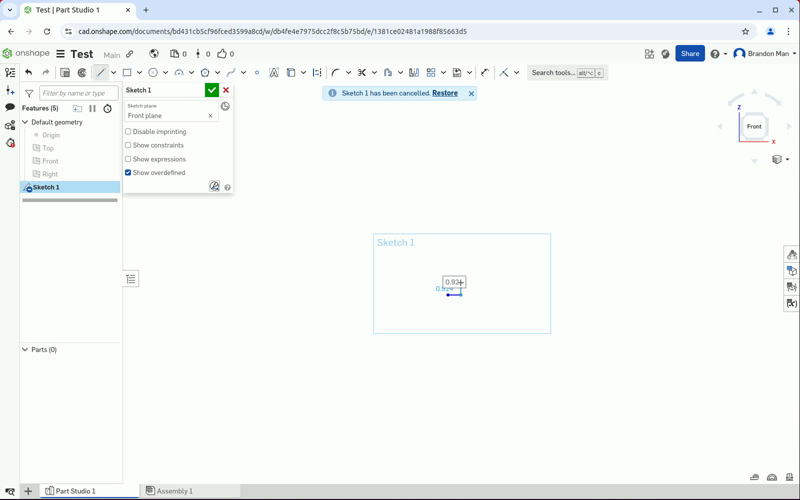
scroll(6)
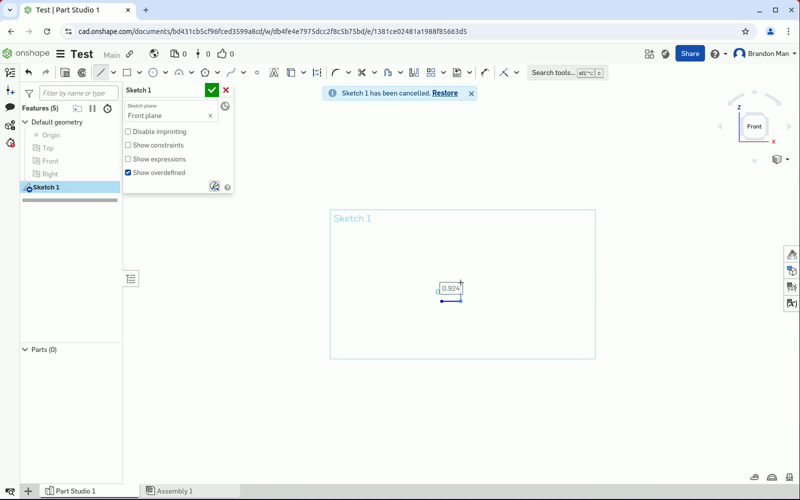
scroll(6)
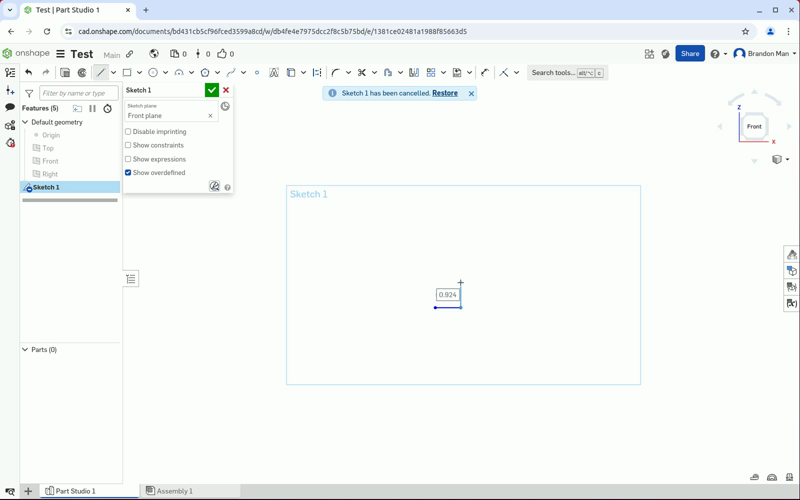
scroll(6)
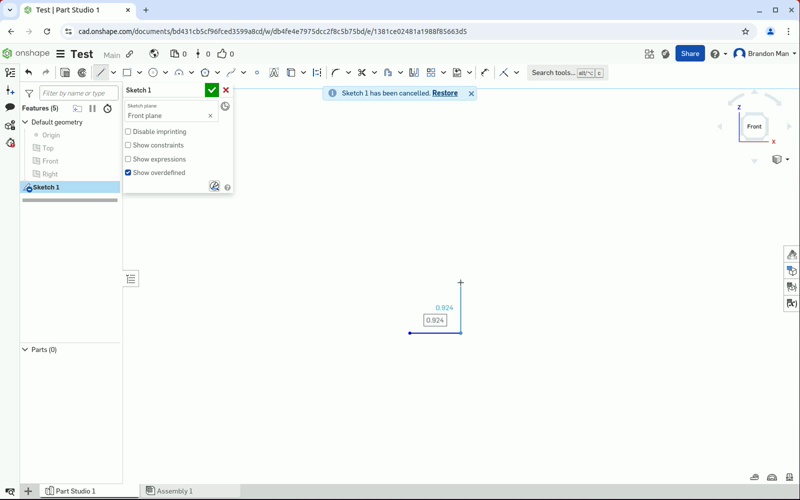
click(460, 282)
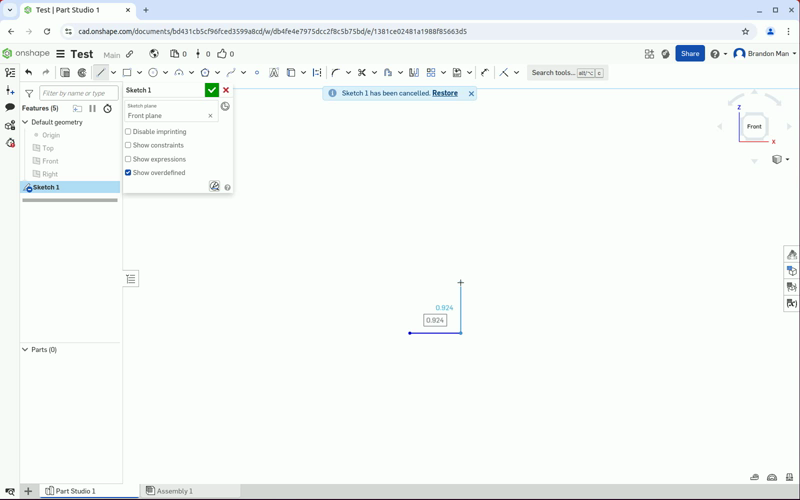
scroll(-6)
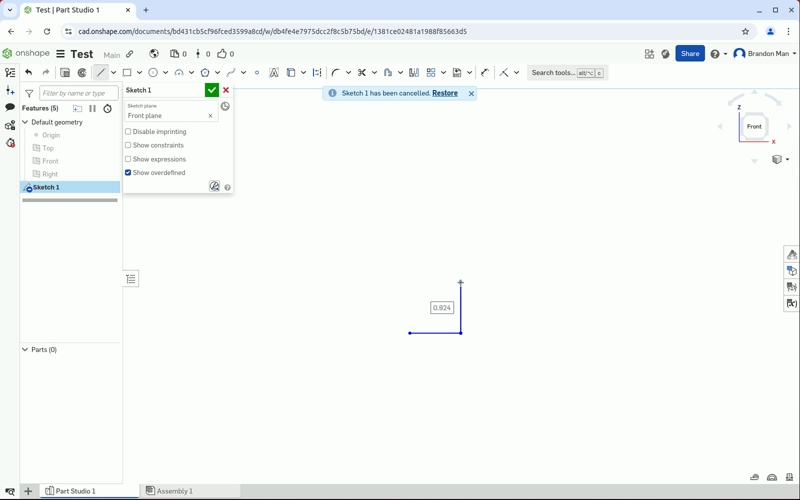
scroll(-6)
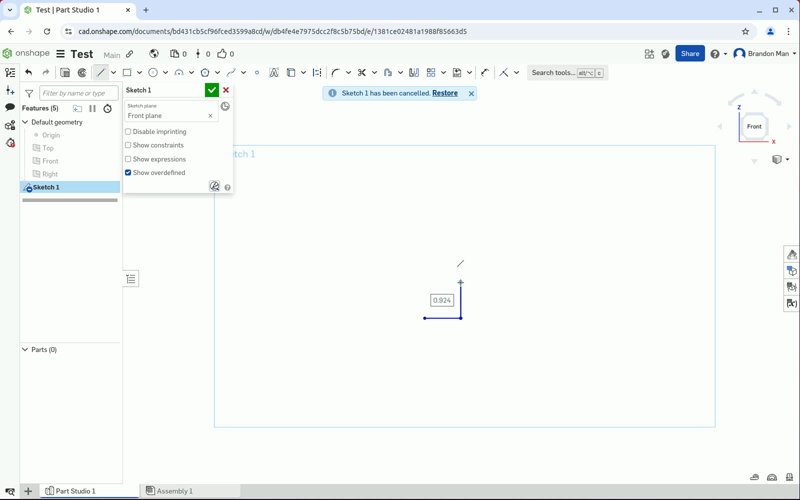
scroll(-6)
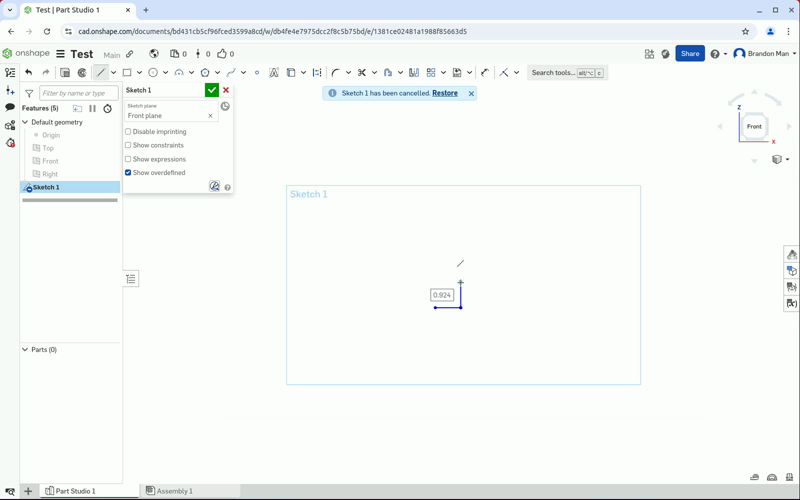
scroll(-6)
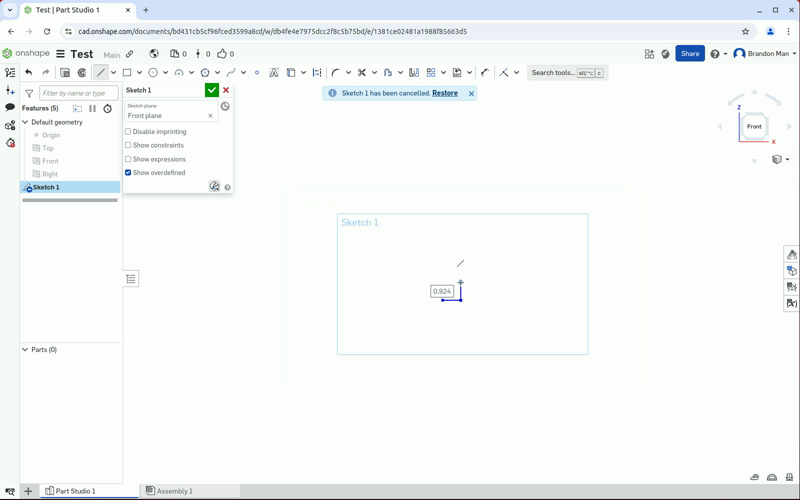
scroll(-6)
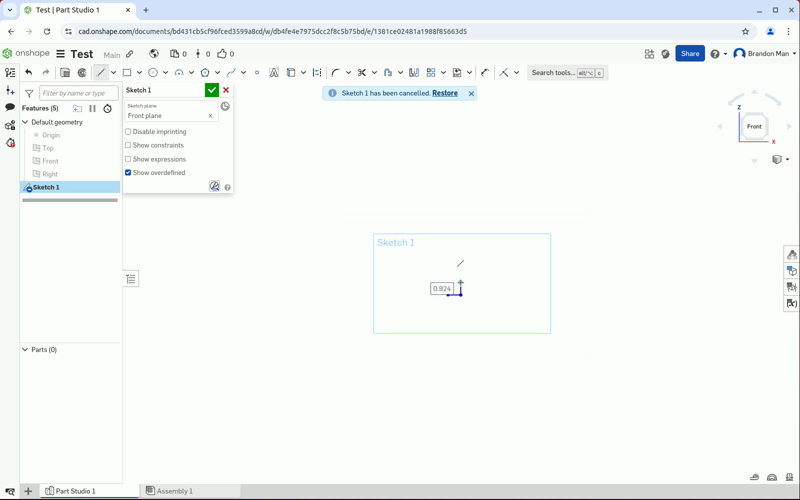
scroll(-6)
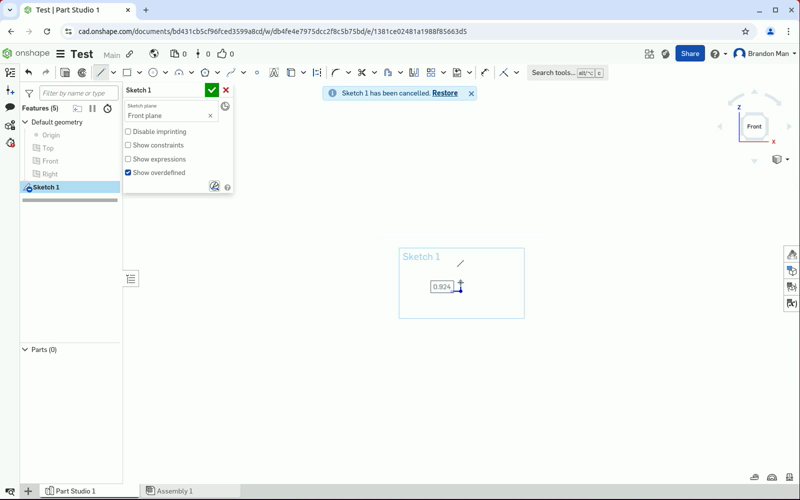
scroll(-6)
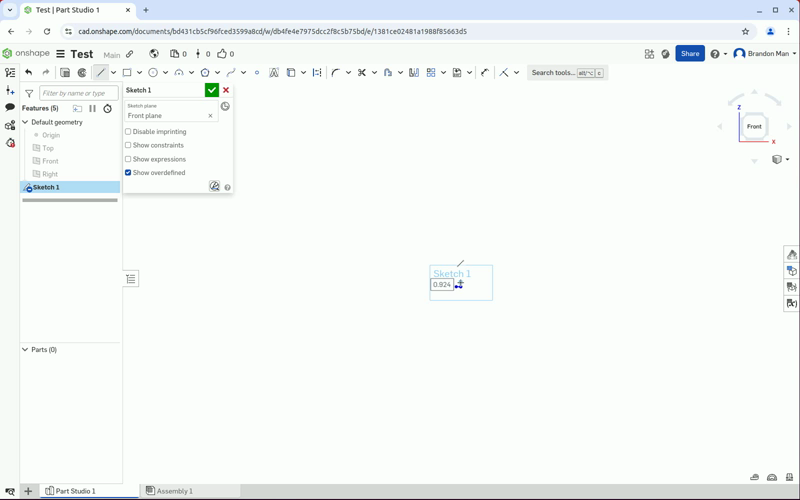
key_up(shift)
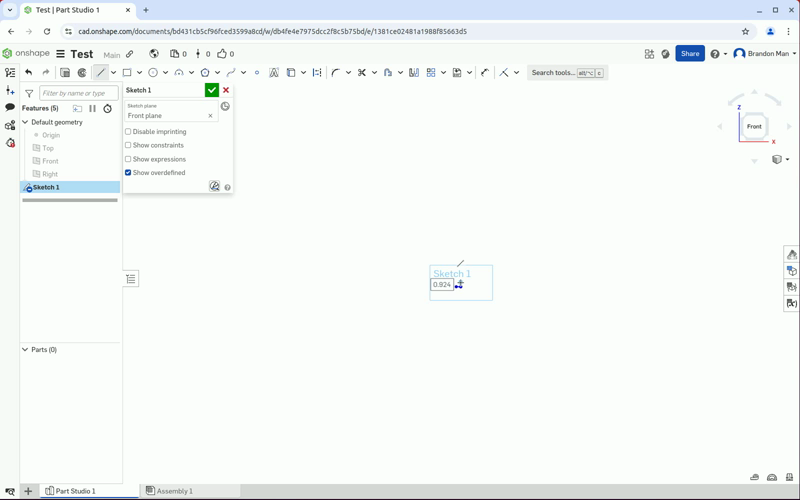
key_down(shift)
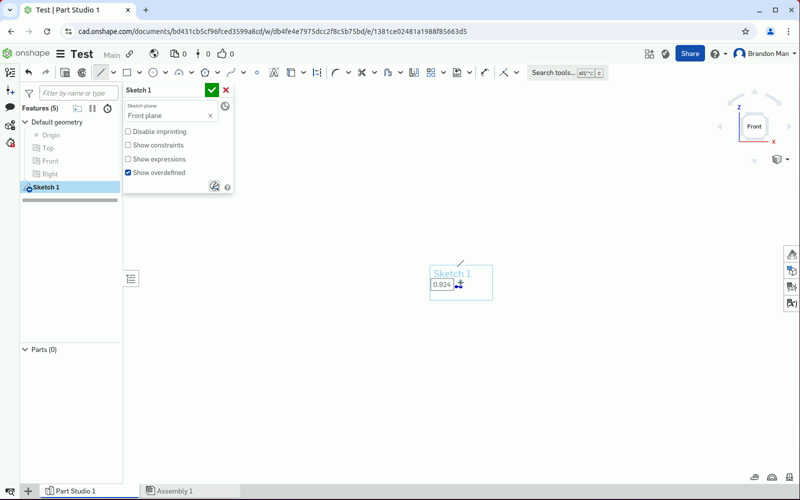
mouse_move(490, 282)
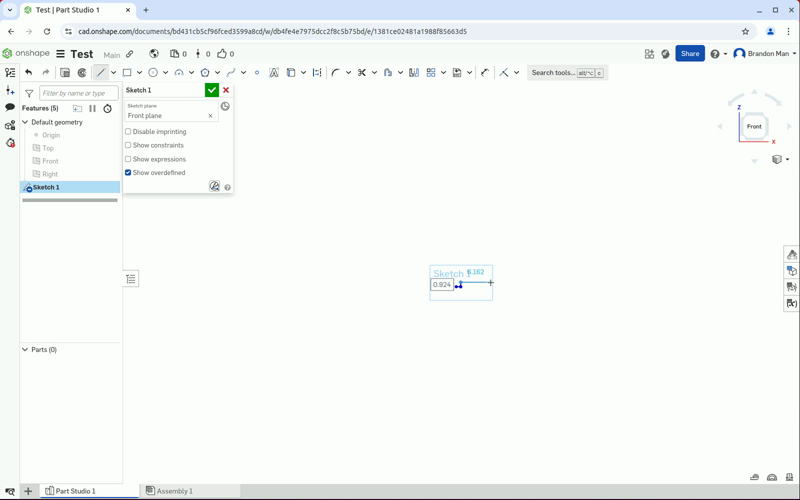
mouse_move(456, 282)
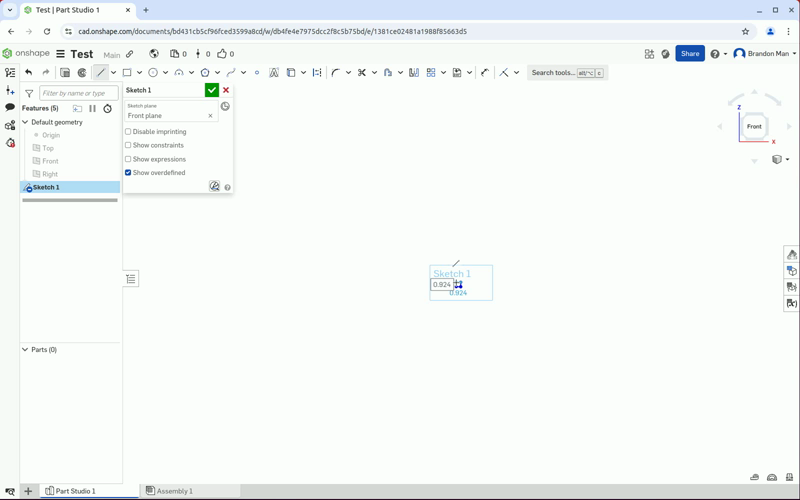
scroll(6)
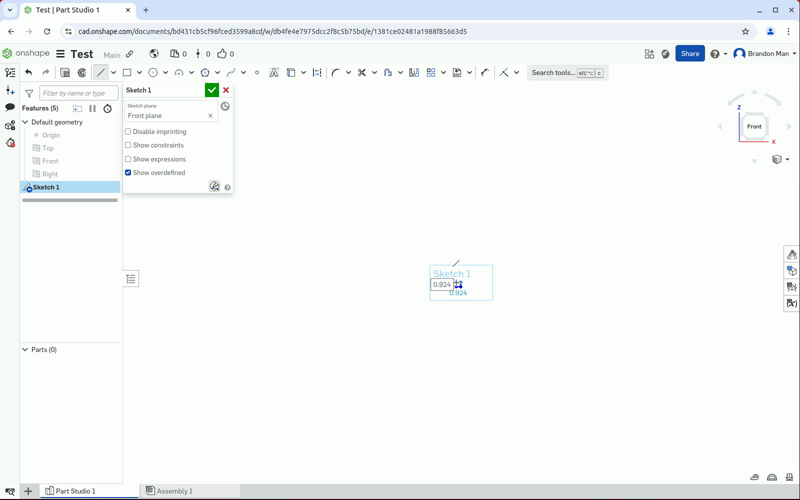
scroll(6)
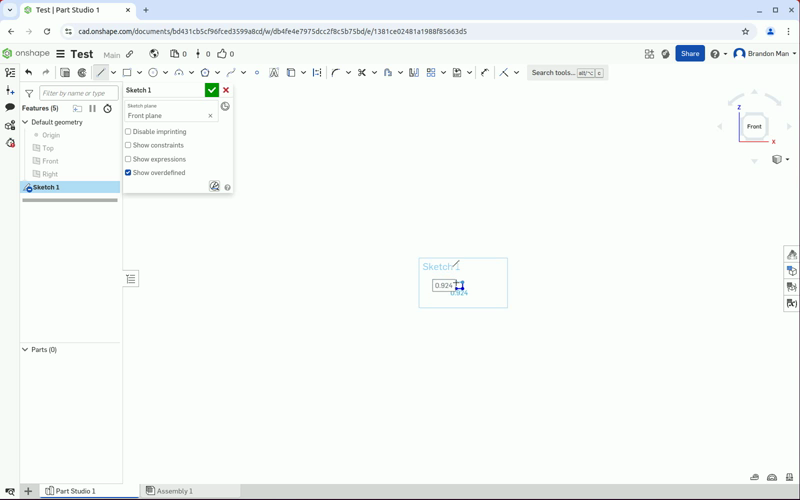
scroll(6)
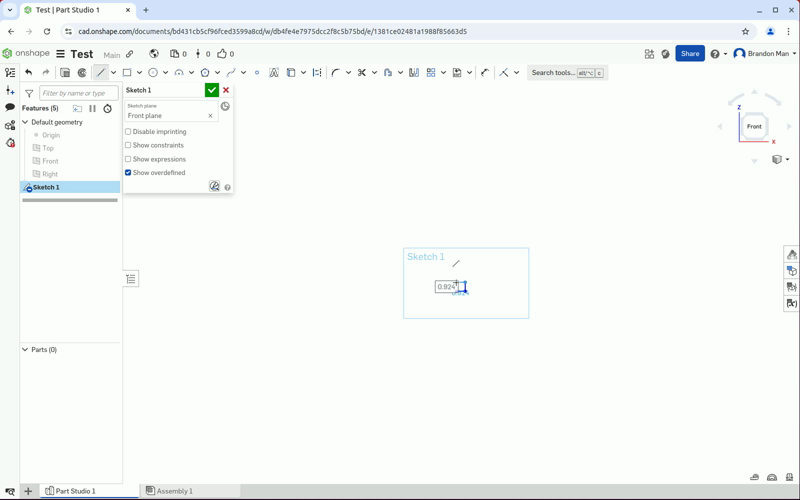
scroll(6)
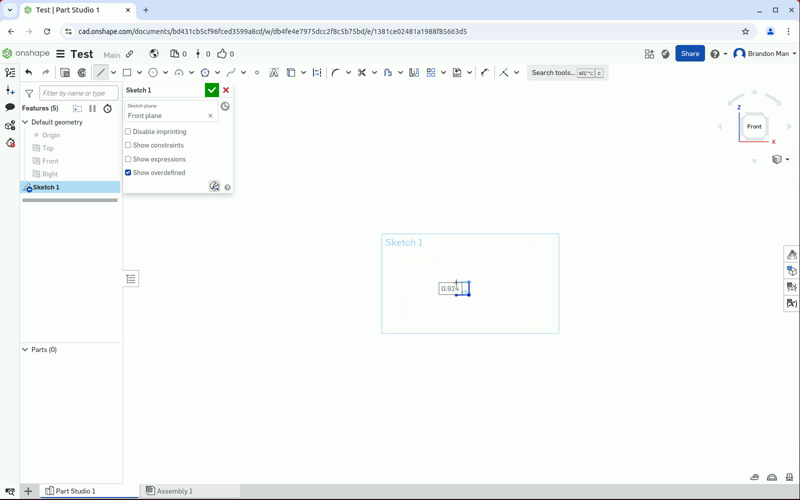
scroll(6)
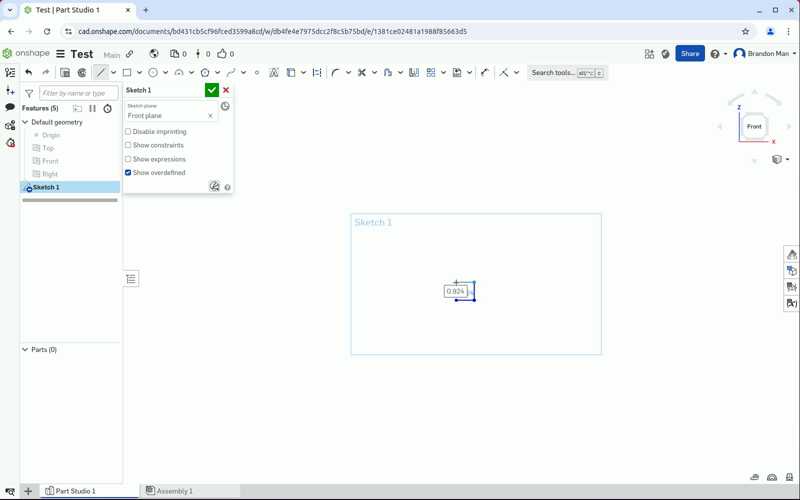
scroll(6)
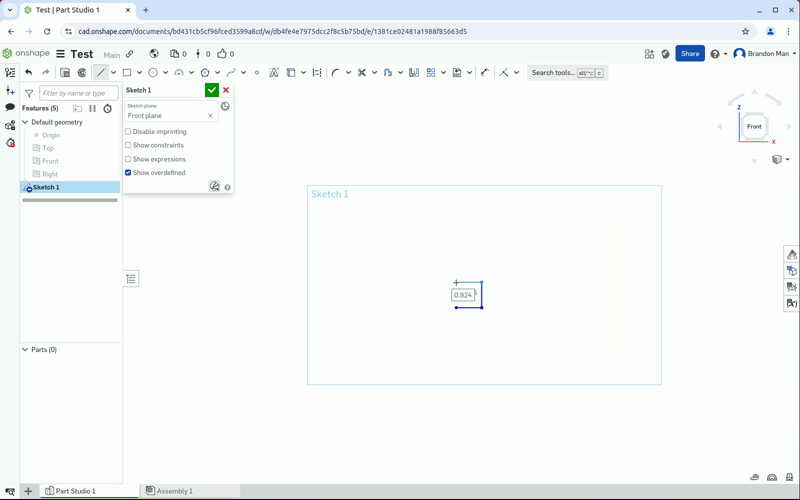
scroll(6)
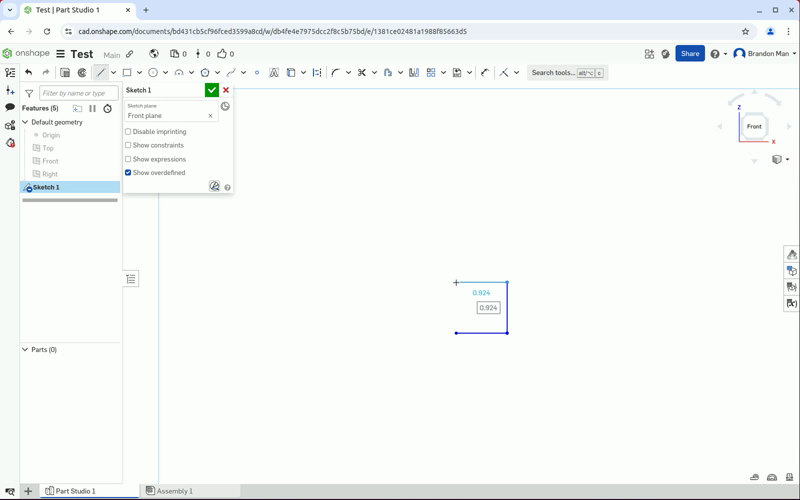
click(456, 282)
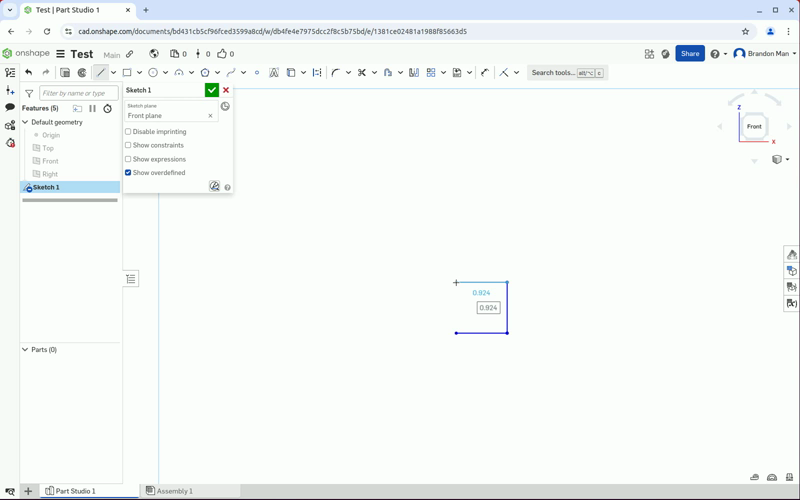
scroll(-6)
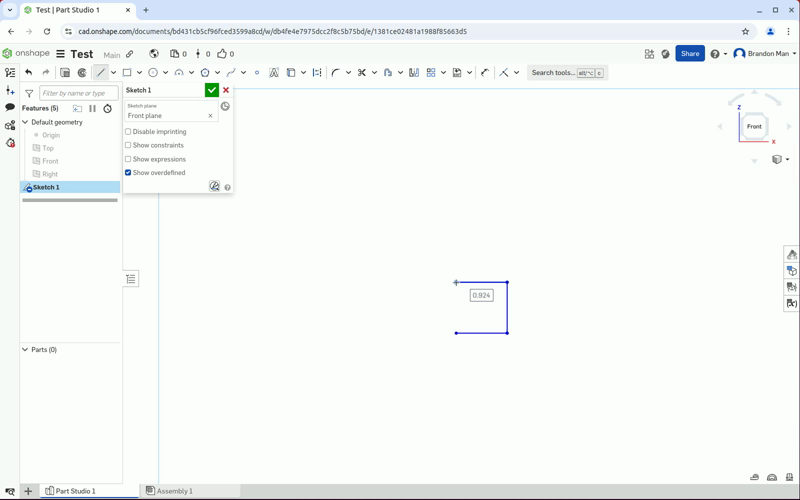
scroll(-6)
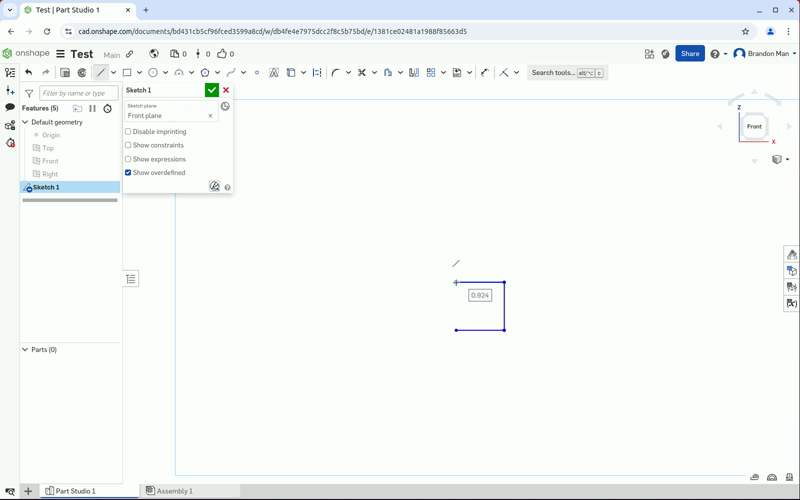
scroll(-6)
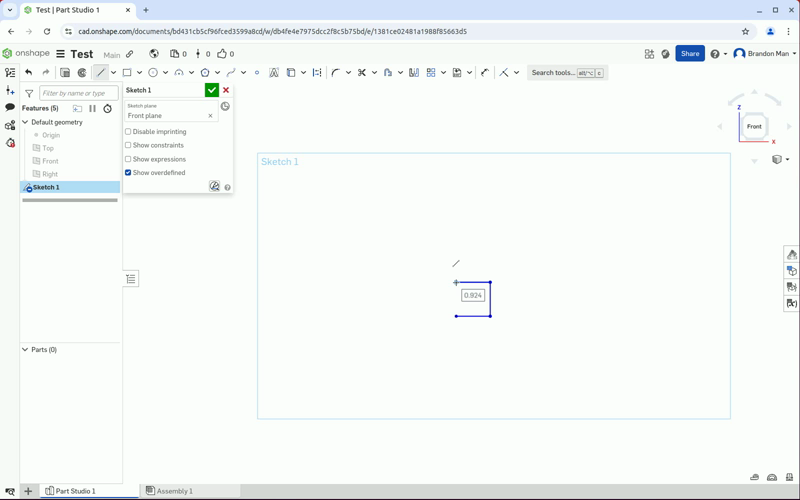
scroll(-6)
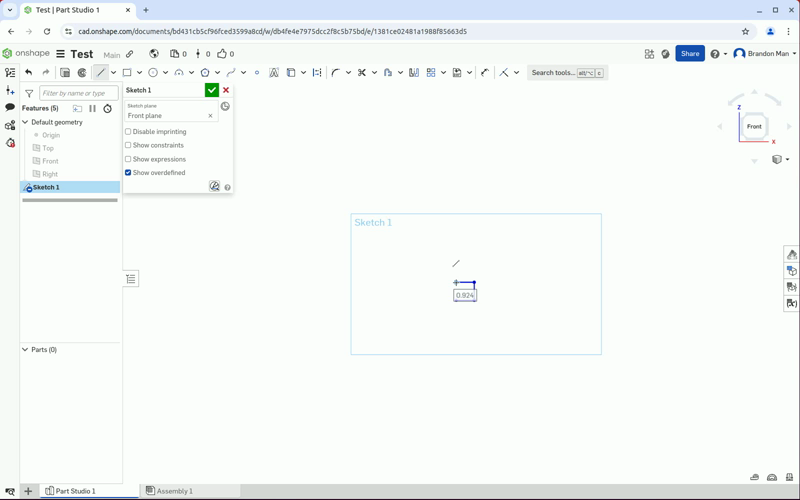
scroll(-6)
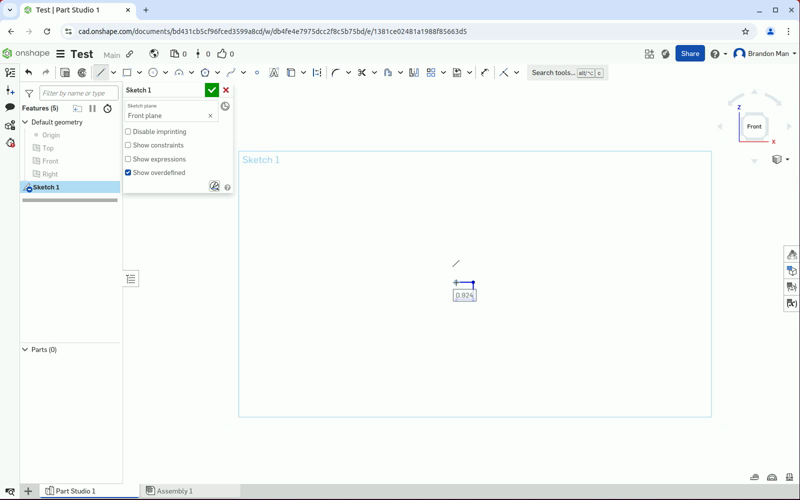
scroll(-6)
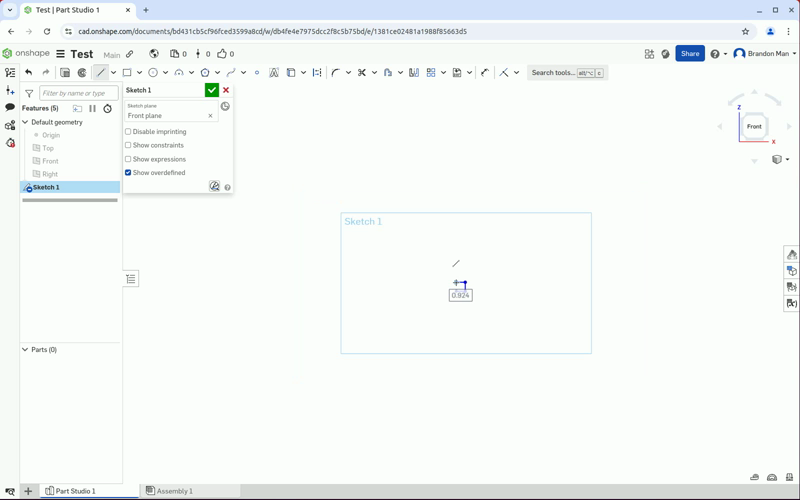
scroll(-6)
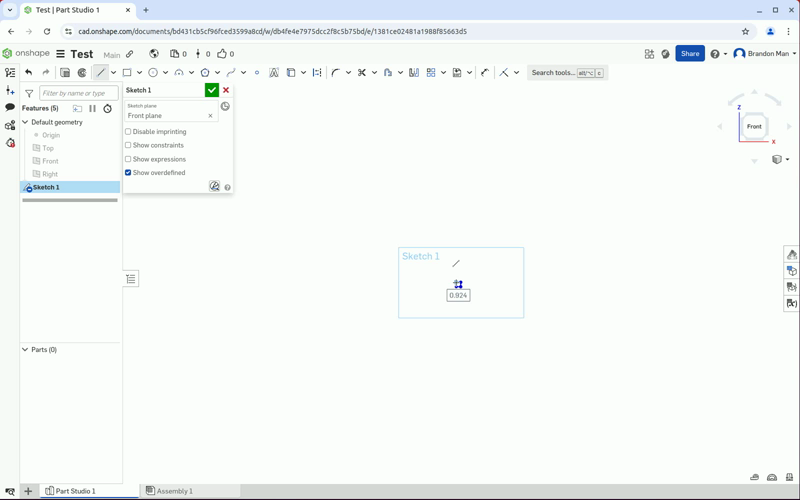
key_up(shift)
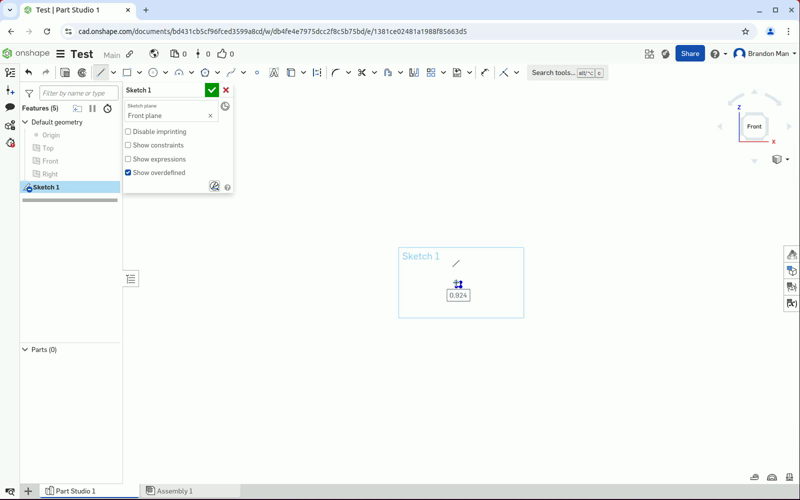
mouse_move(486, 282)
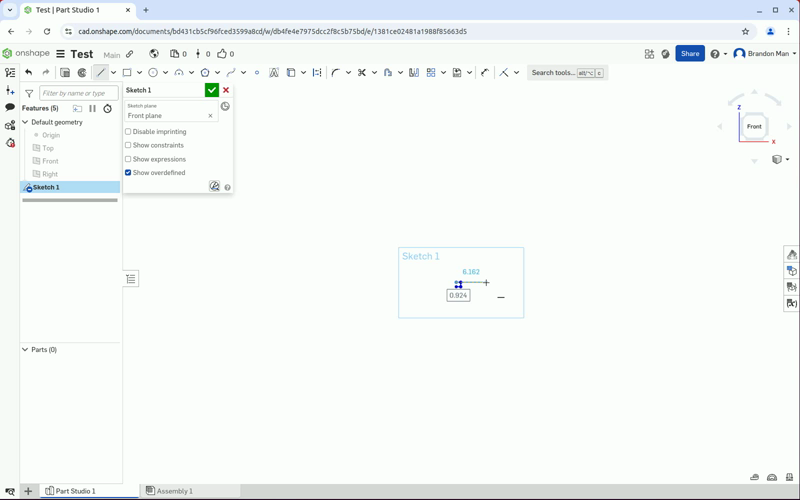
key_down(shift)
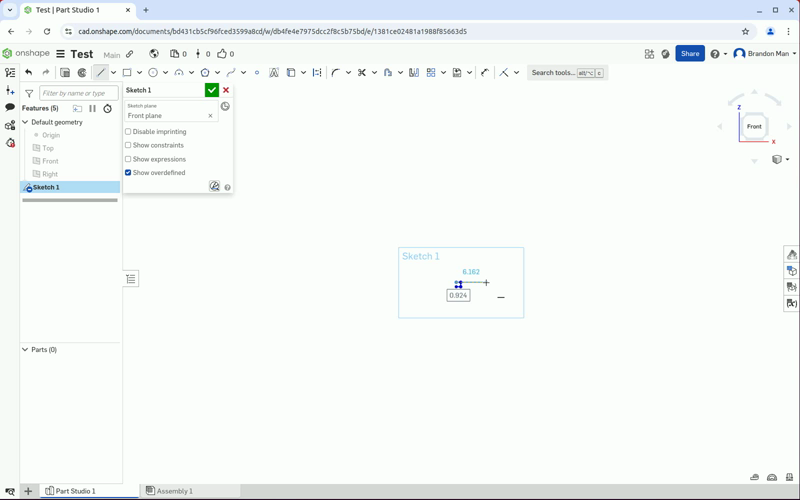
mouse_move(456, 286)
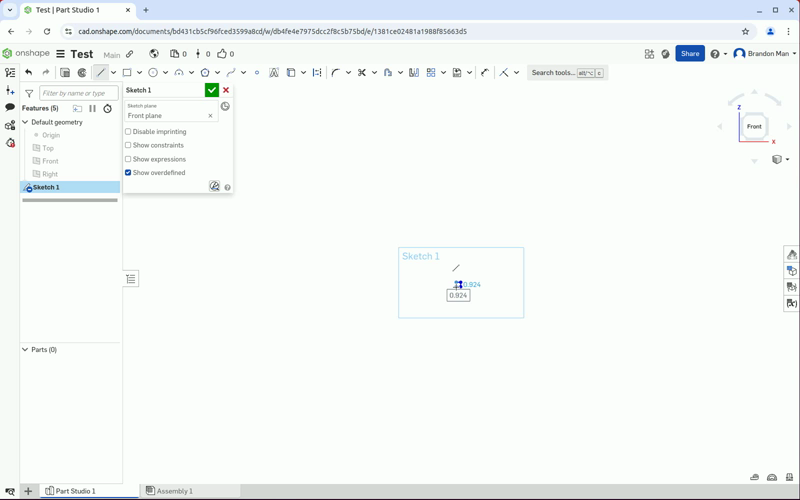
scroll(6)
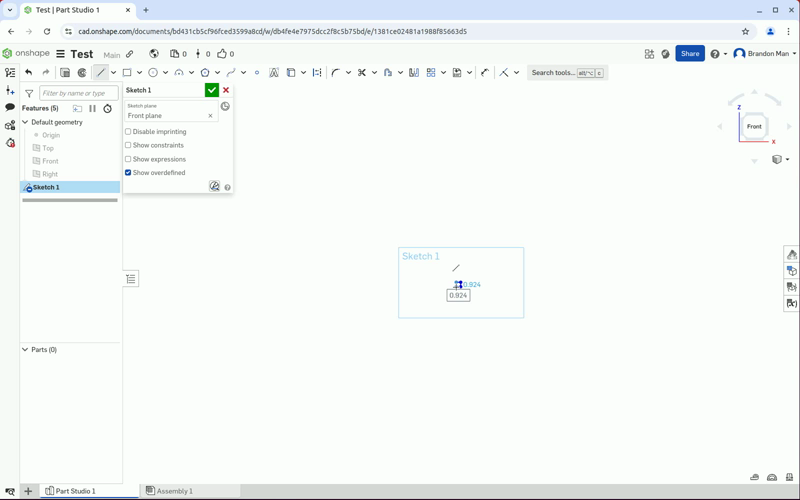
scroll(6)
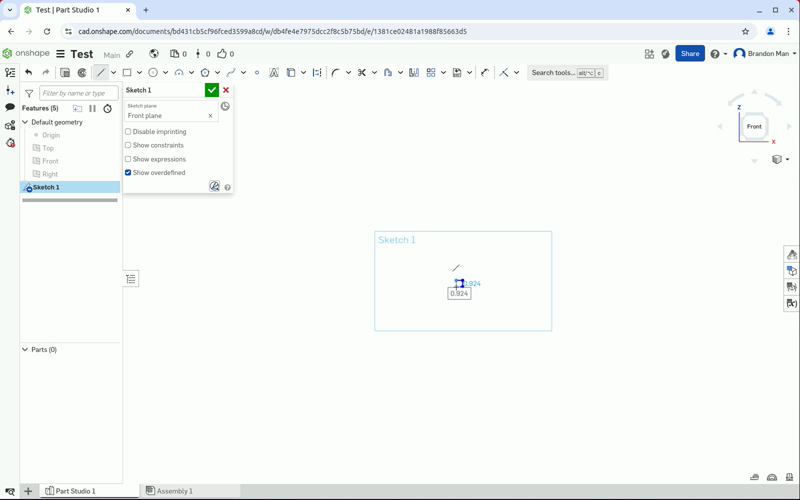
scroll(6)
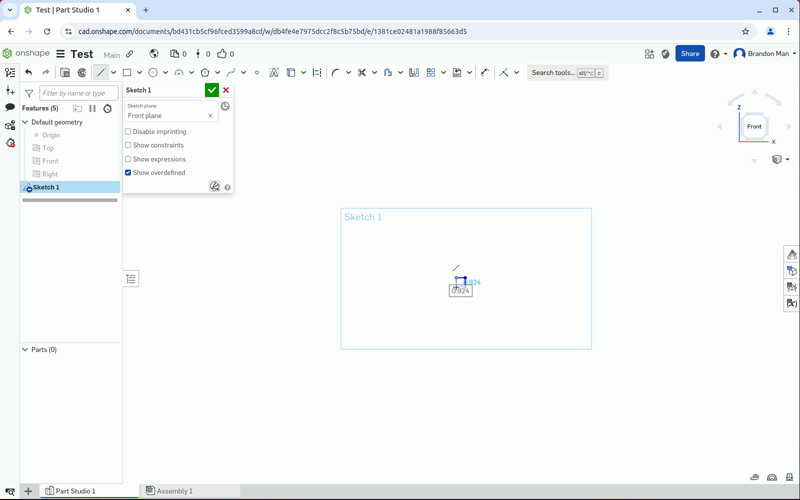
scroll(6)
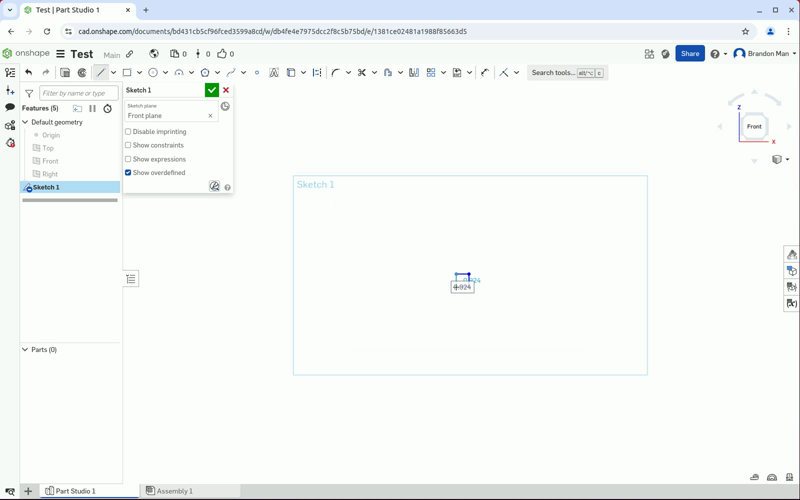
scroll(6)
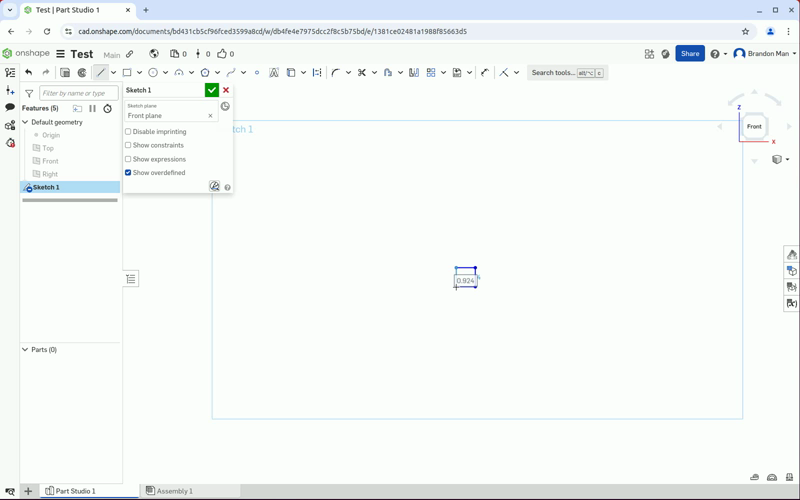
scroll(6)
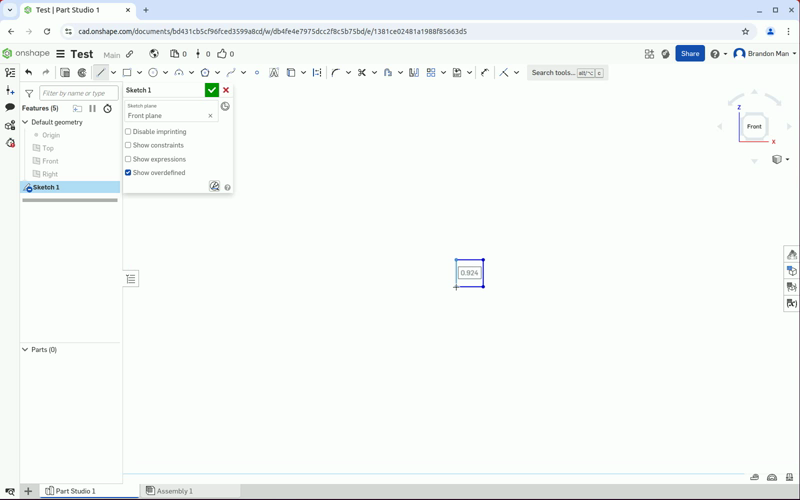
scroll(6)
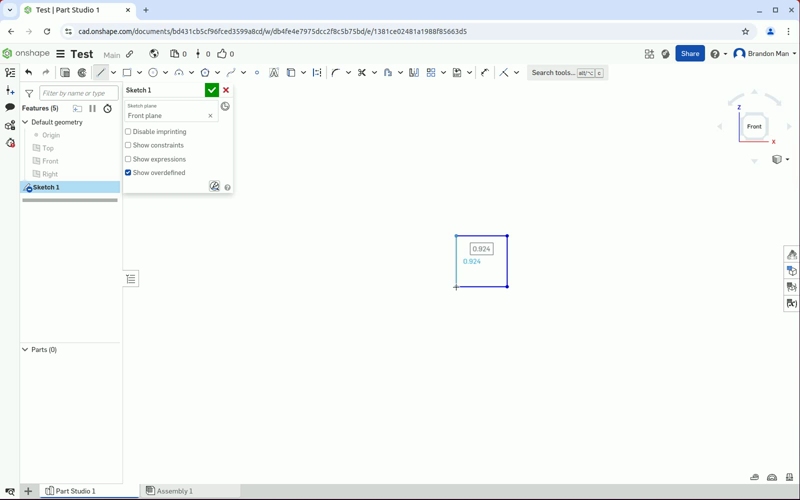
key_up(shift)
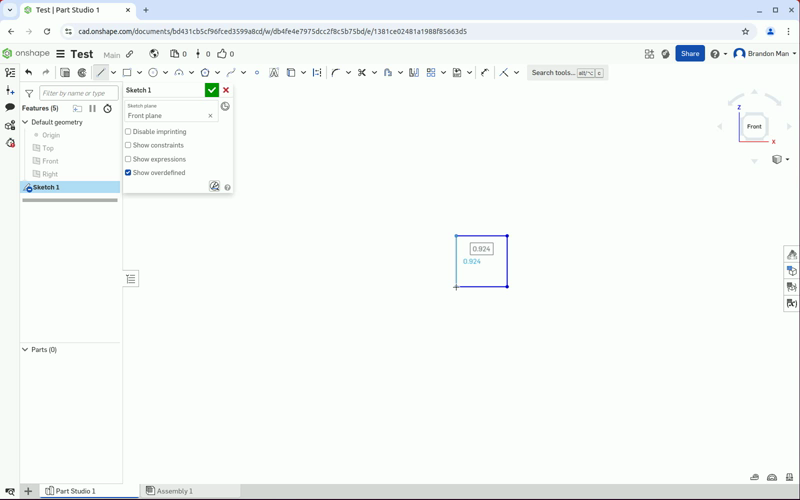
click(456, 286)
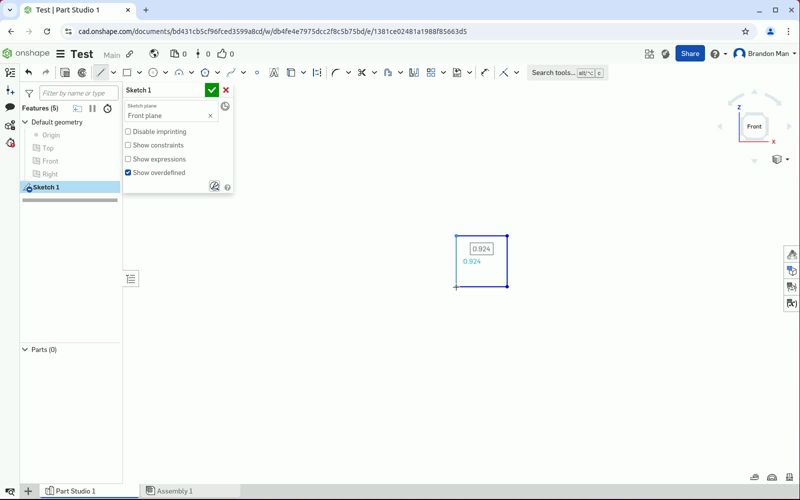
scroll(-6)
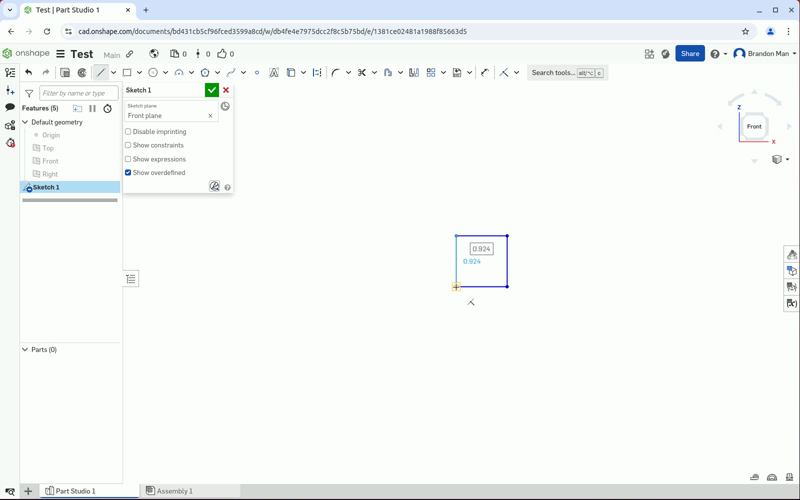
scroll(-6)
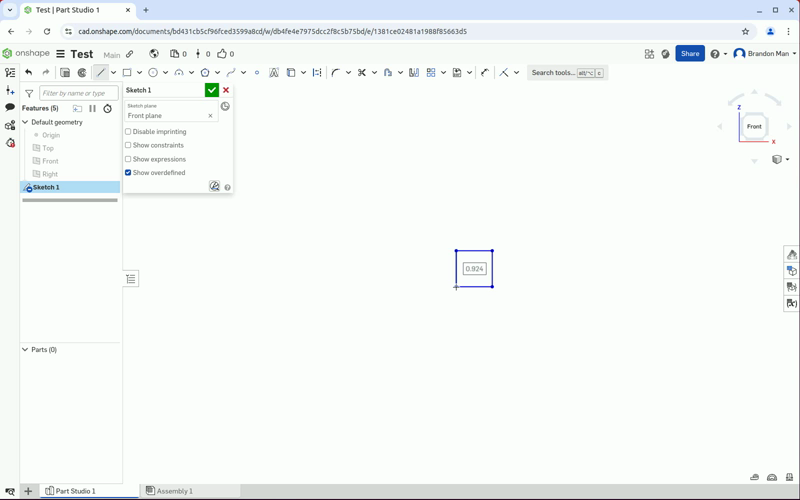
scroll(-6)
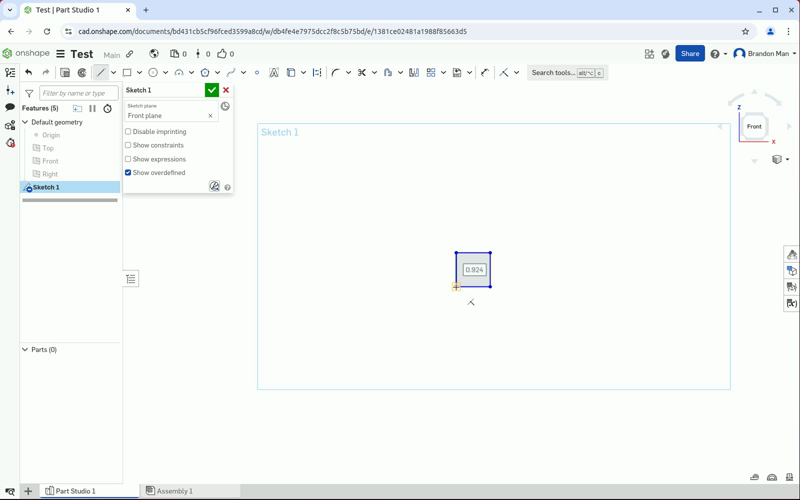
scroll(-6)
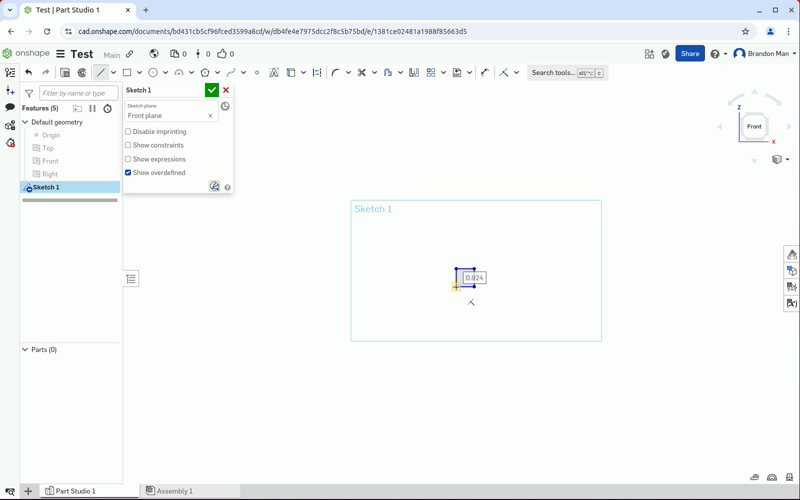
scroll(-6)
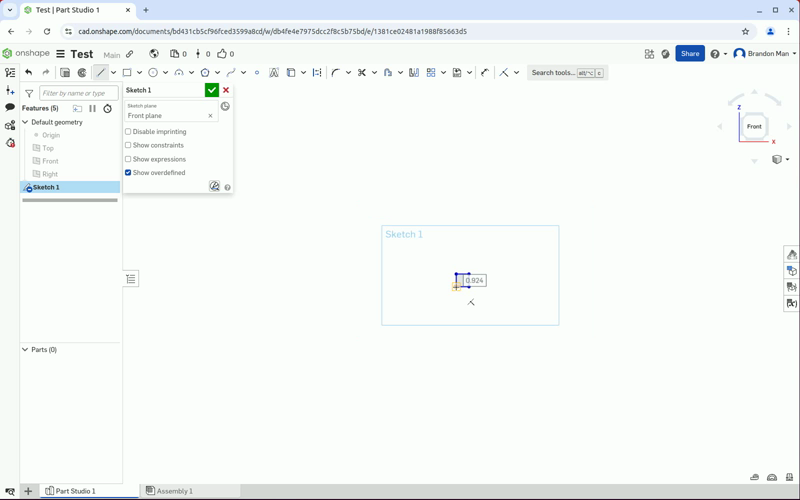
scroll(-6)
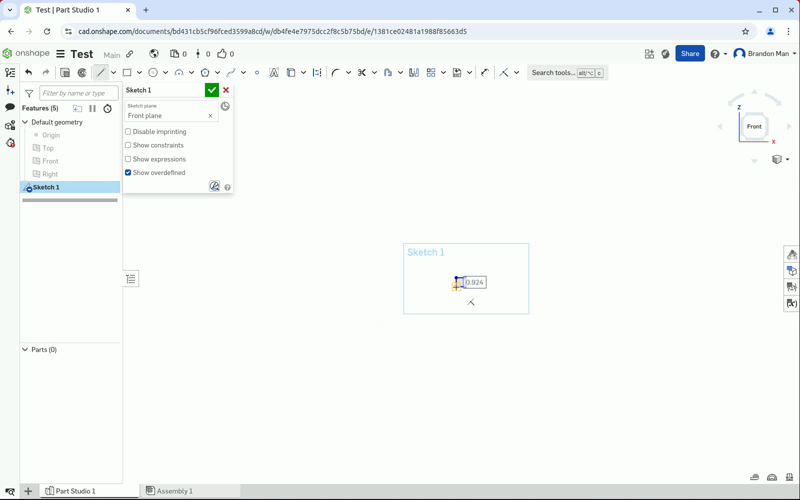
scroll(-6)
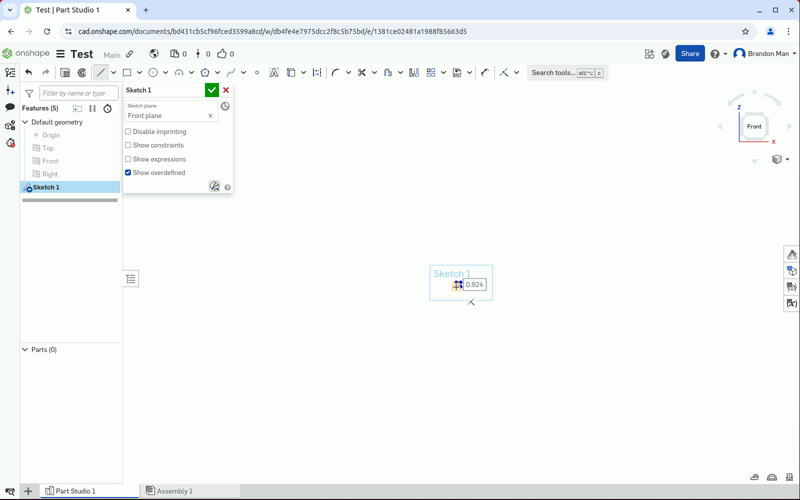
key(esc)
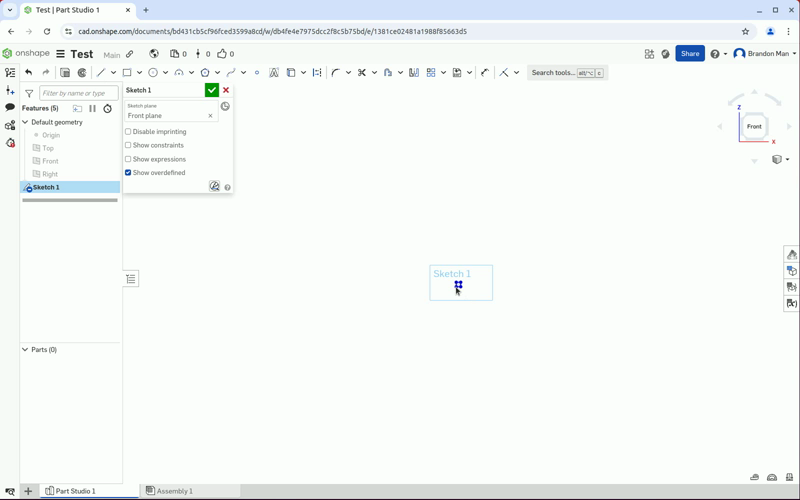
mouse_move(459, 285)
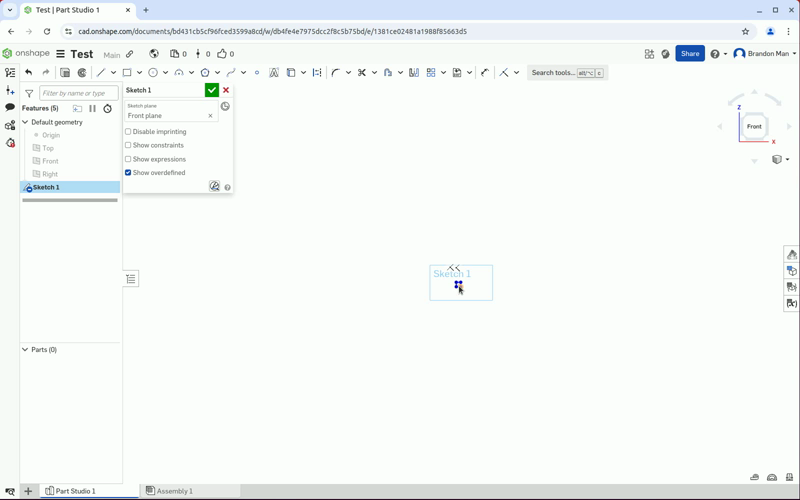
scroll(6)
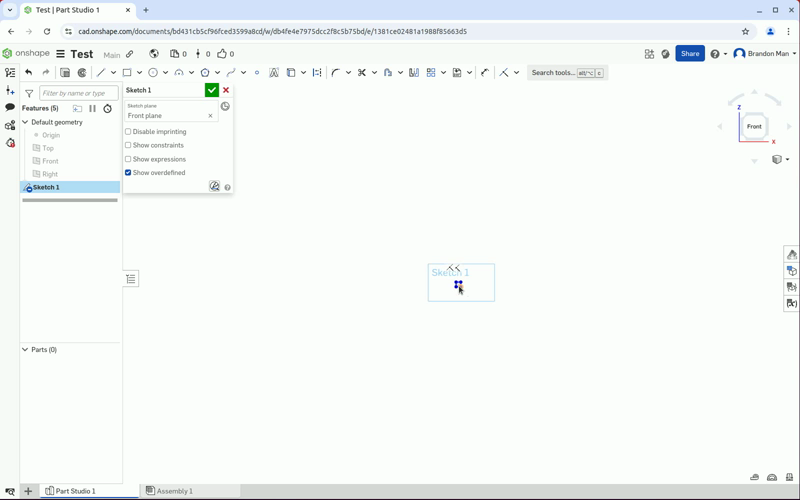
scroll(6)
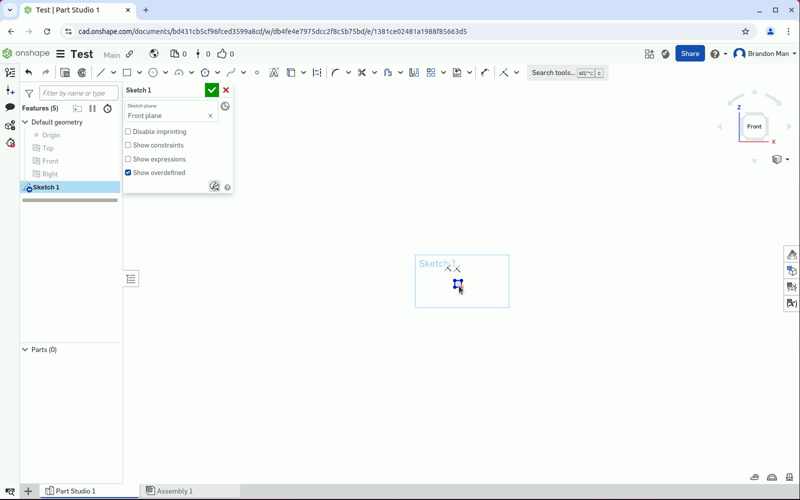
scroll(6)
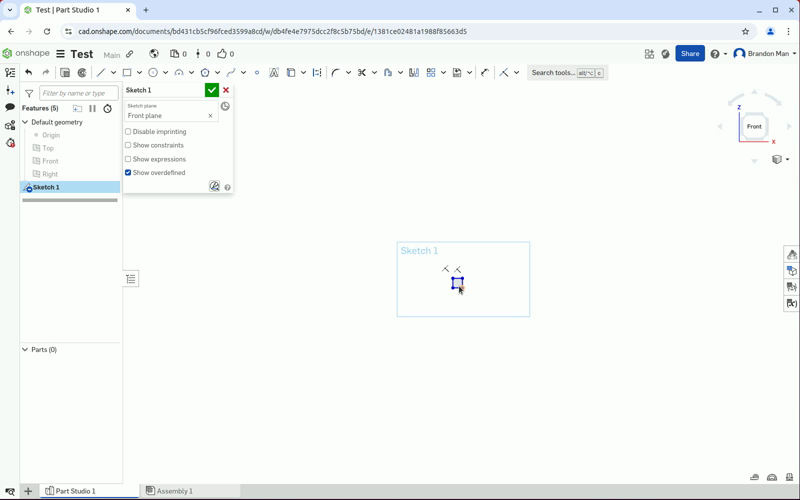
scroll(6)
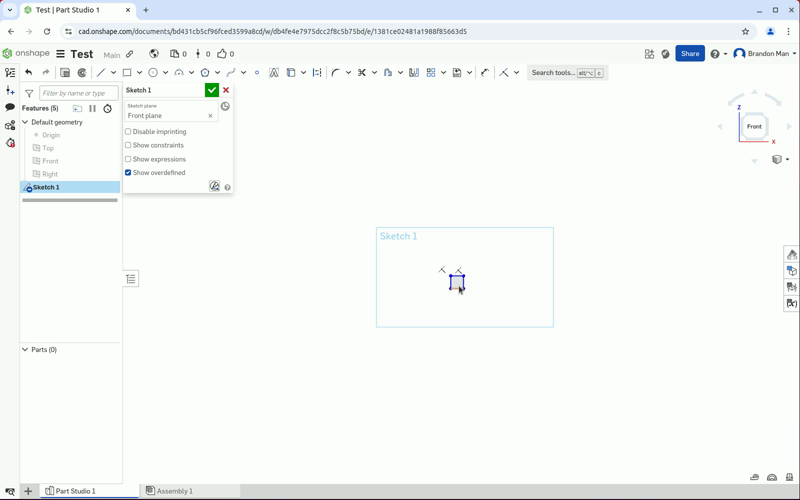
scroll(6)
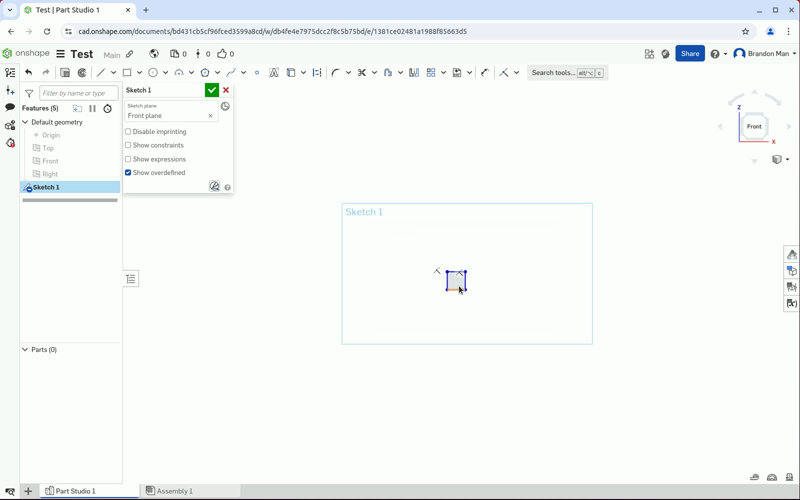
scroll(6)
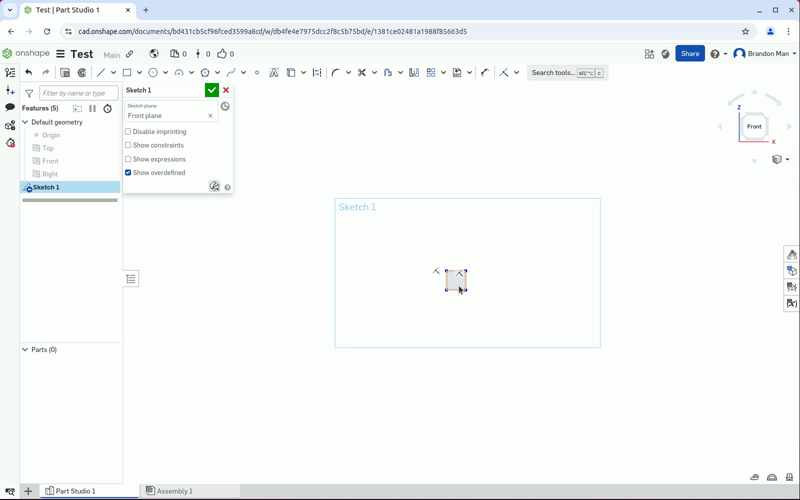
scroll(6)
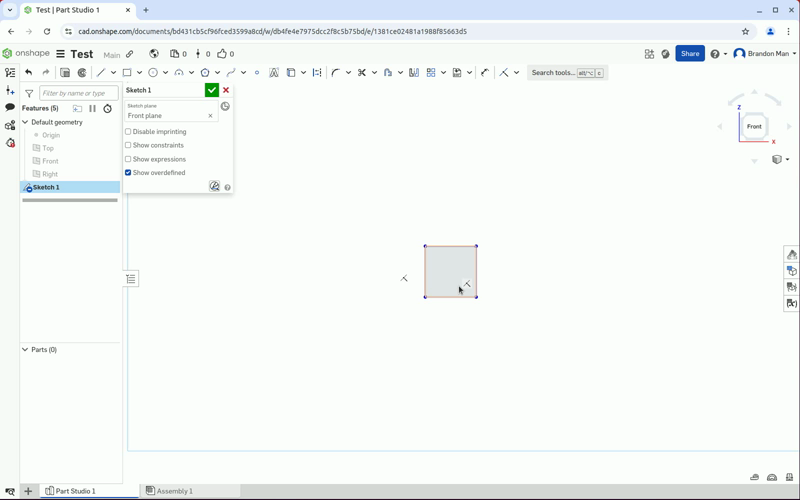
click(459, 285)
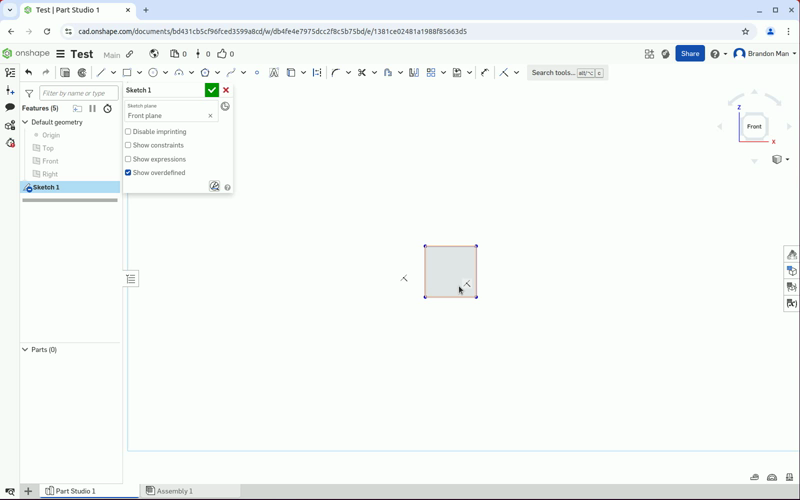
scroll(-6)
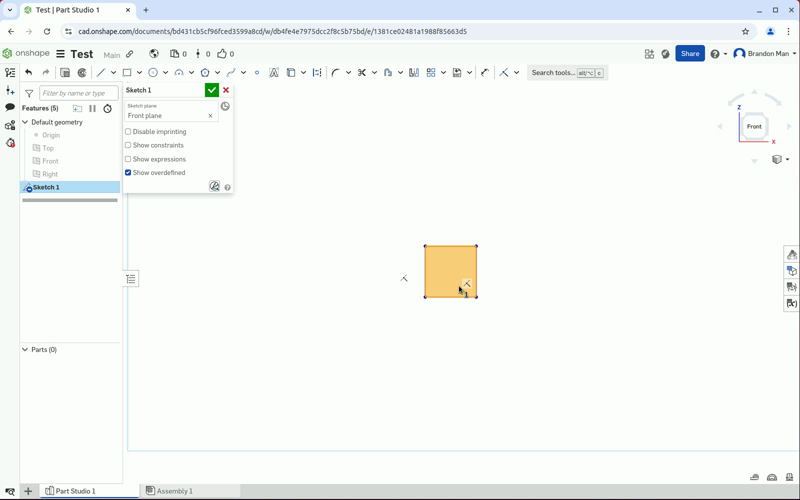
scroll(-6)
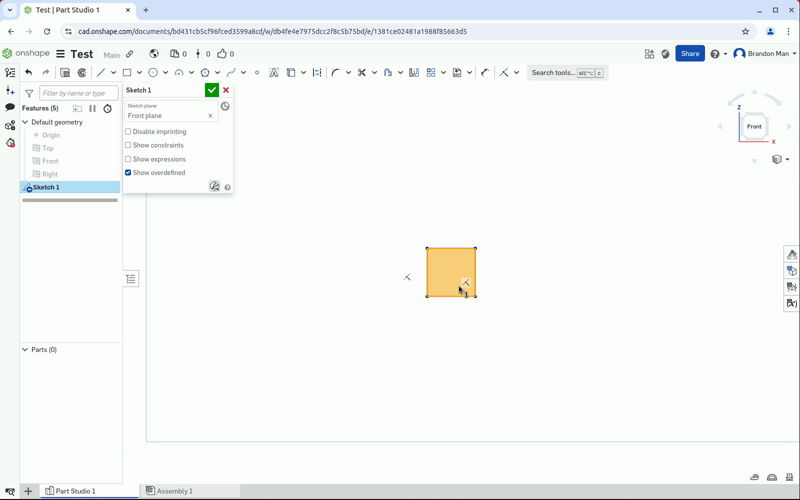
scroll(-6)
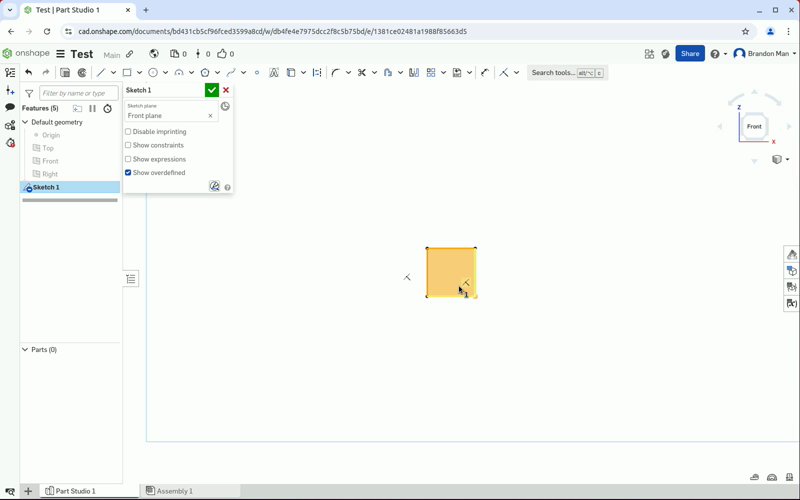
scroll(-6)
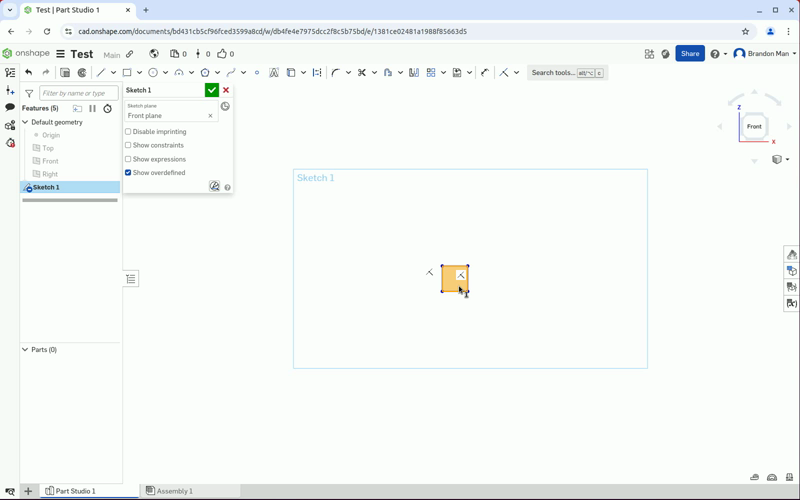
scroll(-6)
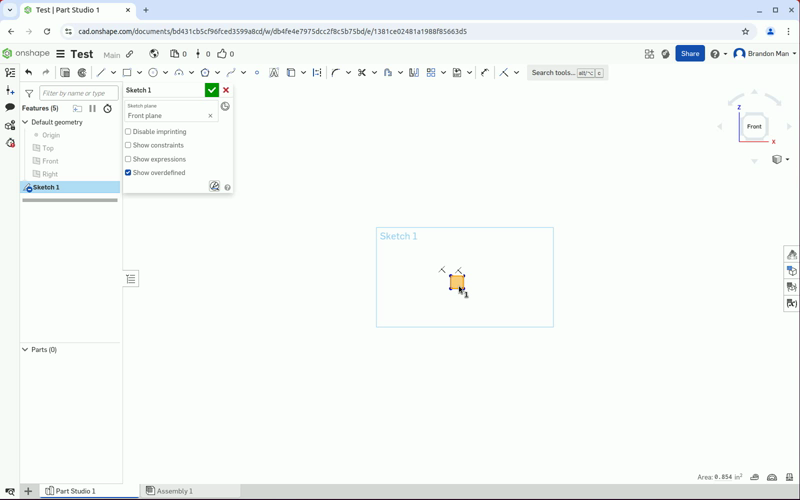
scroll(-6)
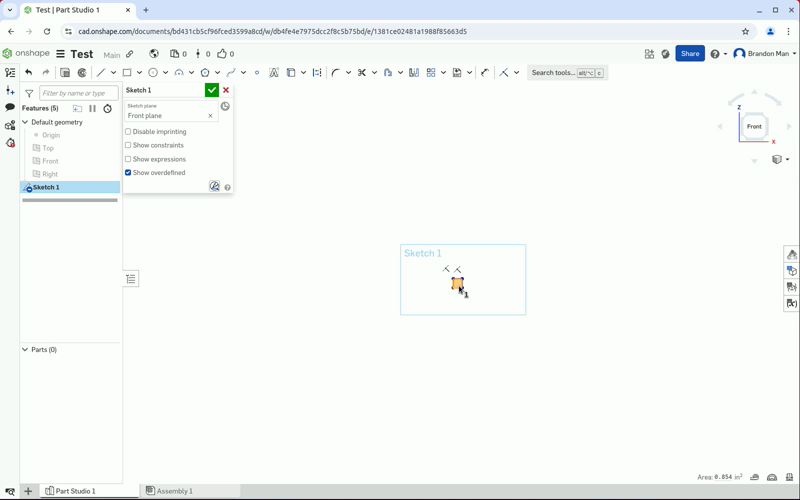
scroll(-6)
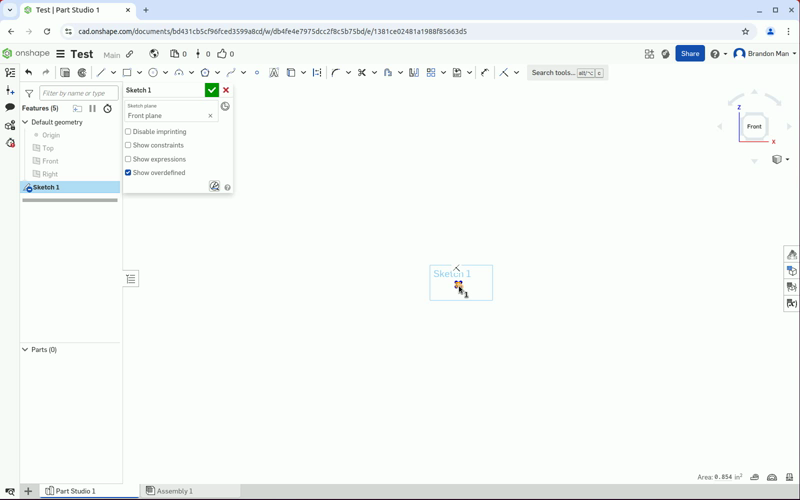
mouse_move(73, 352)
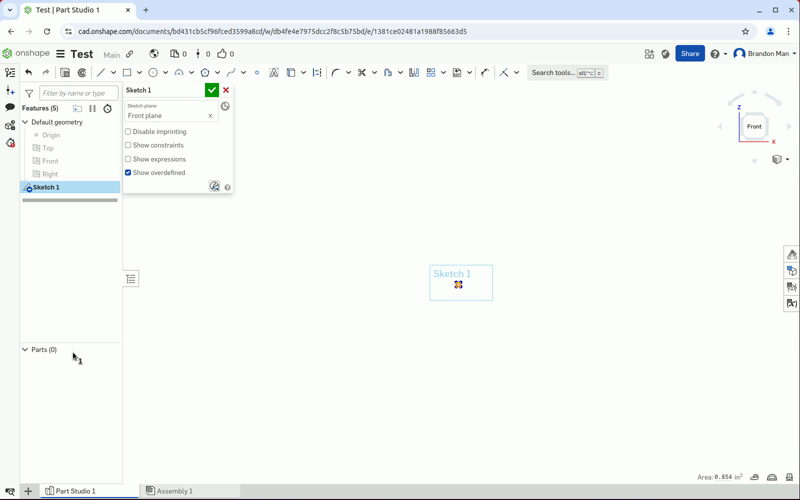
key(shift+y)
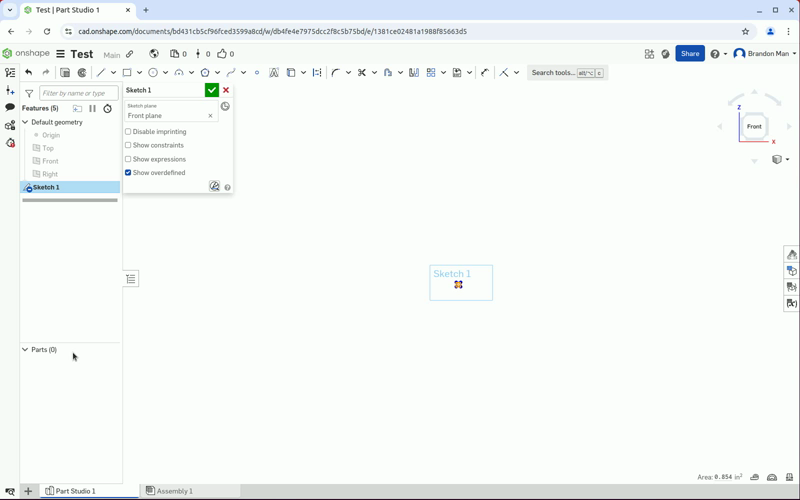
key(shift+e)
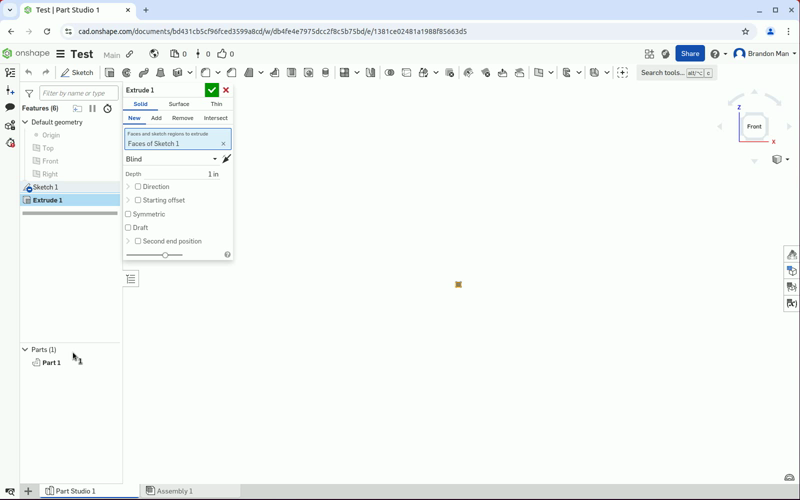
mouse_move(143, 106)
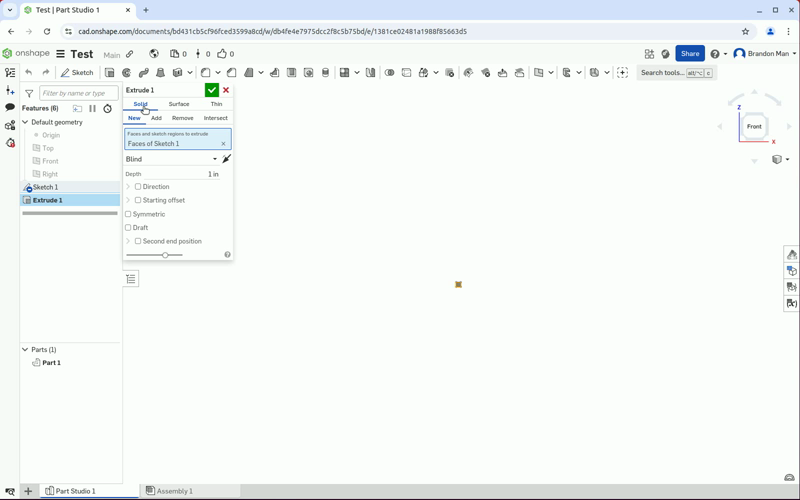
click(143, 106)
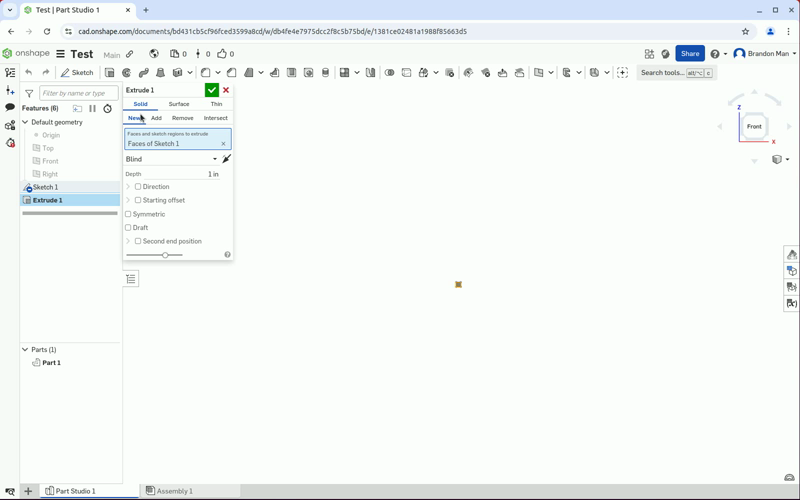
mouse_move(137, 120)
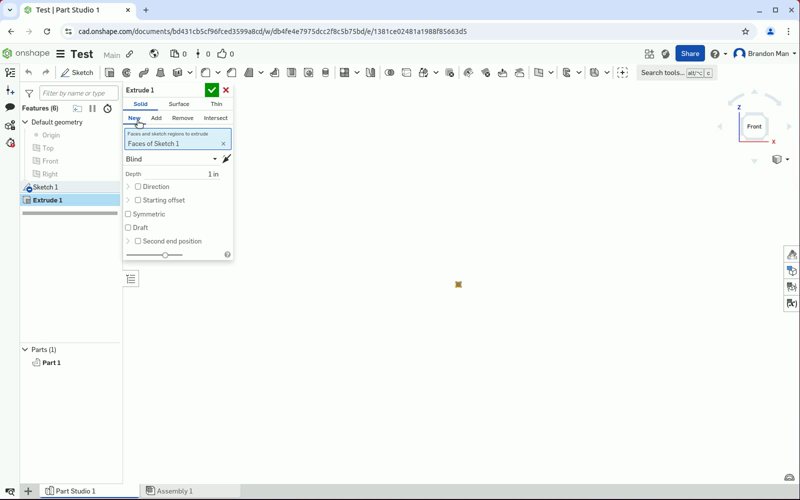
click(137, 120)
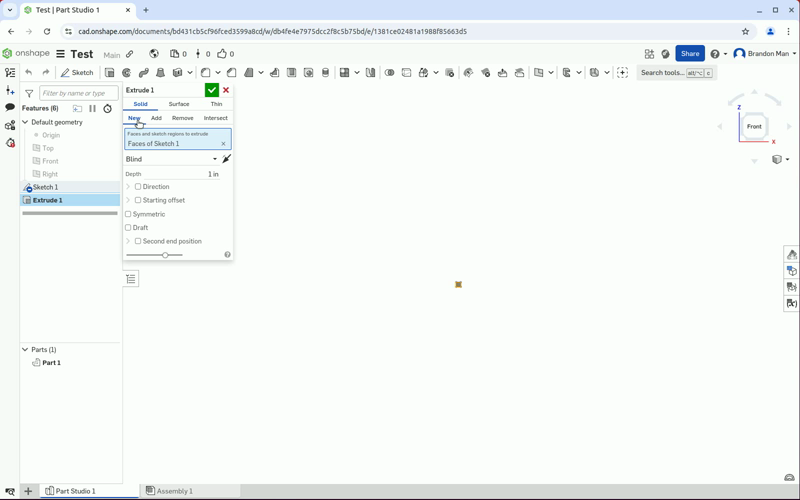
key(tab, 4)
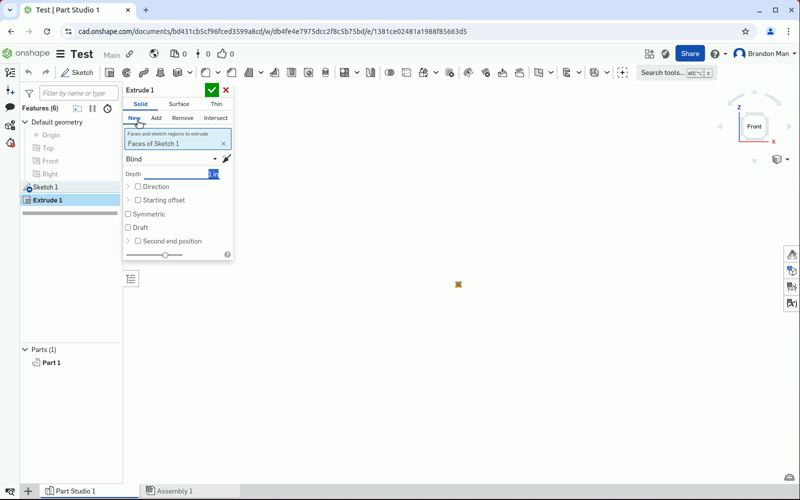
text(46.216)
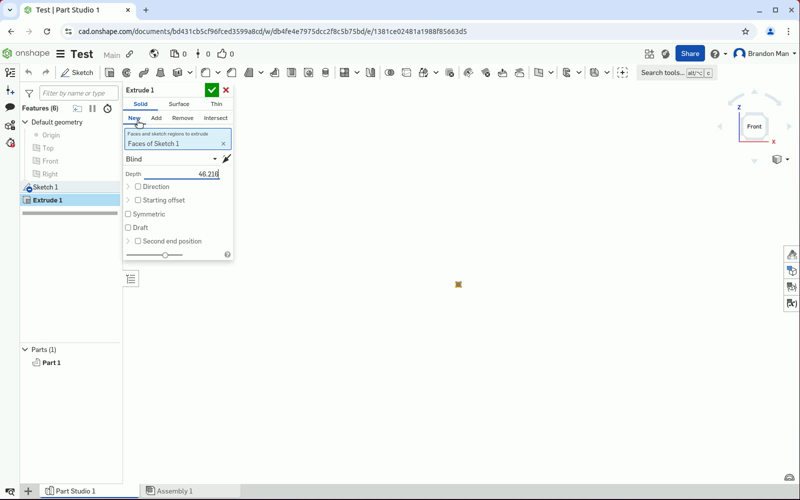
key(tab, 3)
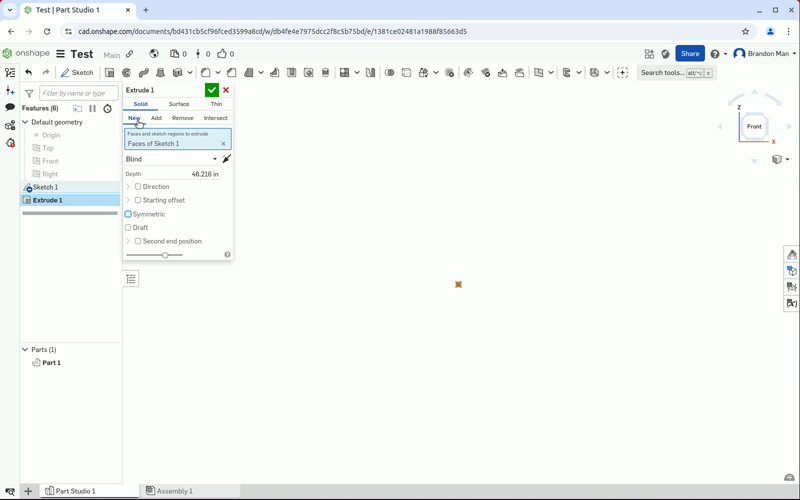
key(space)
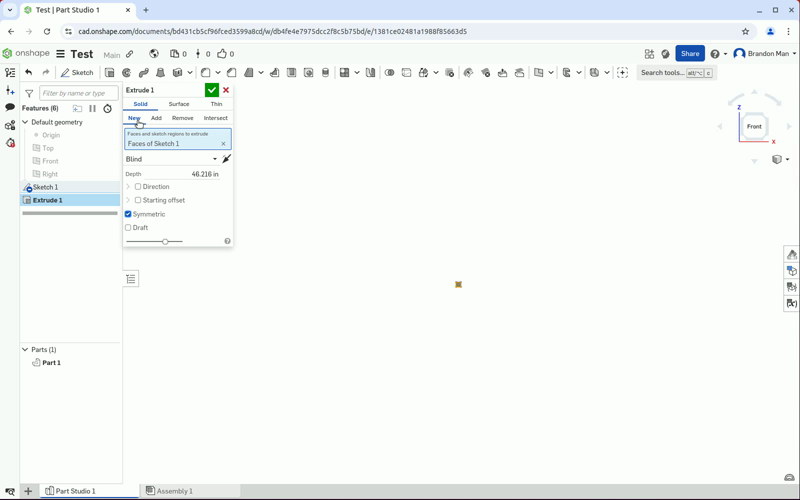
key(enter)
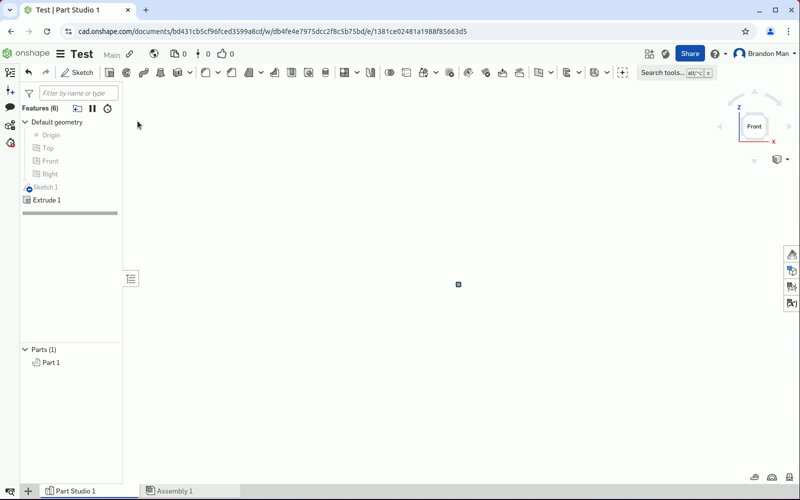
key(shift+h)
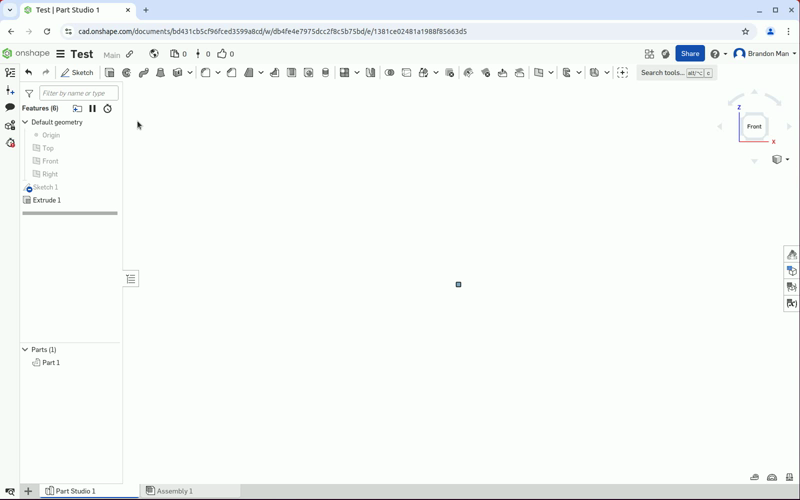
key(shift+h)
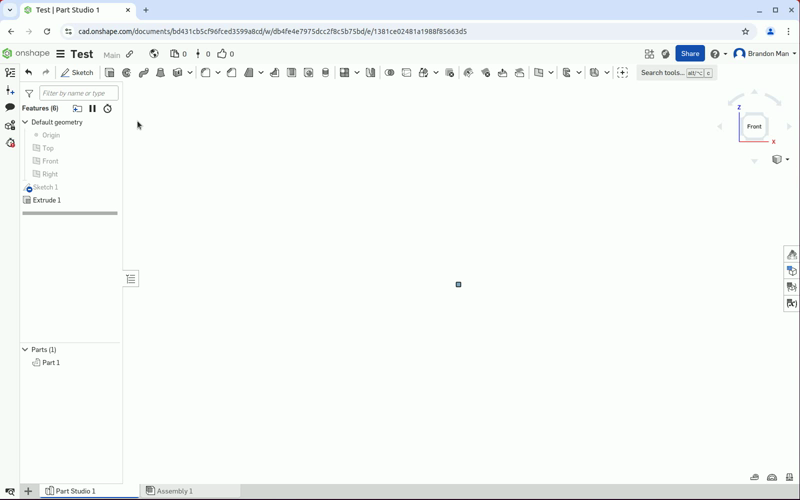
mouse_move(73, 189)
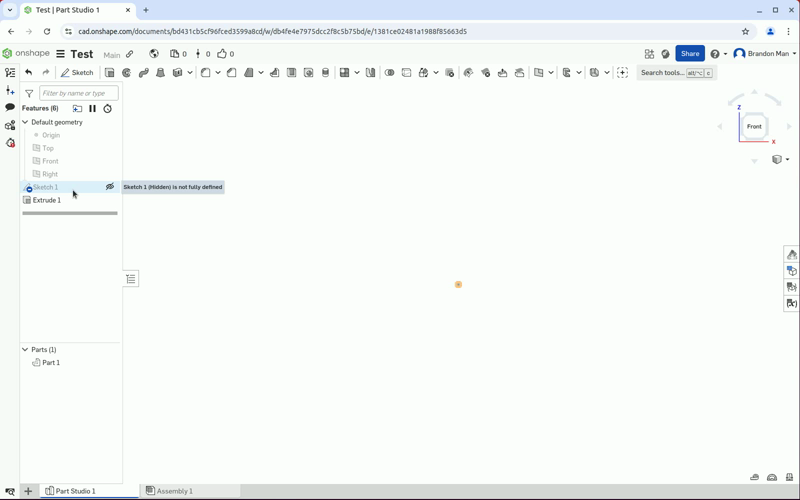
click(73, 189)
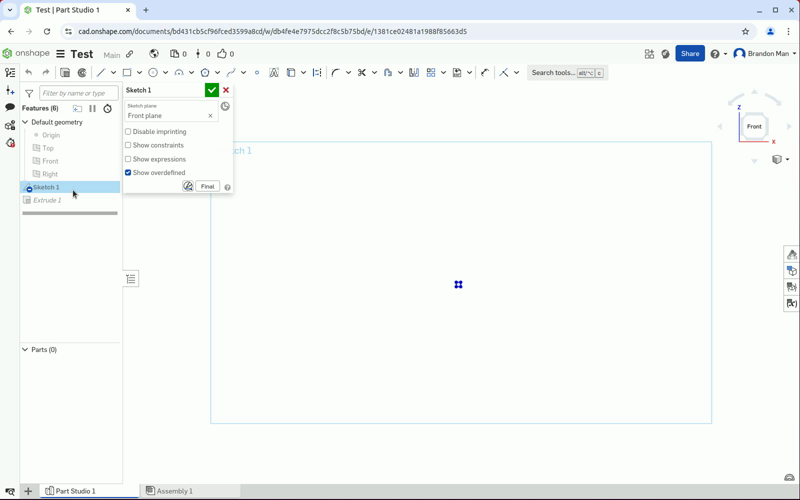
mouse_move(229, 92)
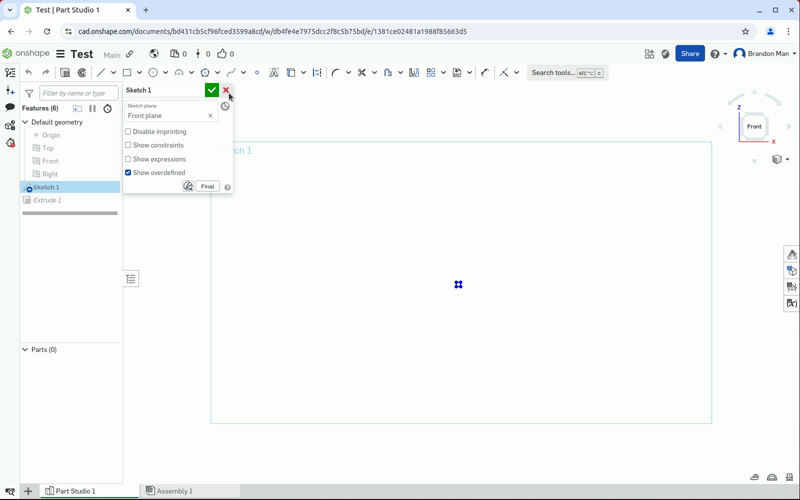
click(229, 92)
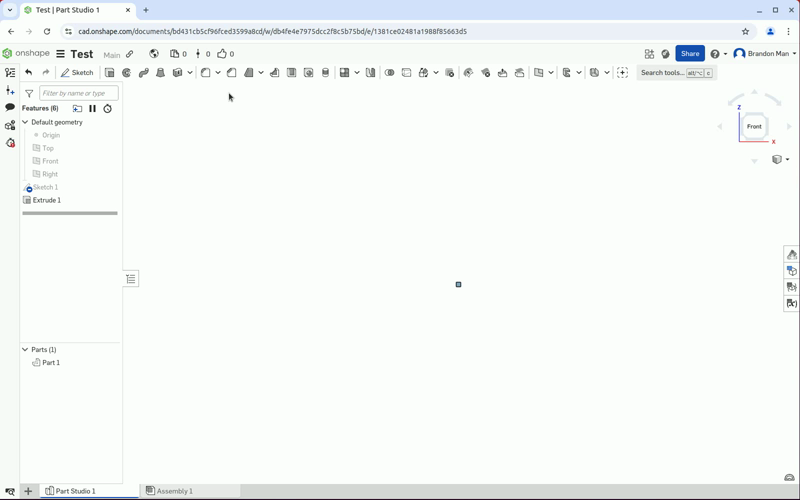
mouse_move(73, 352)
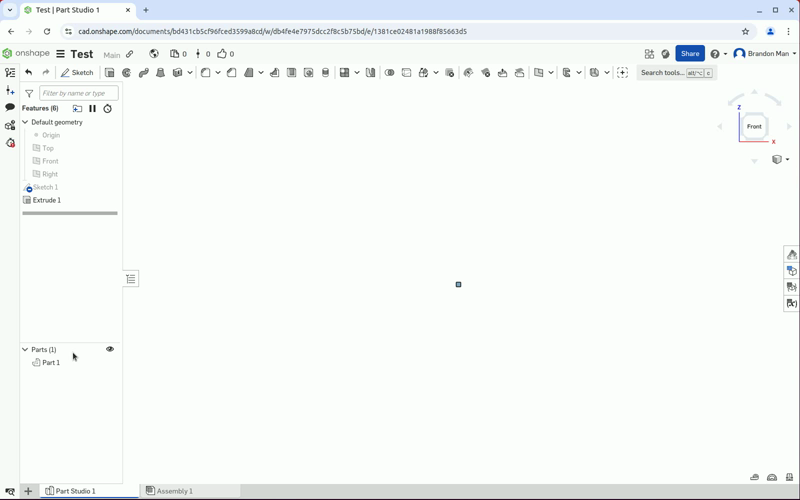
key(y)
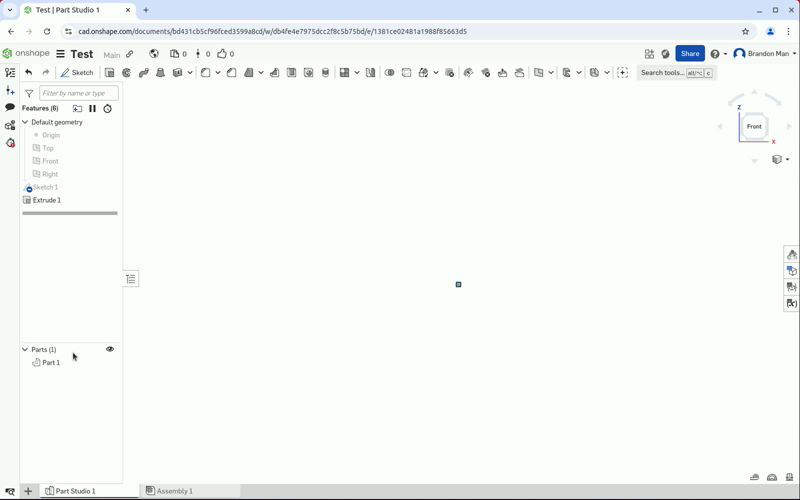
key(shift+p)
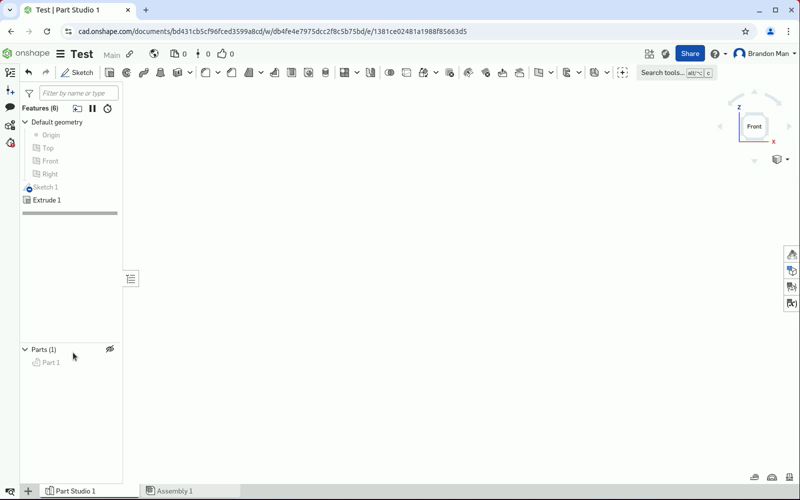
key(space)
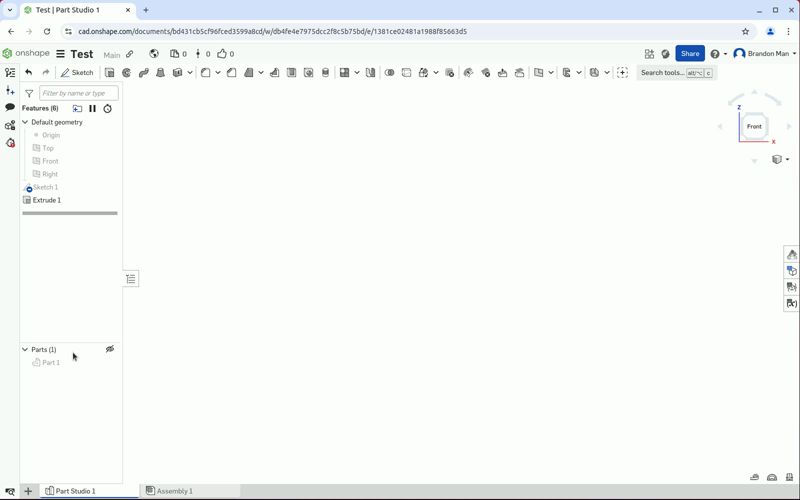
key_down(shift)
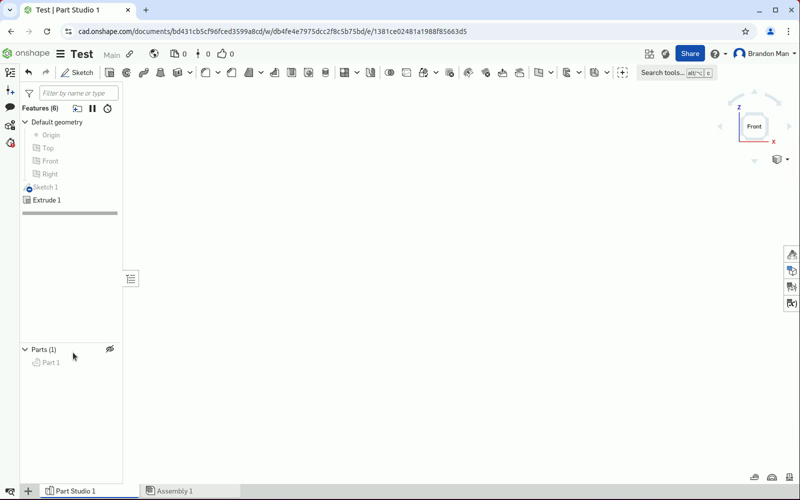
key(down)
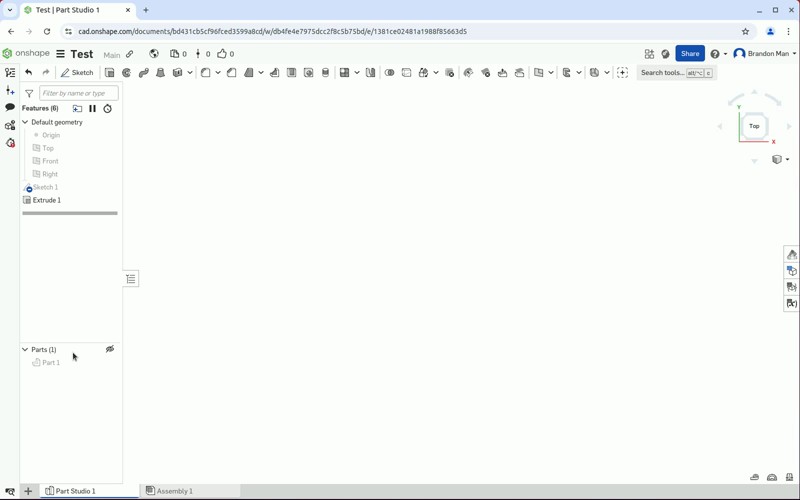
key_up(shift)
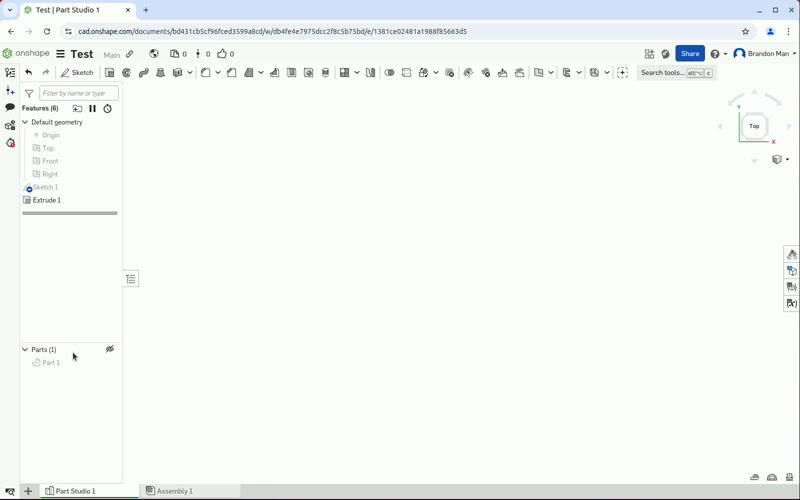
mouse_move(73, 352)
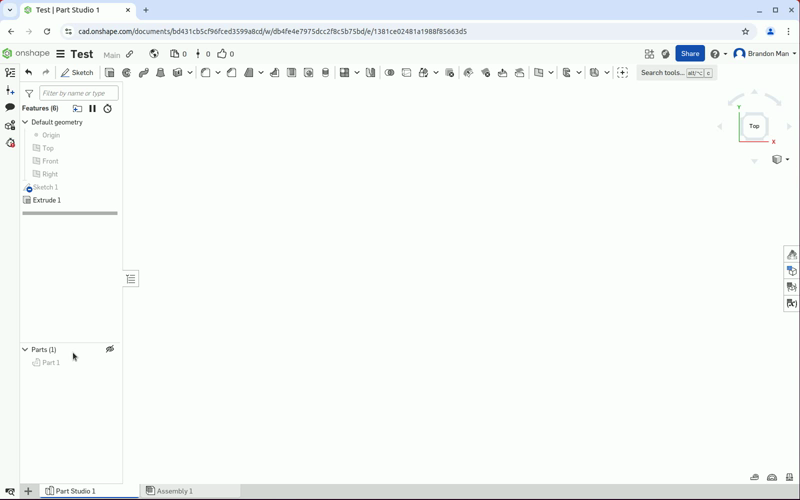
key(shift+y)
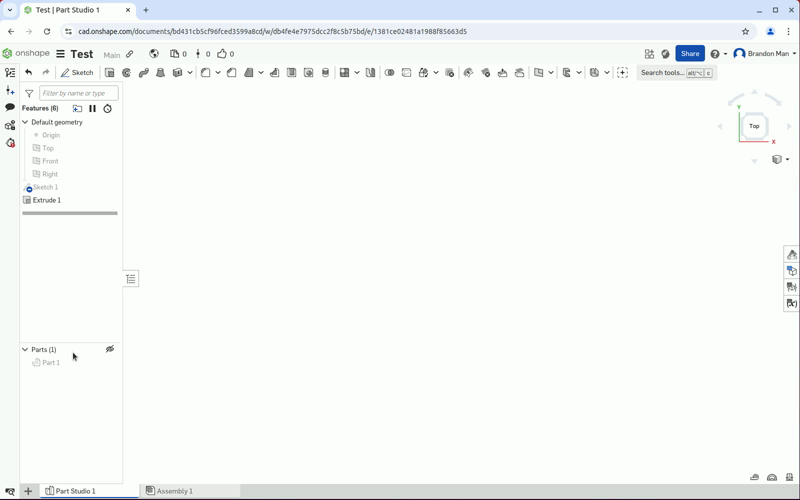
key(shift+s)
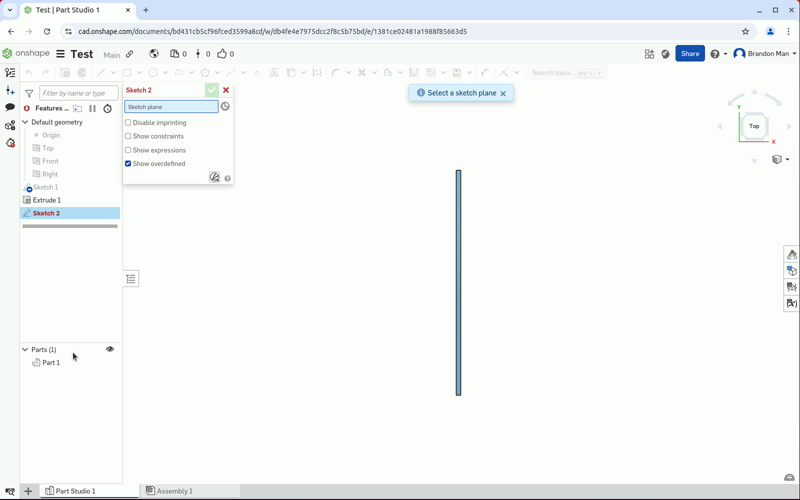
mouse_move(73, 150)
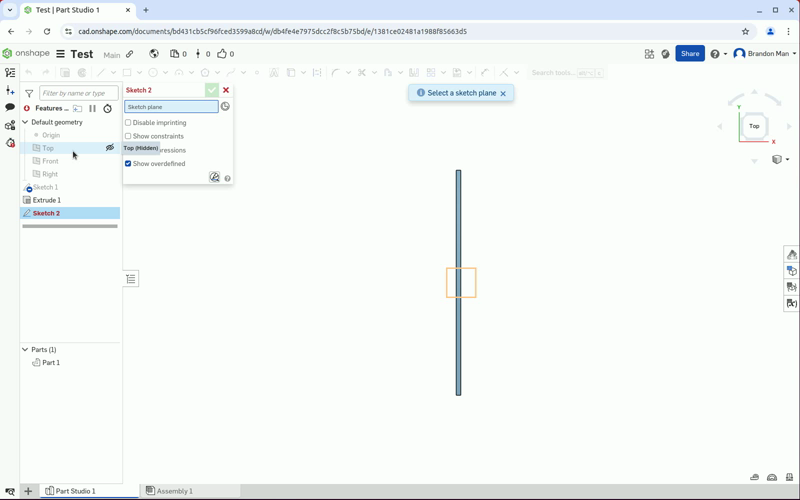
click(73, 150)
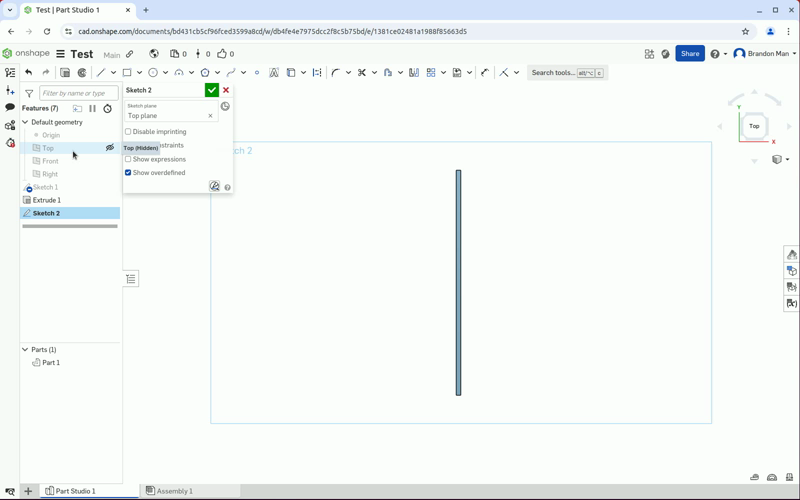
mouse_move(73, 352)
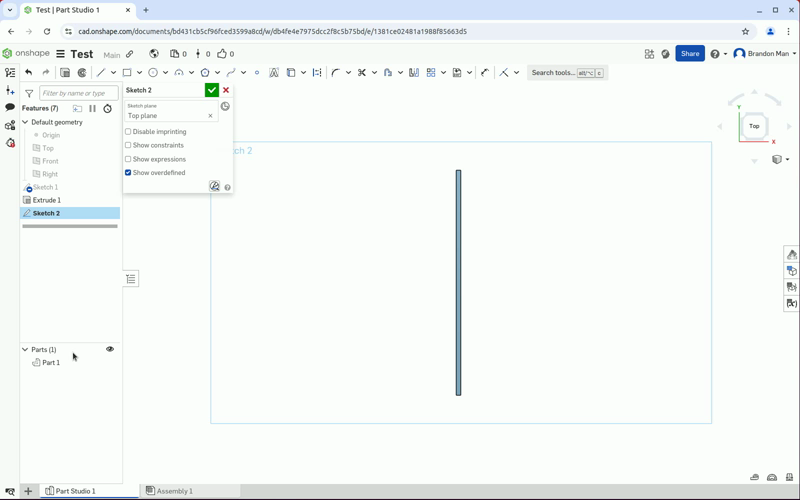
key(y)
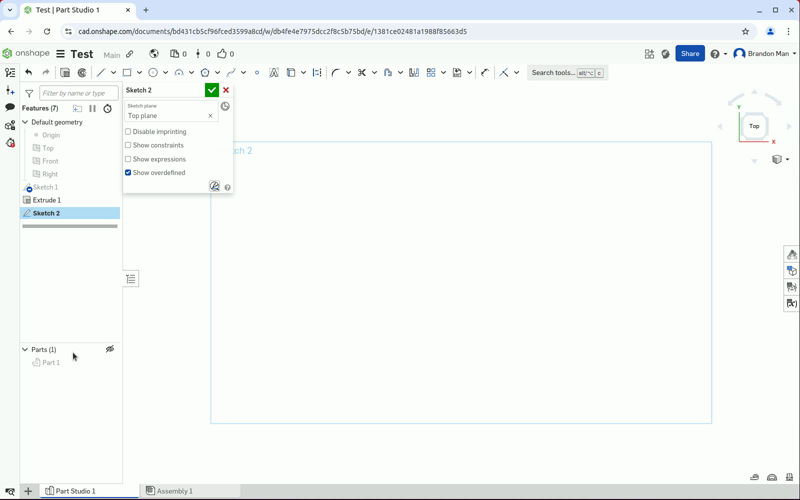
key(l)
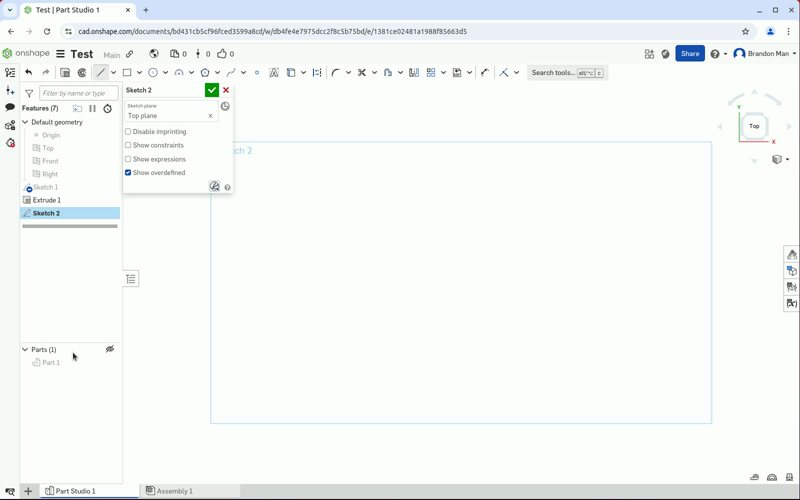
key_down(shift)
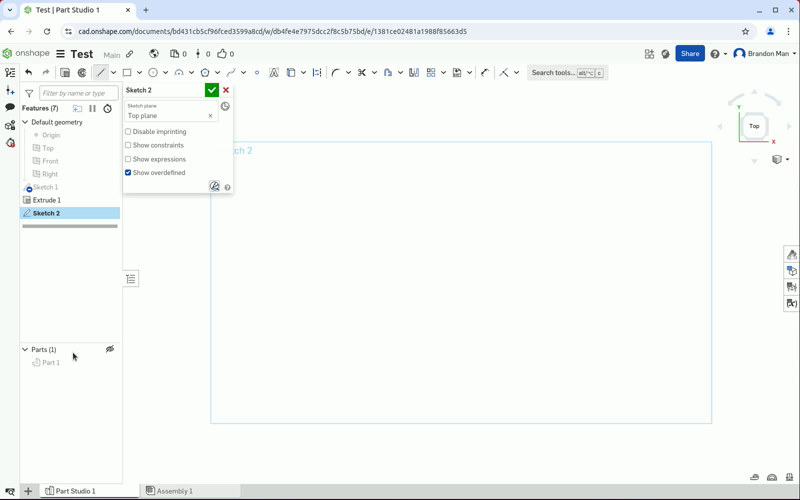
mouse_move(460, 284)
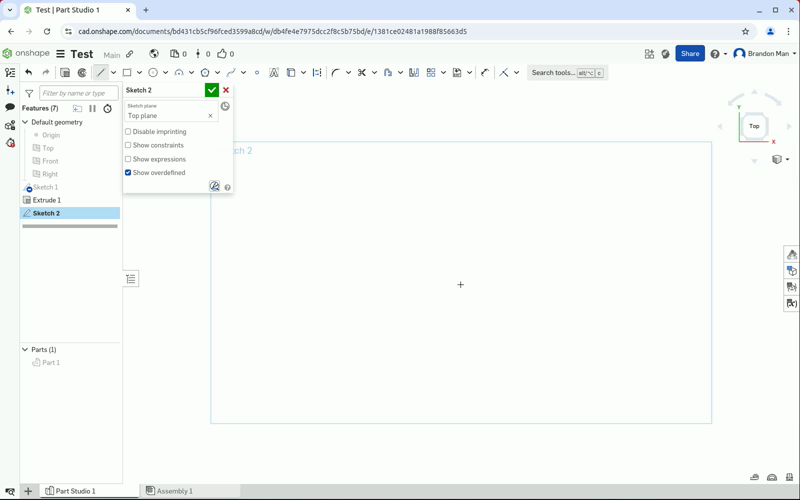
click(460, 284)
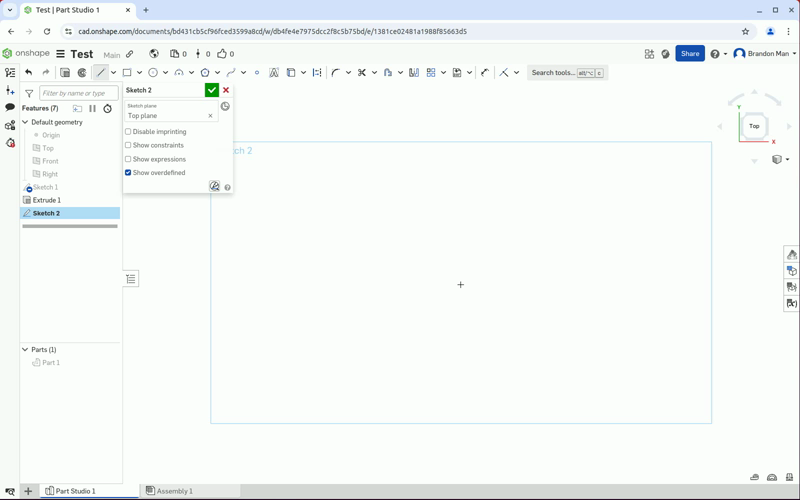
key_up(shift)
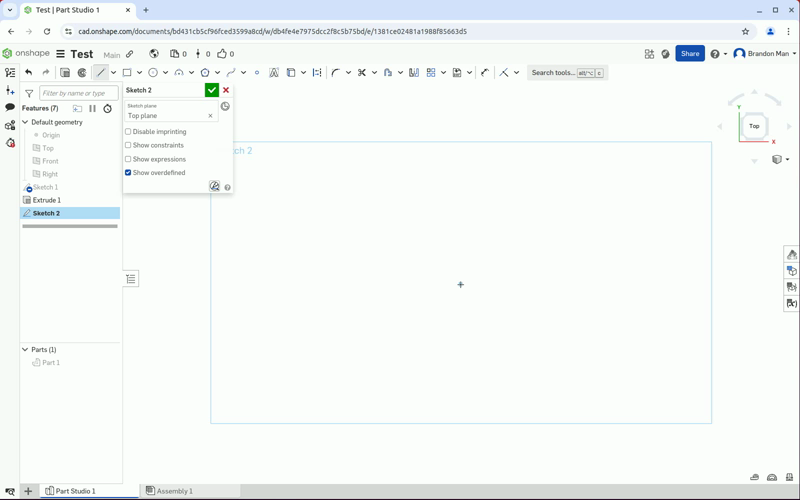
key_down(shift)
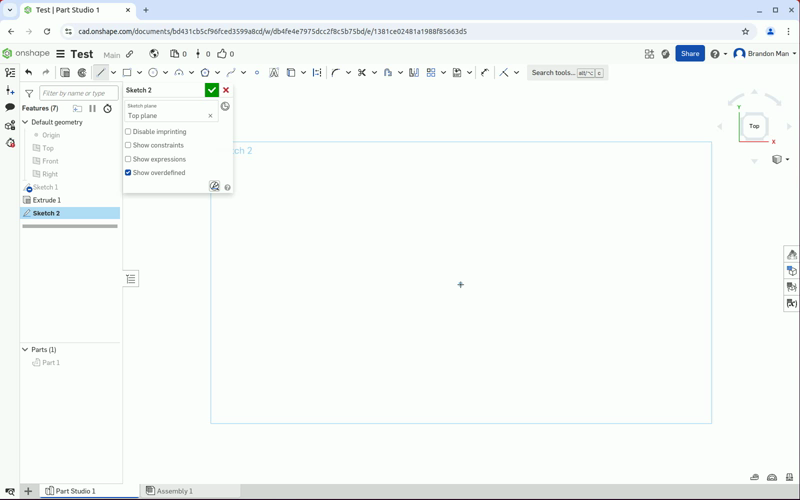
mouse_move(490, 284)
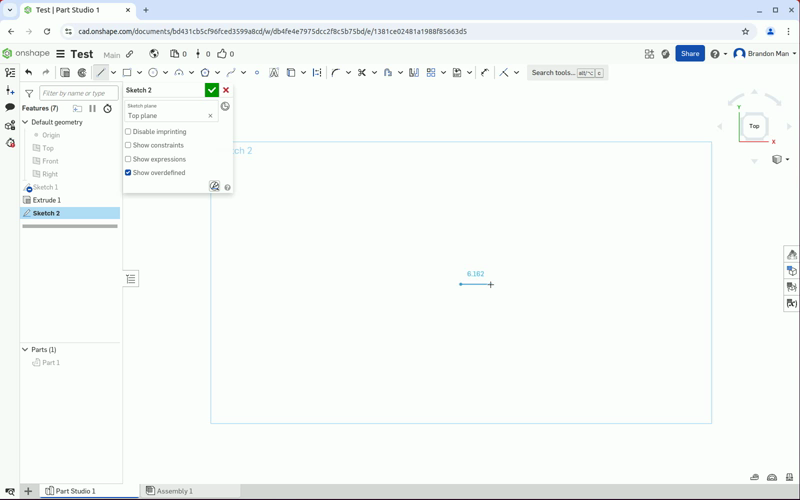
mouse_move(464, 284)
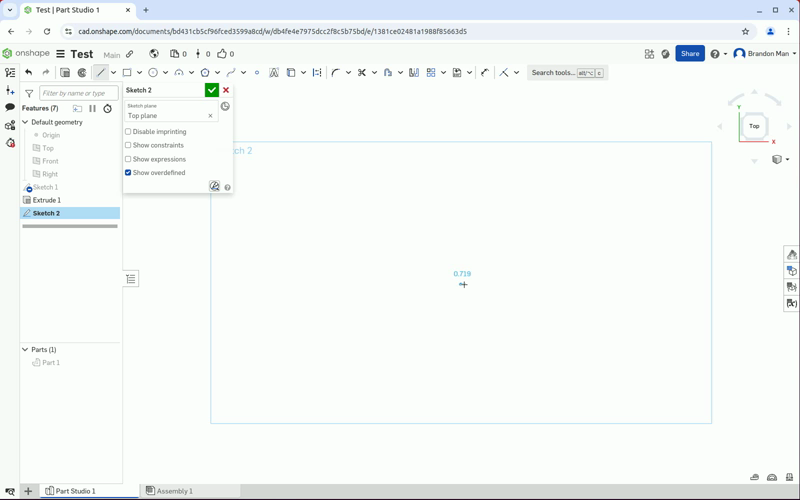
scroll(6)
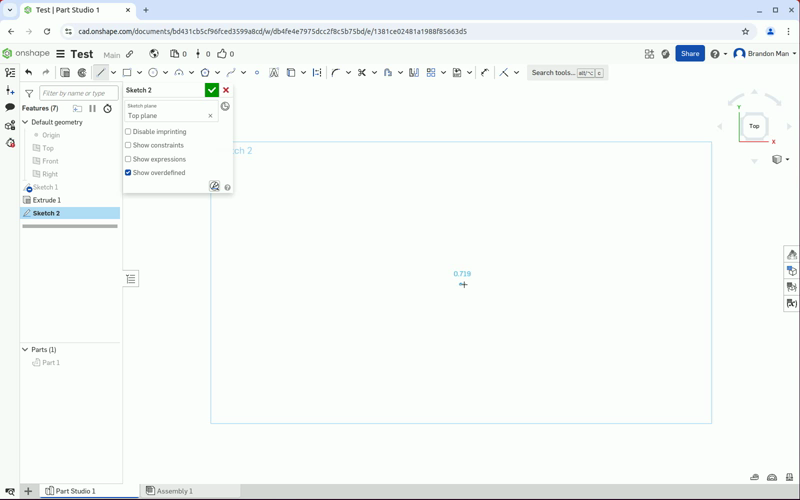
scroll(6)
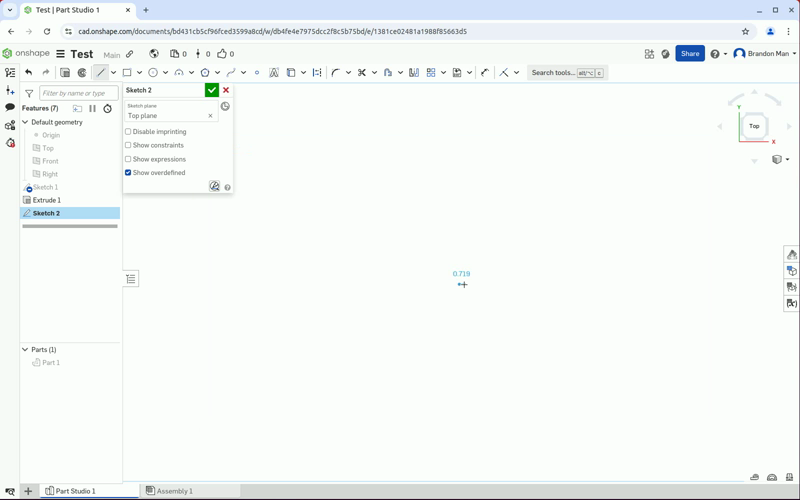
scroll(6)
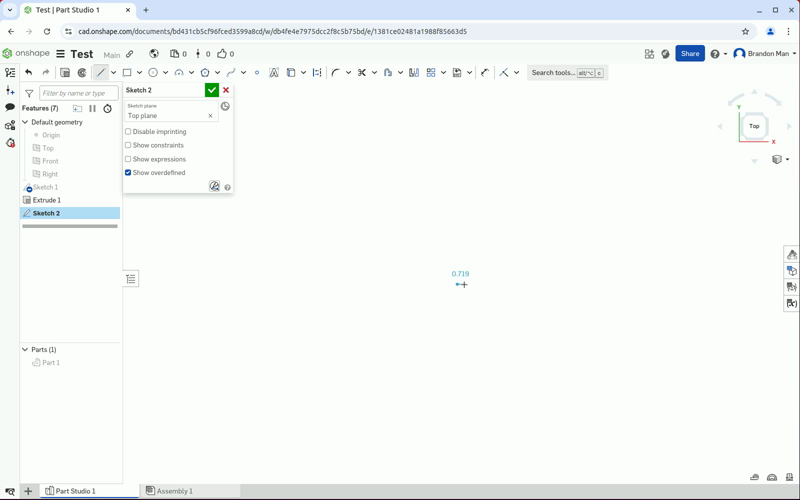
scroll(6)
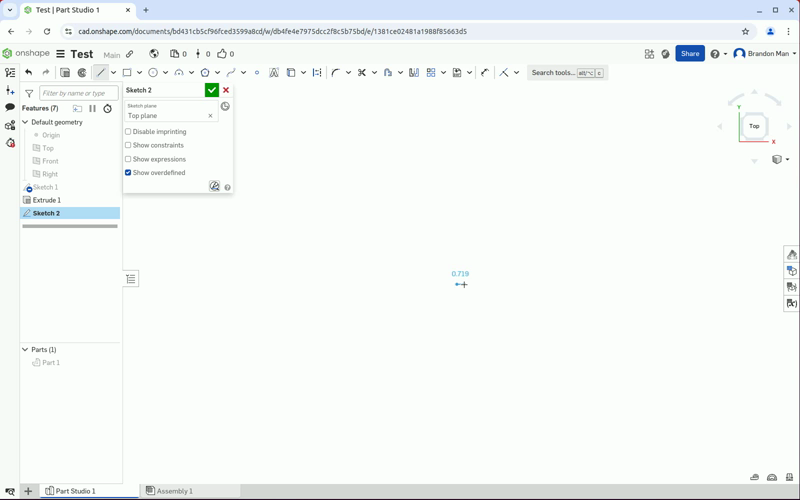
scroll(6)
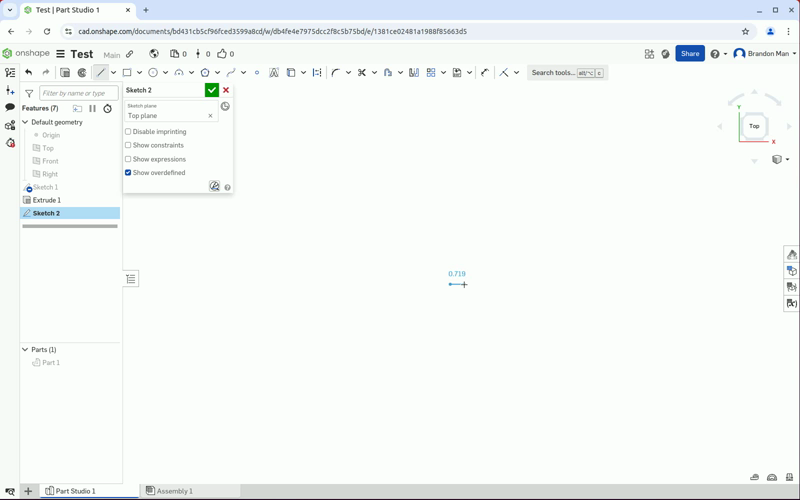
scroll(6)
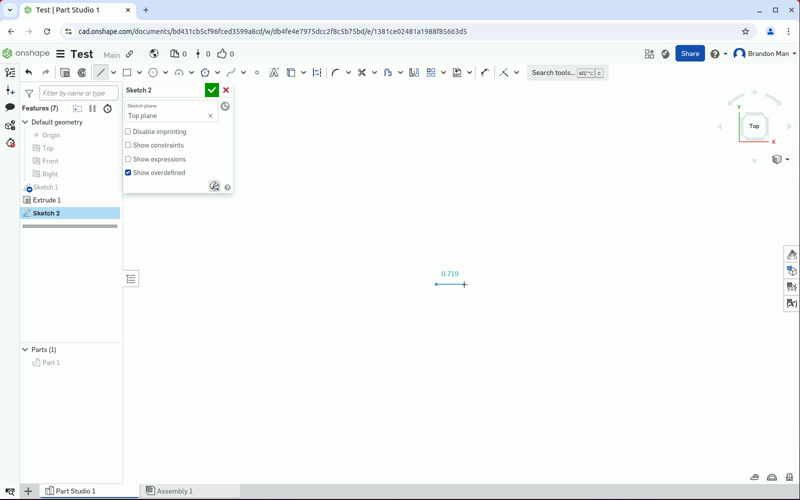
scroll(6)
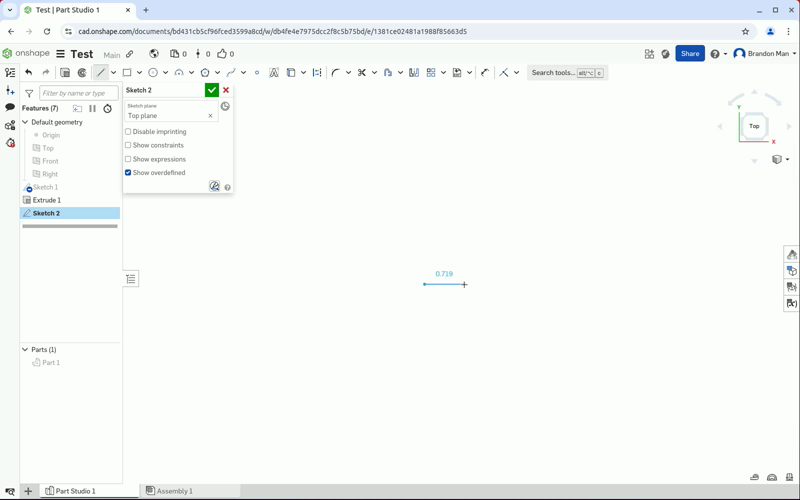
click(464, 284)
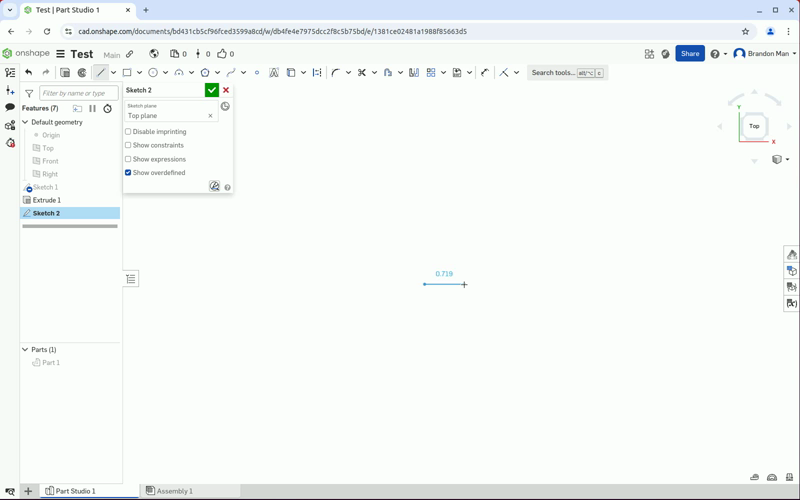
scroll(-6)
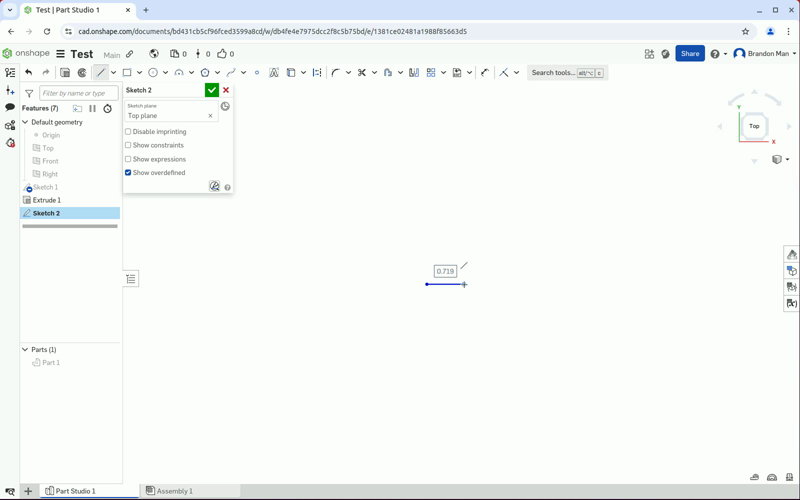
scroll(-6)
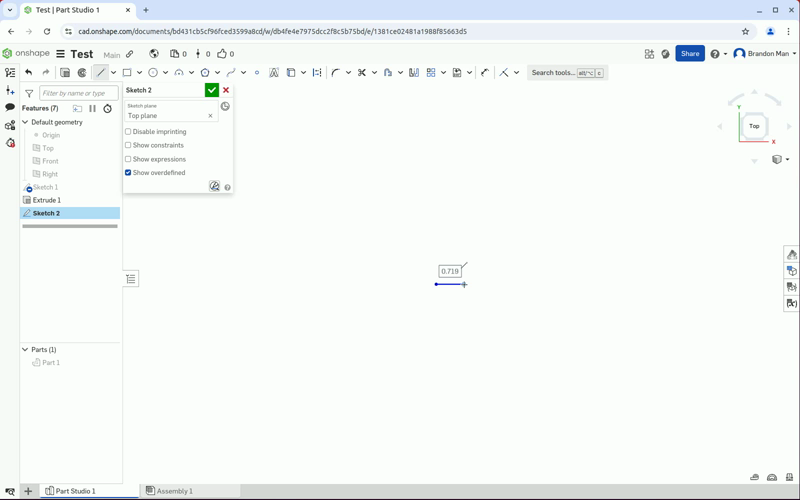
scroll(-6)
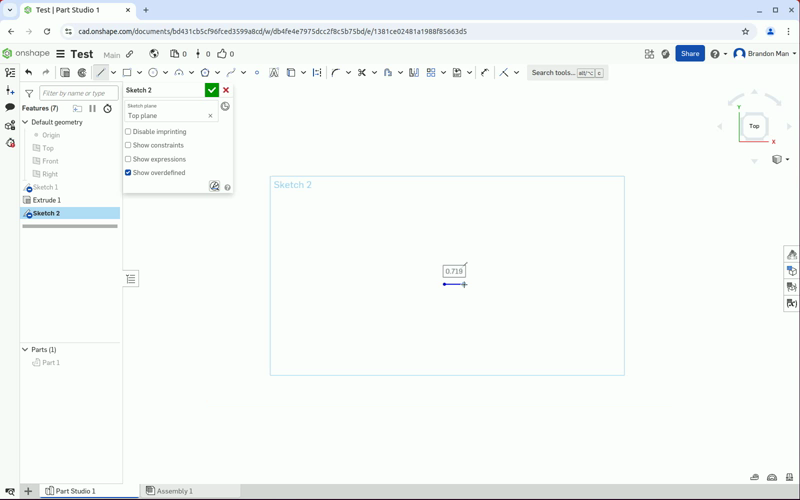
scroll(-6)
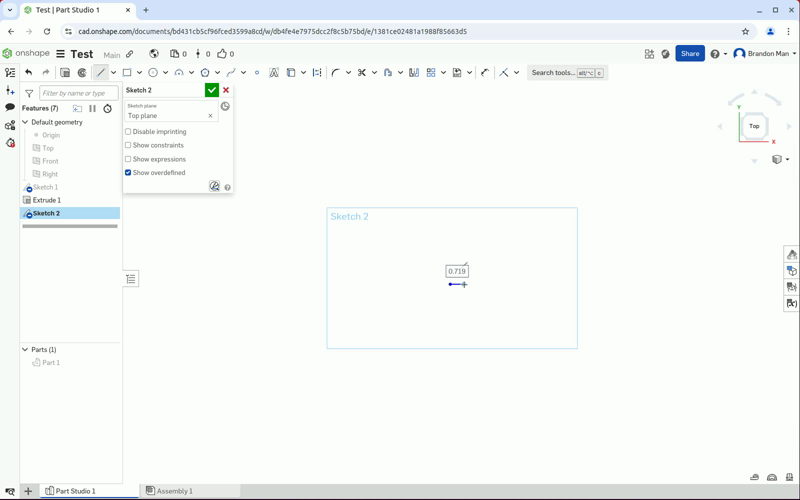
scroll(-6)
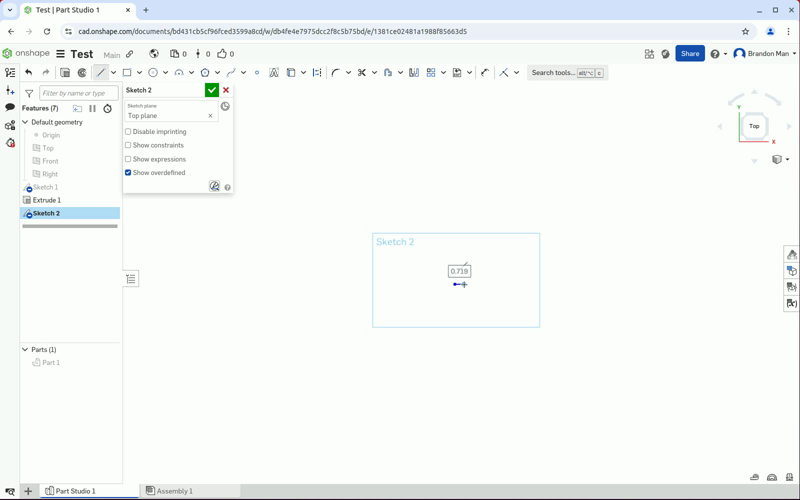
scroll(-6)
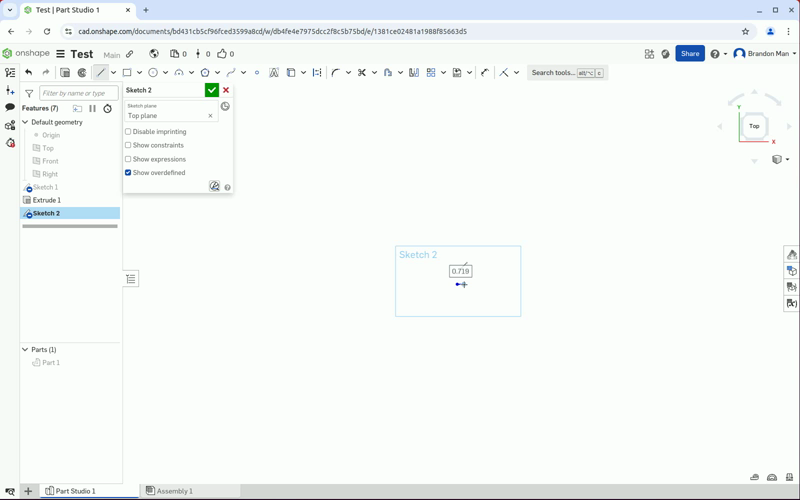
scroll(-6)
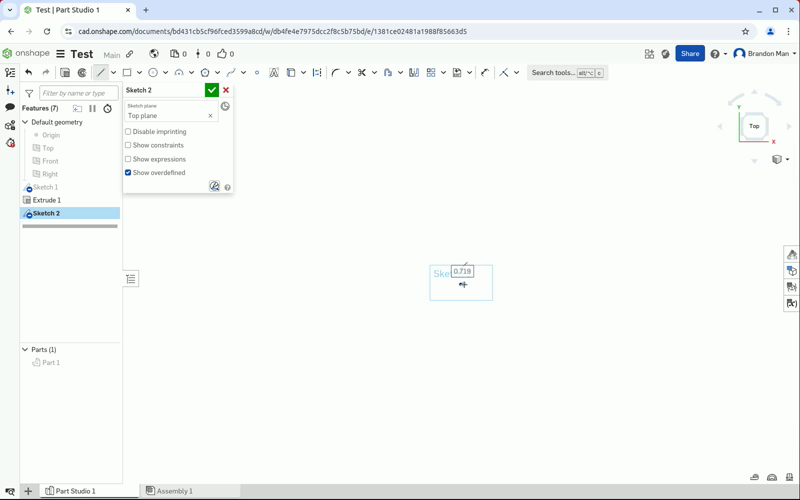
key_up(shift)
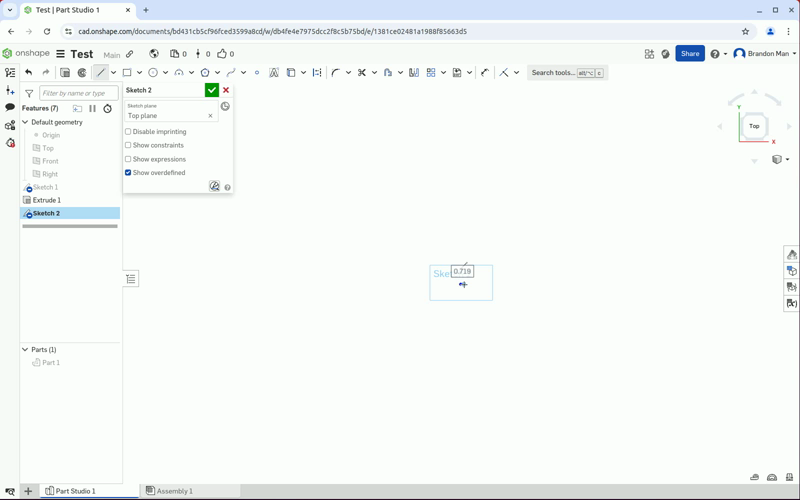
key_down(shift)
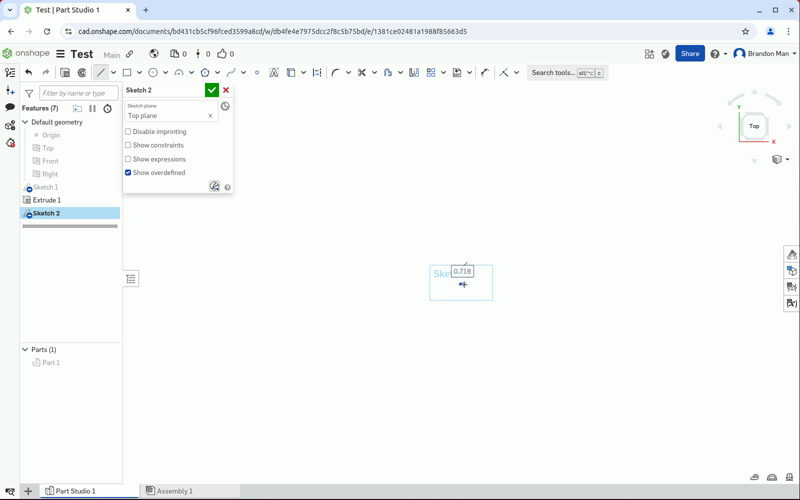
mouse_move(494, 284)
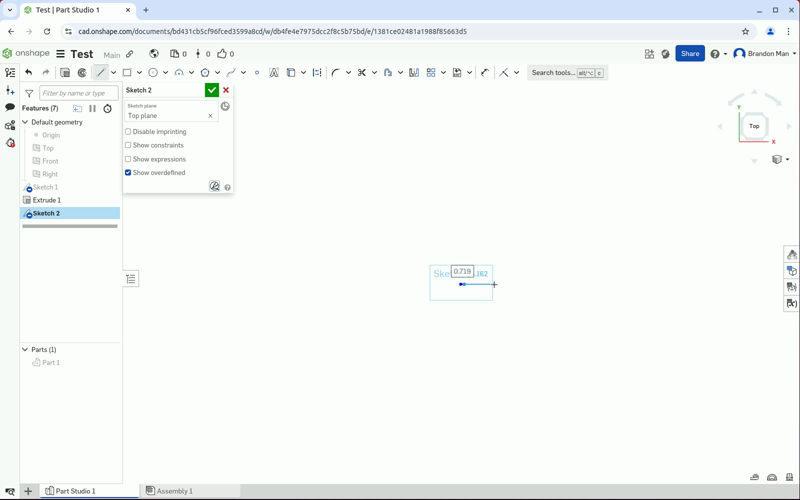
mouse_move(464, 283)
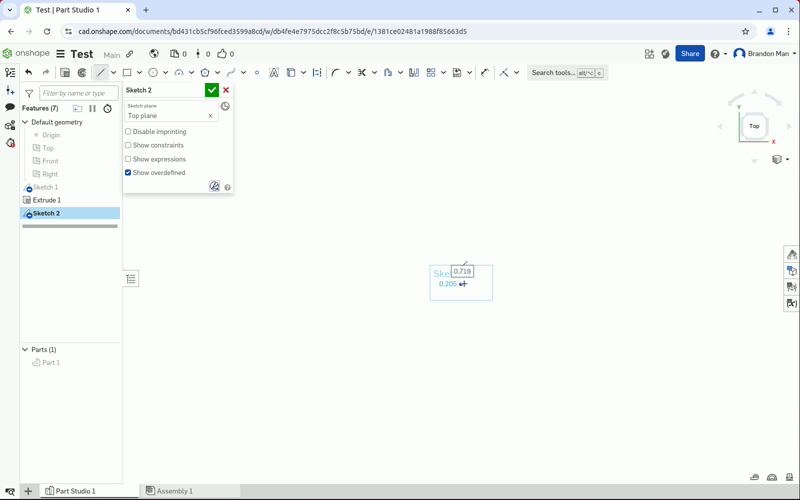
scroll(6)
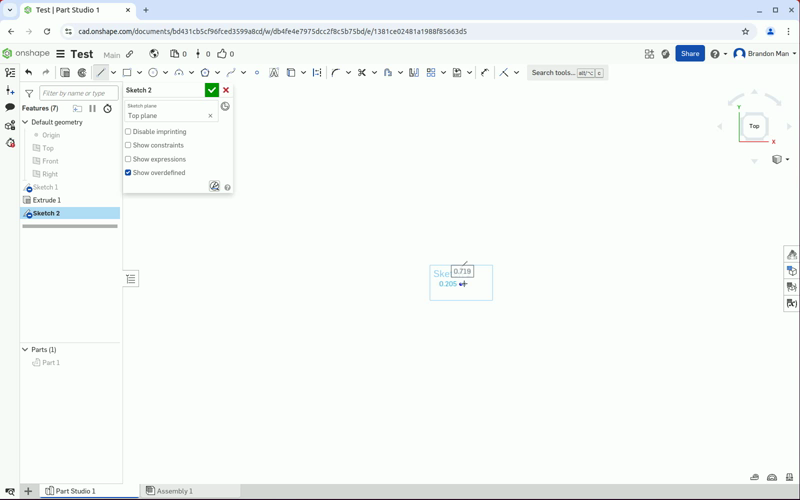
scroll(6)
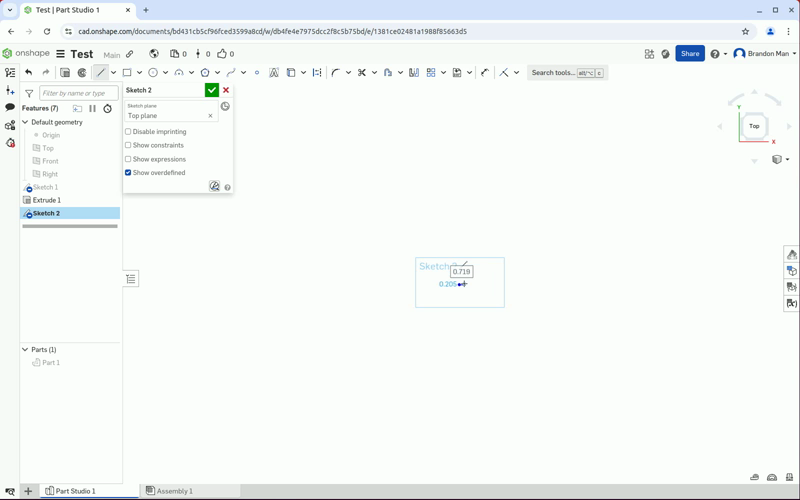
scroll(6)
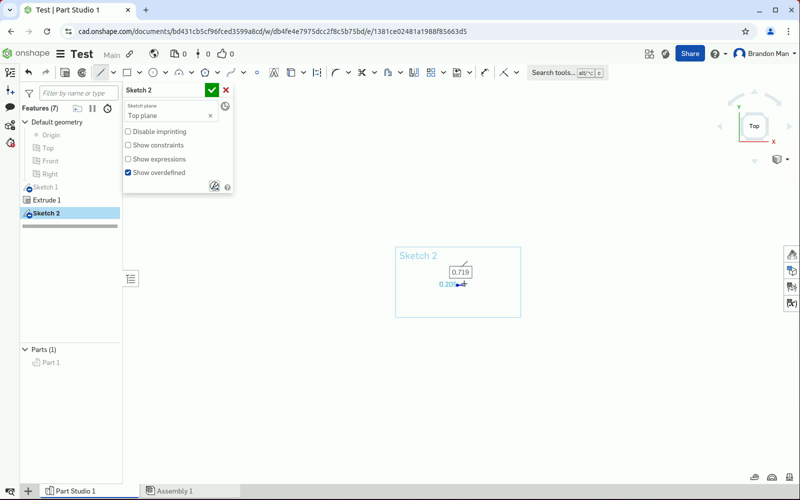
scroll(6)
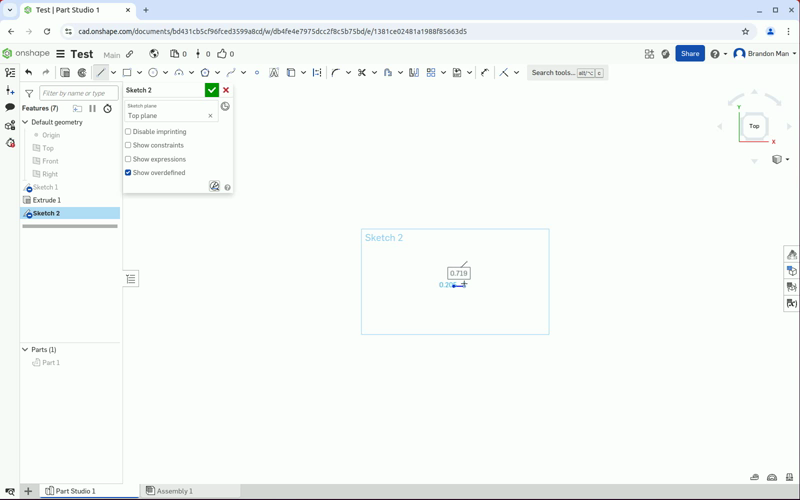
scroll(6)
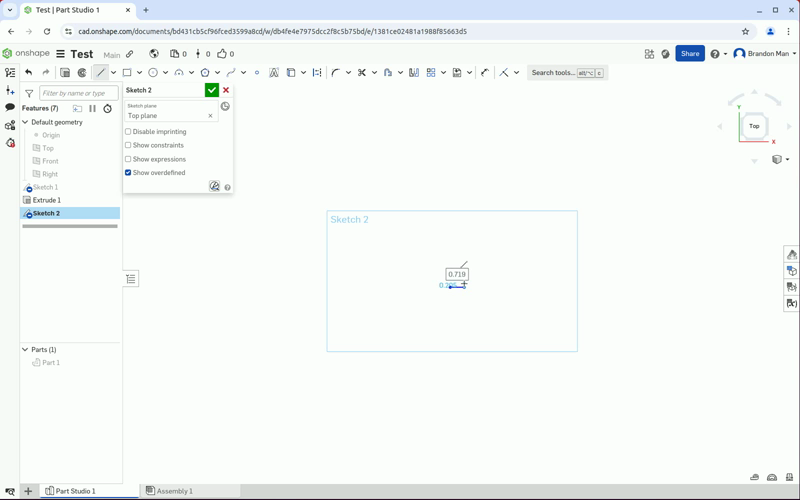
scroll(6)
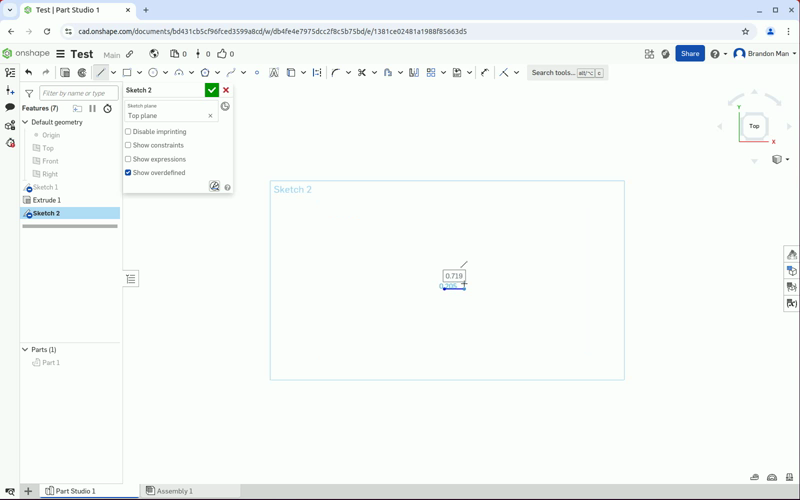
scroll(6)
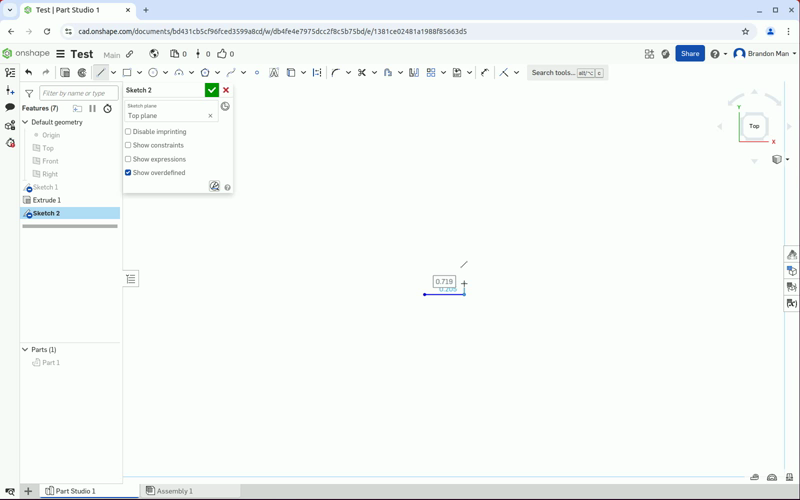
click(464, 283)
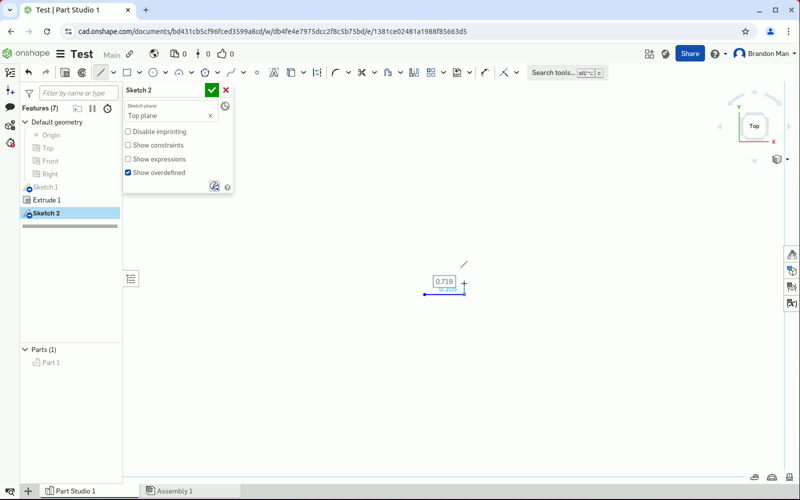
scroll(-6)
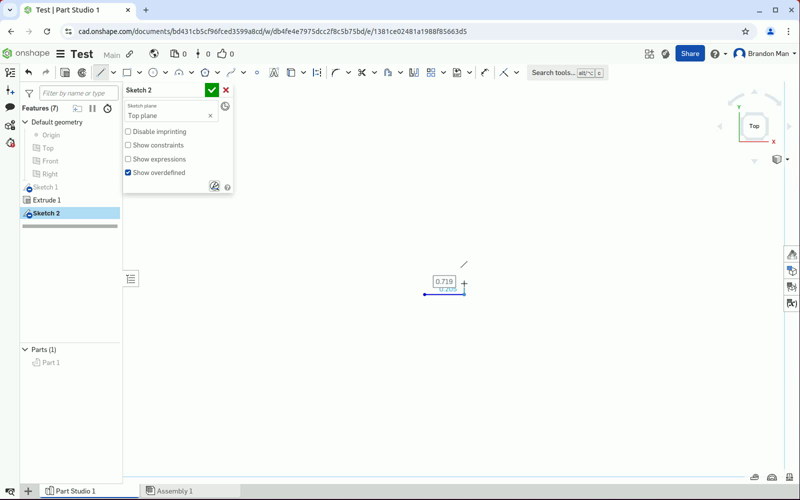
scroll(-6)
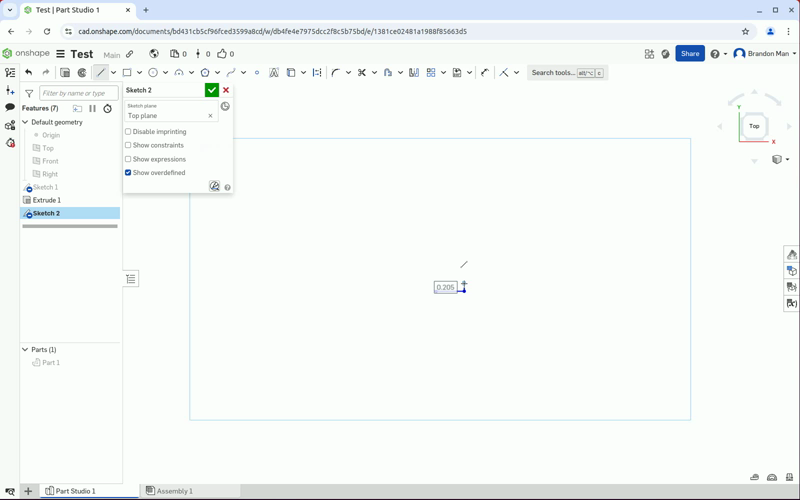
scroll(-6)
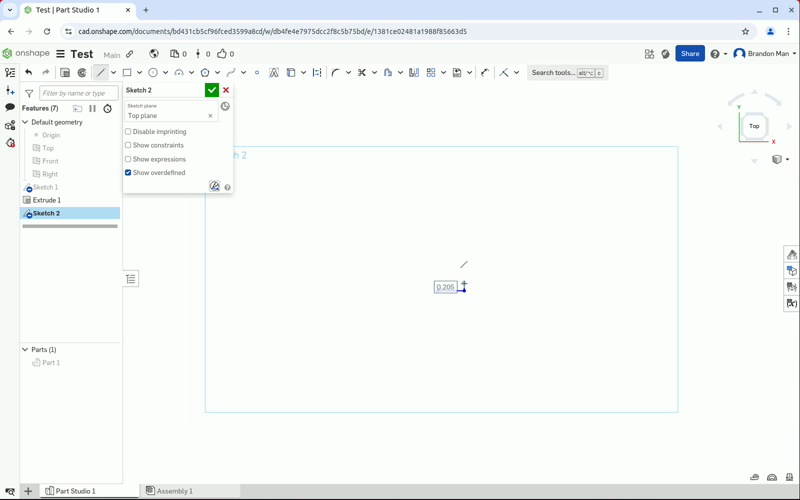
scroll(-6)
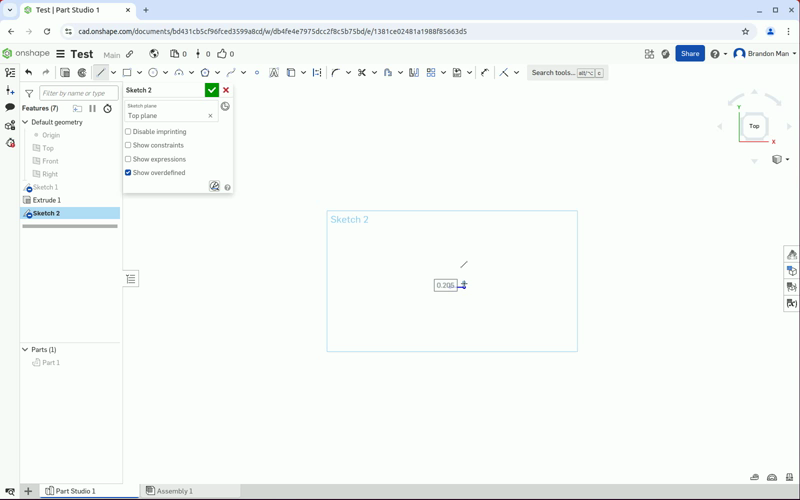
scroll(-6)
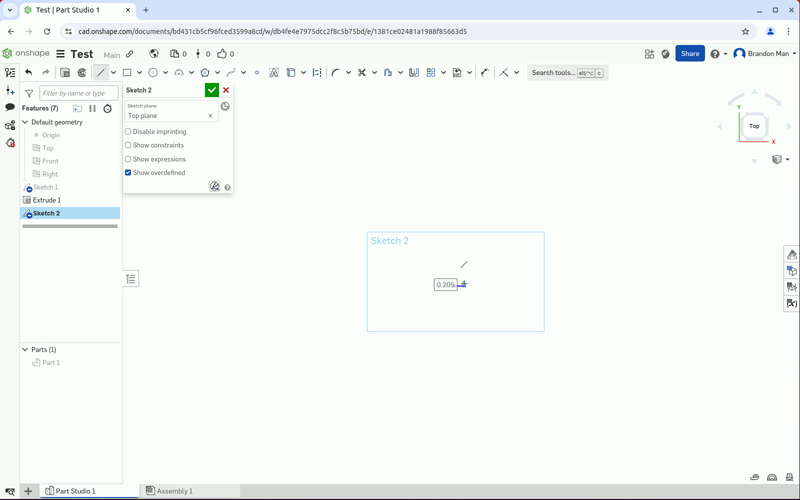
scroll(-6)
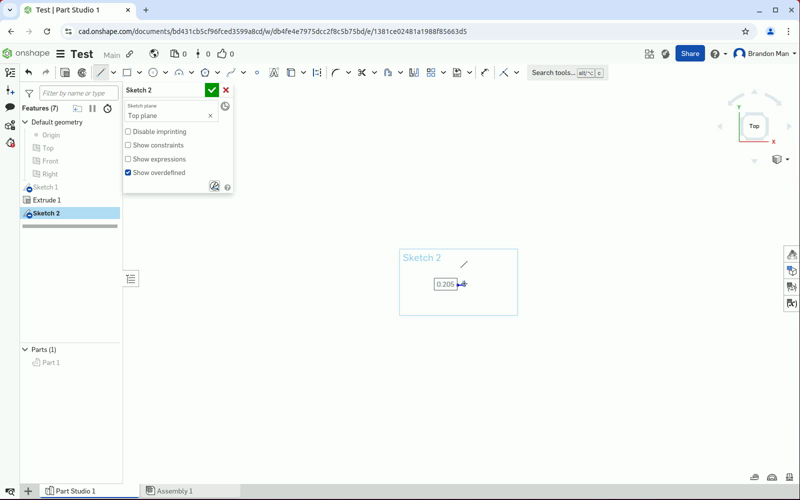
scroll(-6)
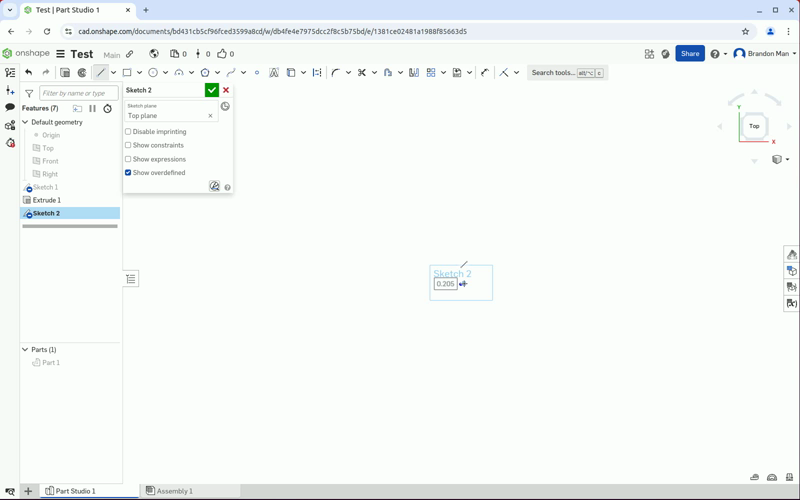
key_up(shift)
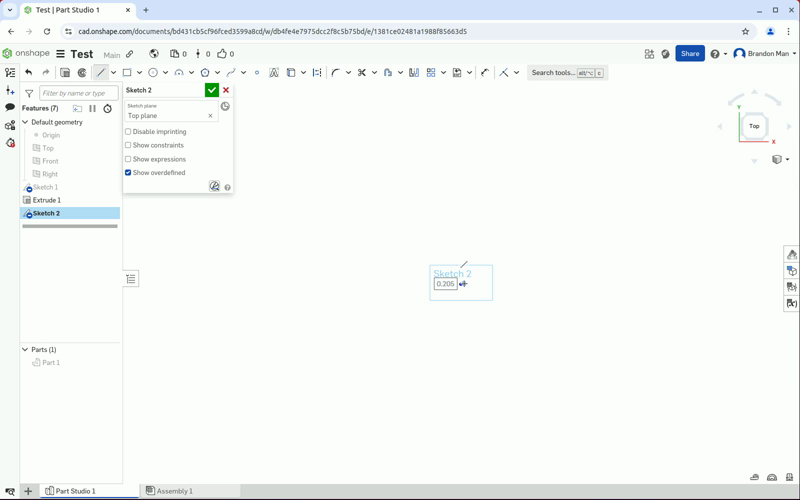
key_down(shift)
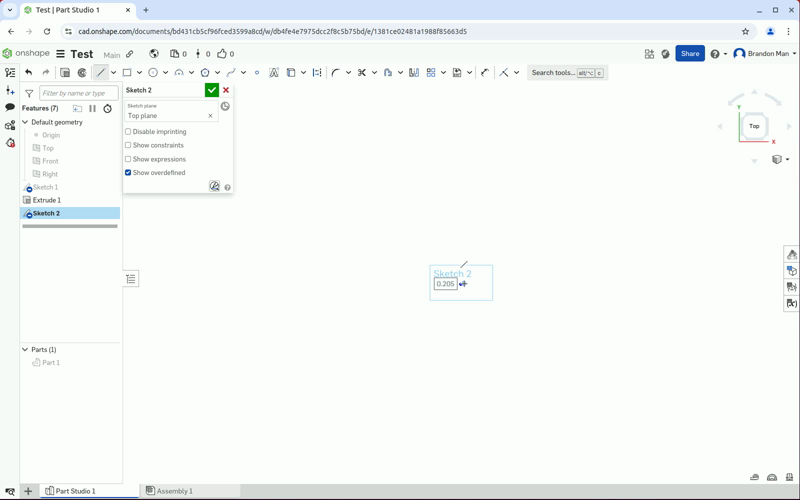
mouse_move(494, 283)
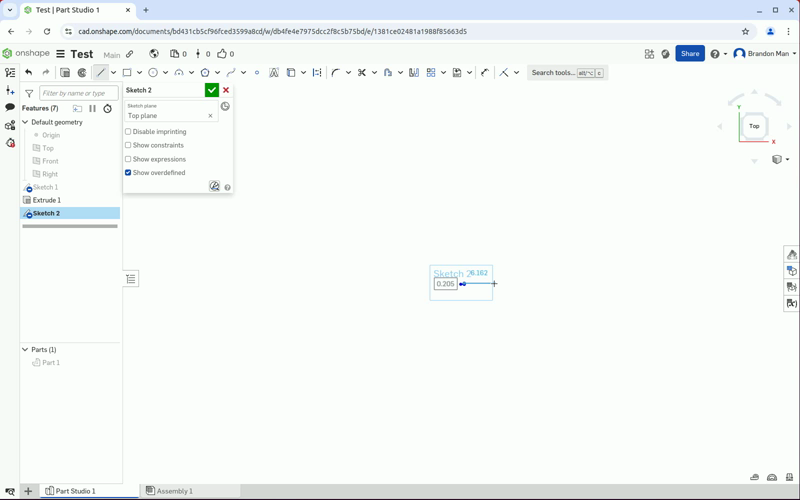
mouse_move(460, 283)
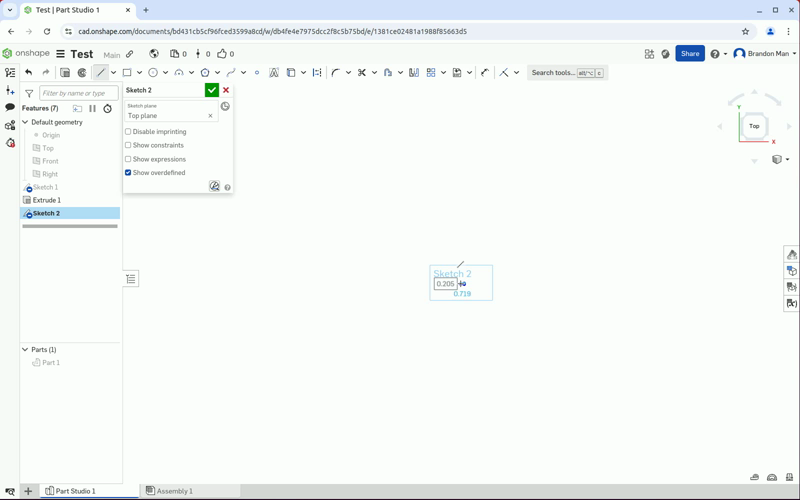
scroll(6)
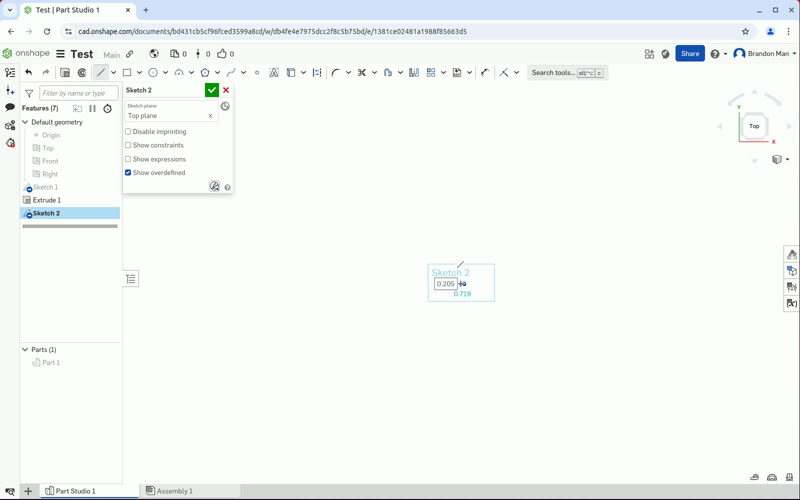
scroll(6)
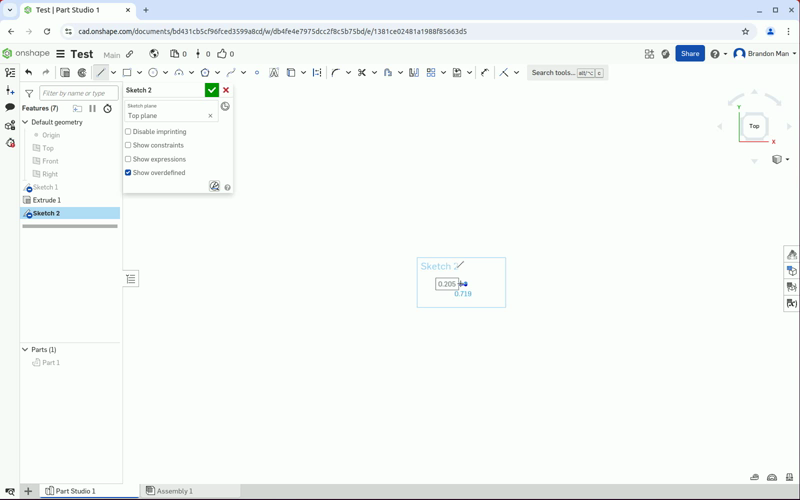
scroll(6)
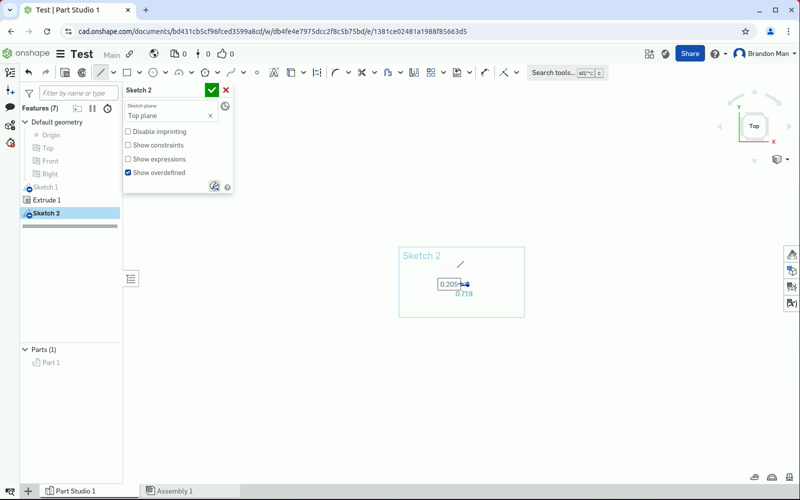
scroll(6)
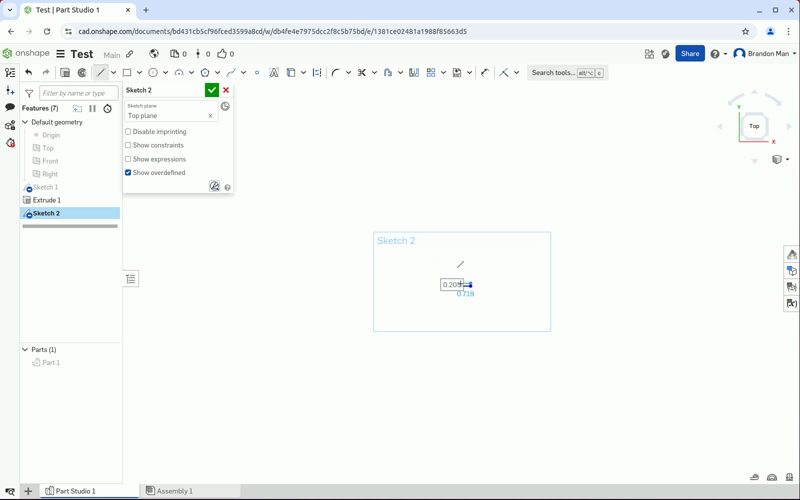
scroll(6)
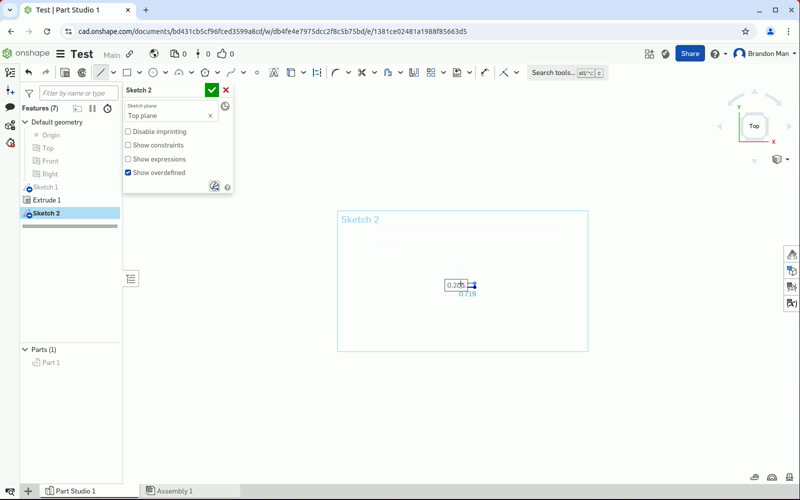
scroll(6)
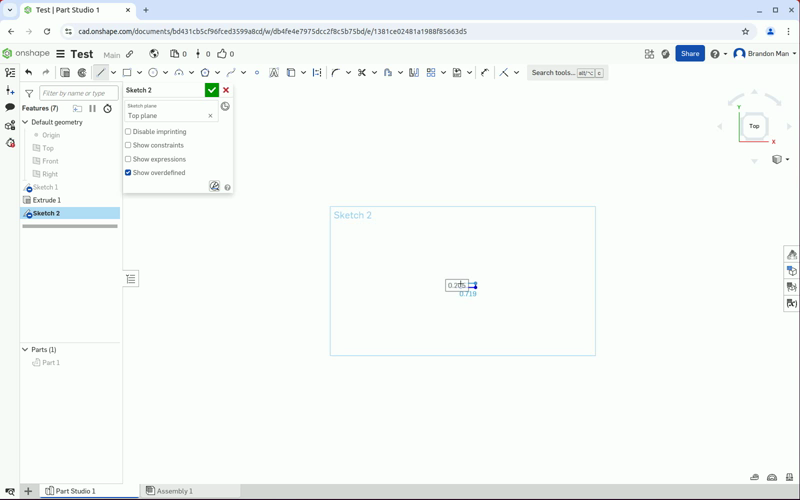
scroll(6)
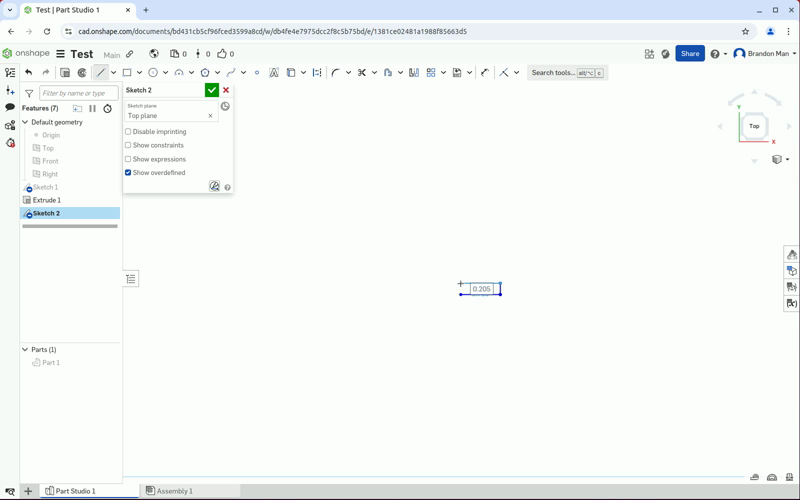
click(460, 283)
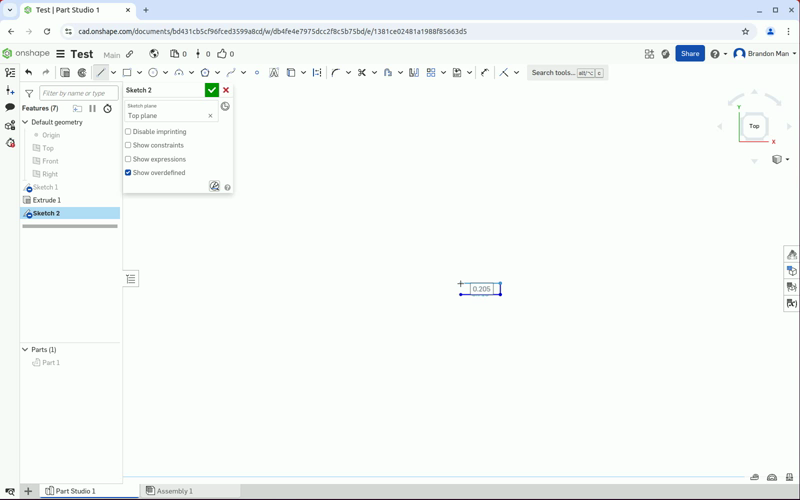
scroll(-6)
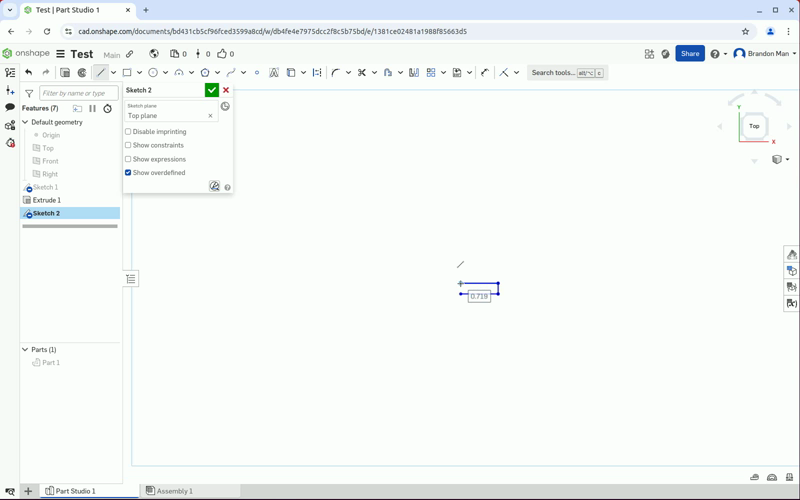
scroll(-6)
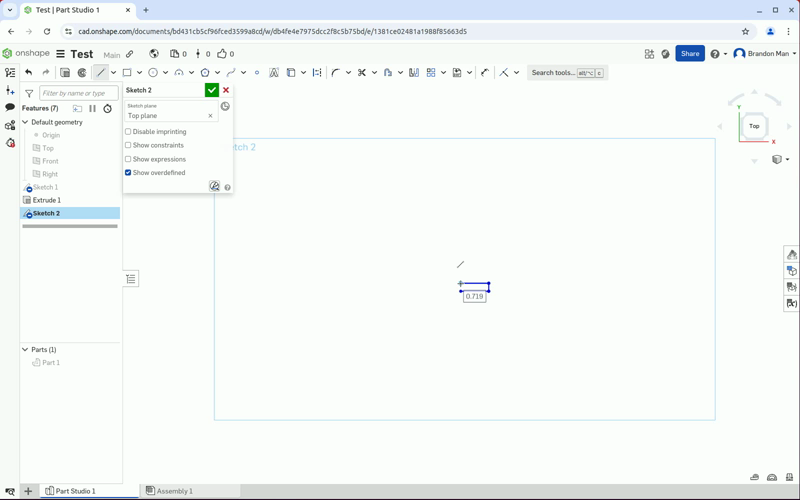
scroll(-6)
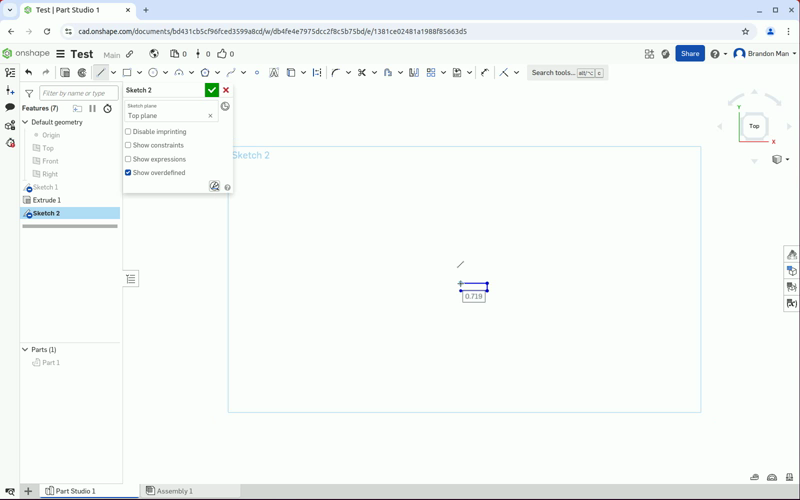
scroll(-6)
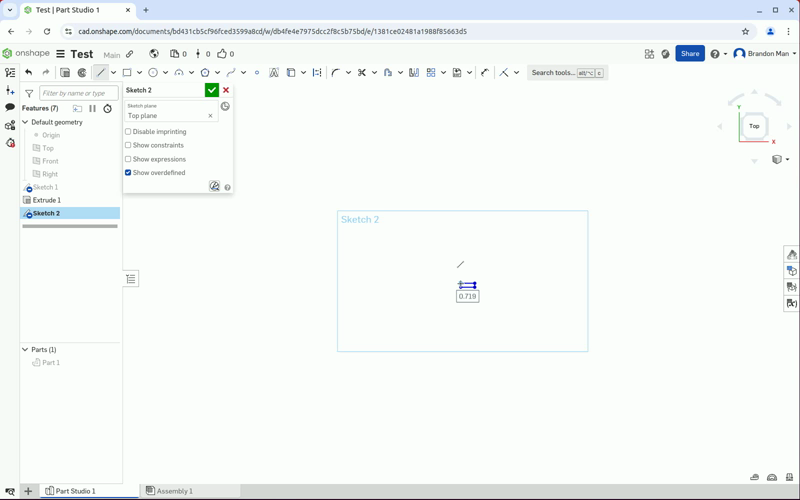
scroll(-6)
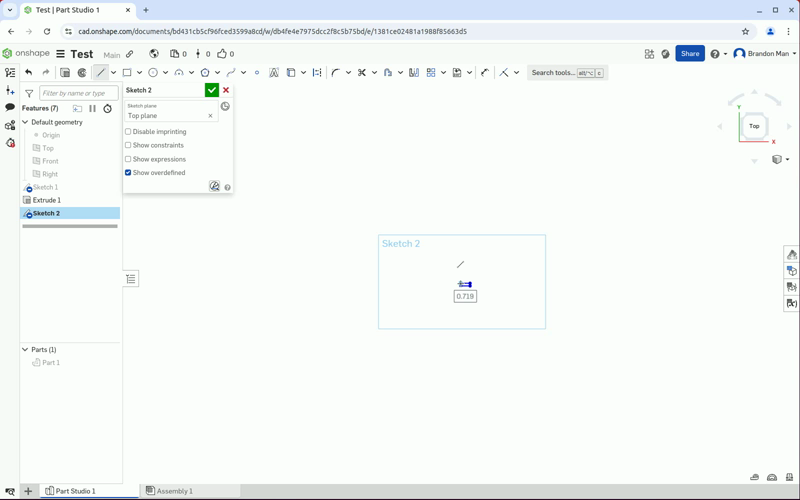
scroll(-6)
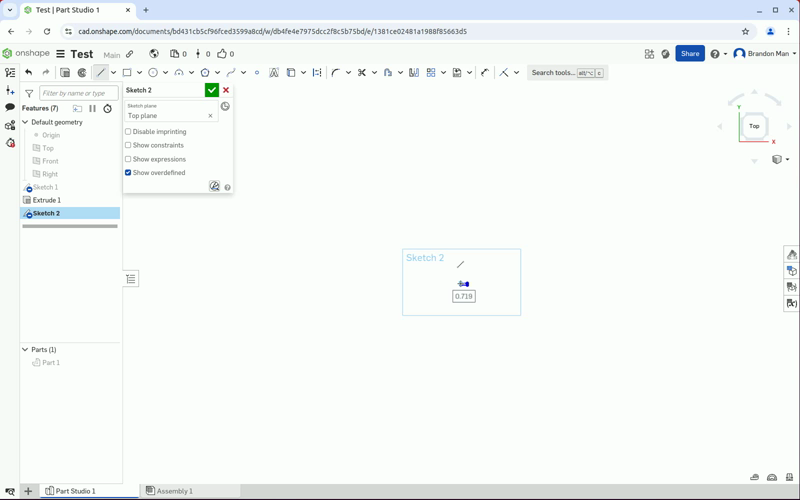
scroll(-6)
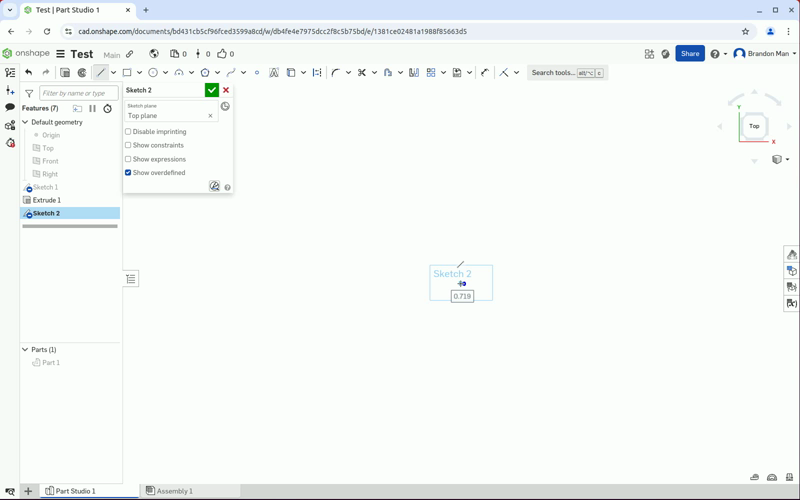
key_up(shift)
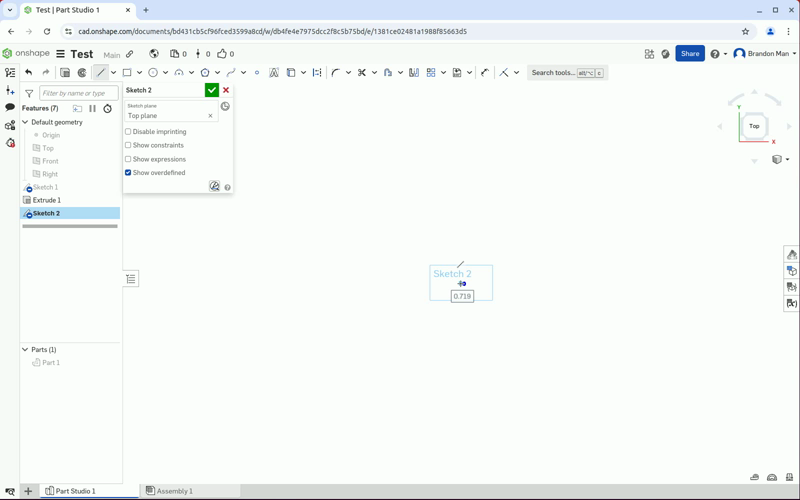
mouse_move(490, 283)
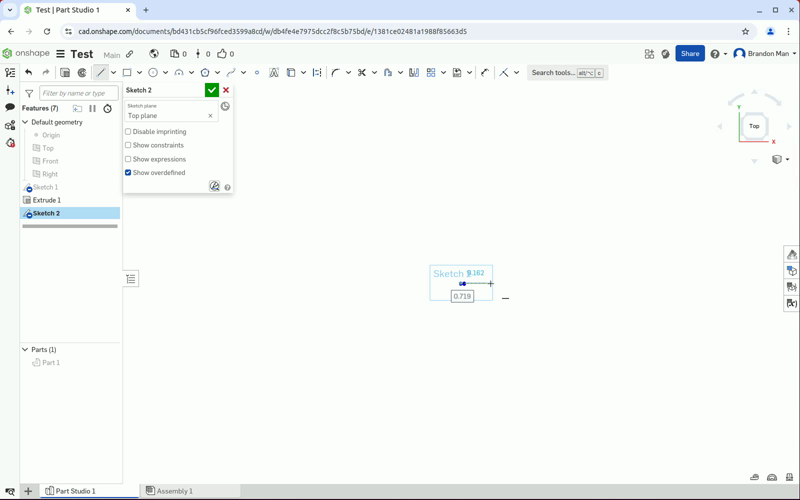
key_down(shift)
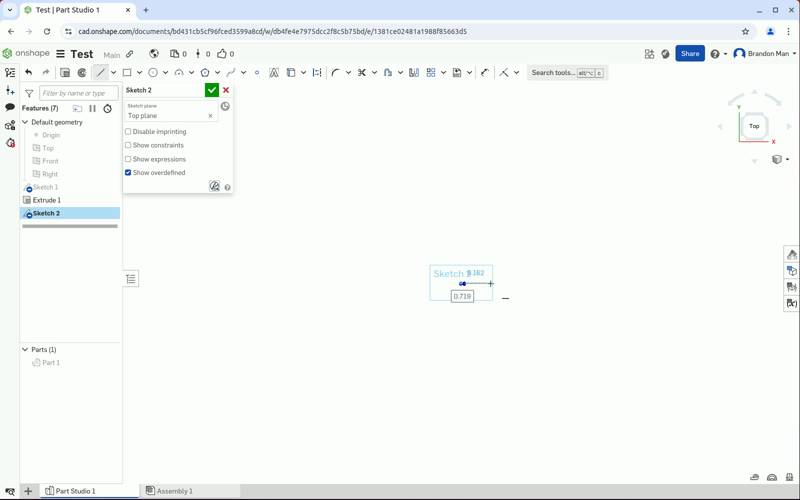
mouse_move(460, 284)
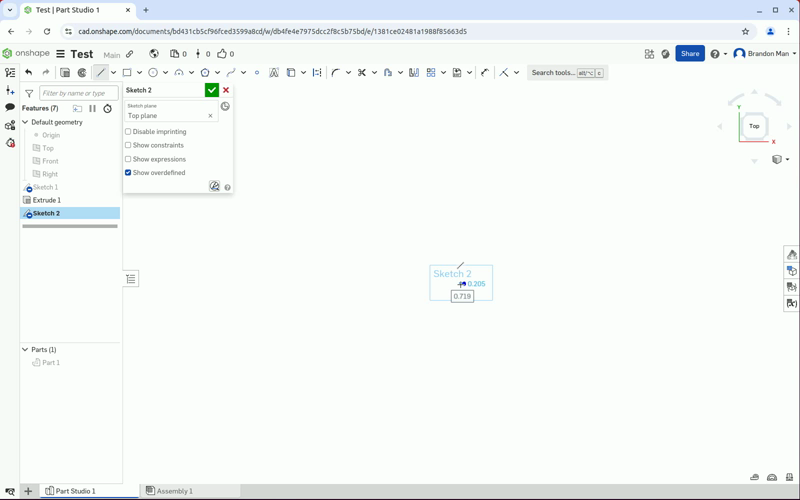
scroll(6)
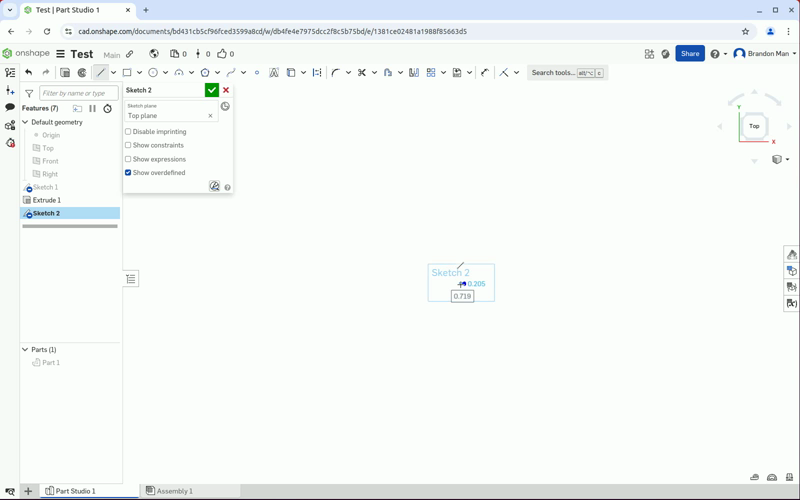
scroll(6)
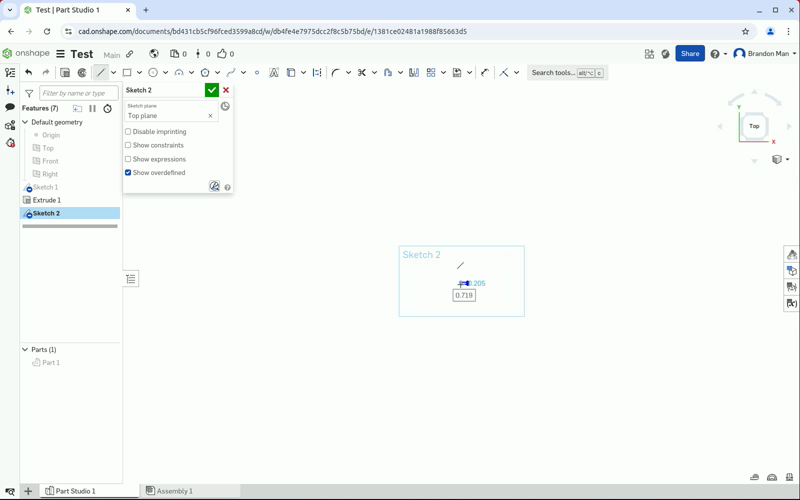
scroll(6)
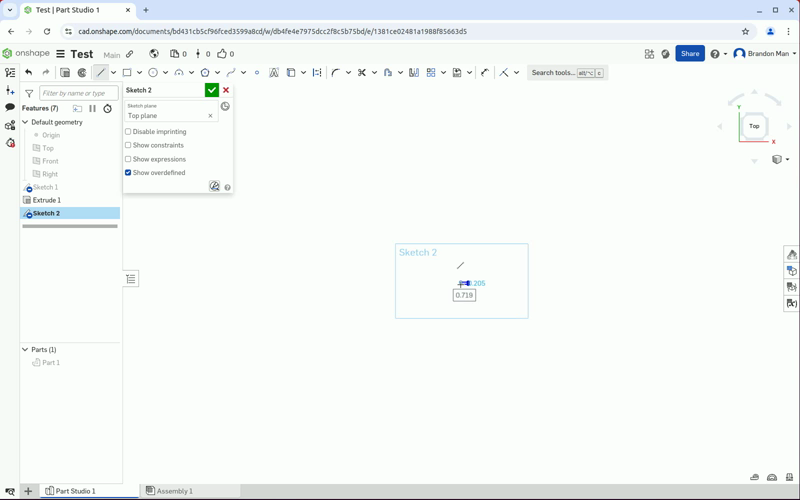
scroll(6)
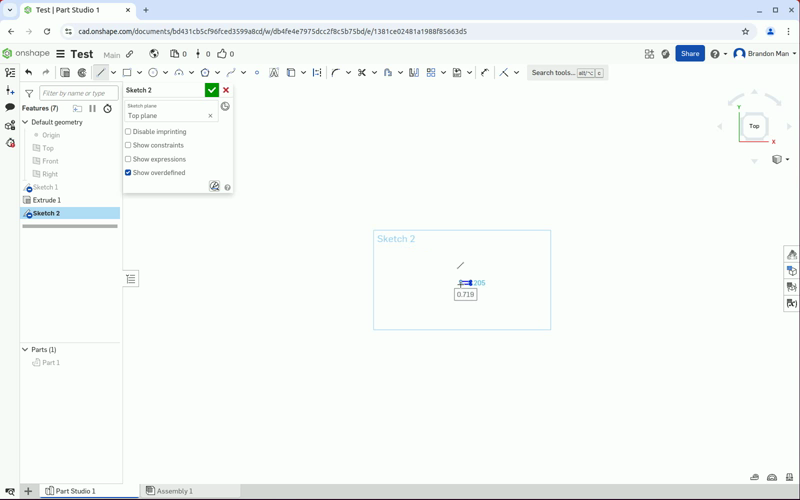
scroll(6)
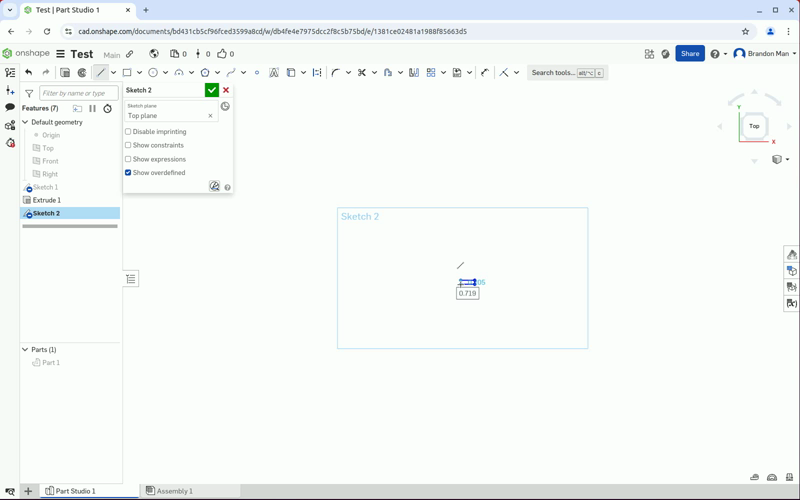
scroll(6)
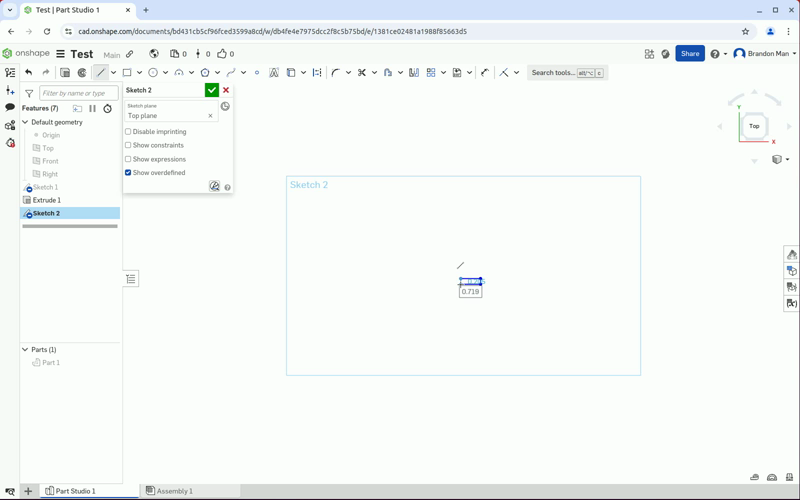
scroll(6)
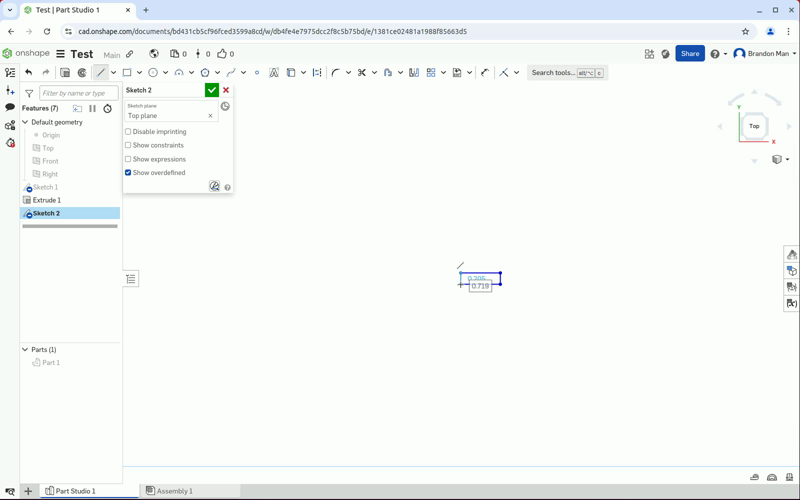
key_up(shift)
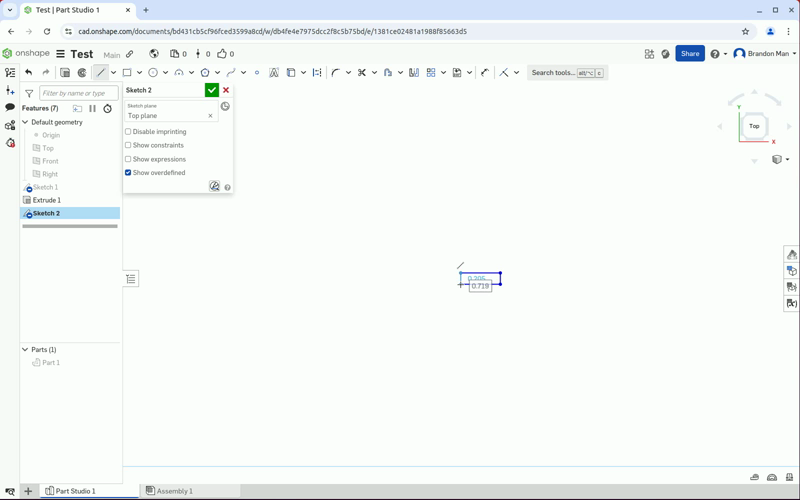
click(460, 284)
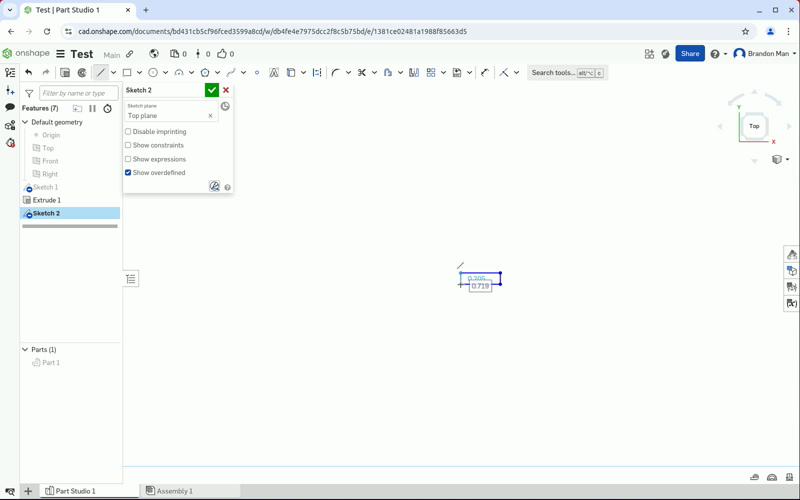
scroll(-6)
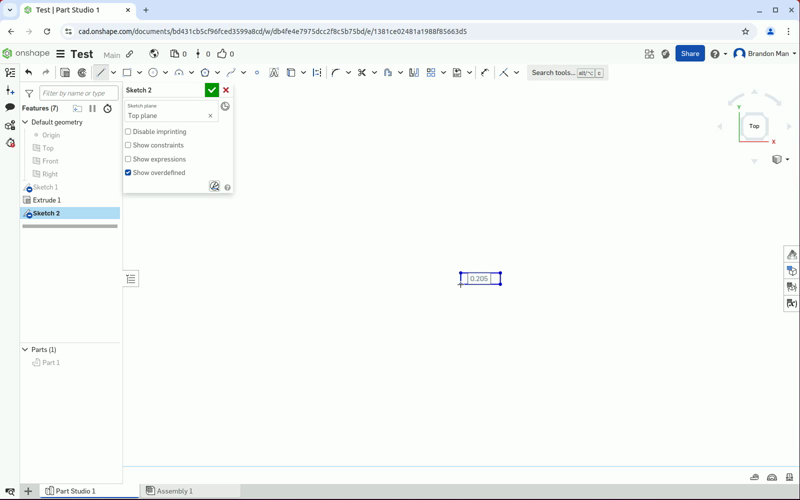
scroll(-6)
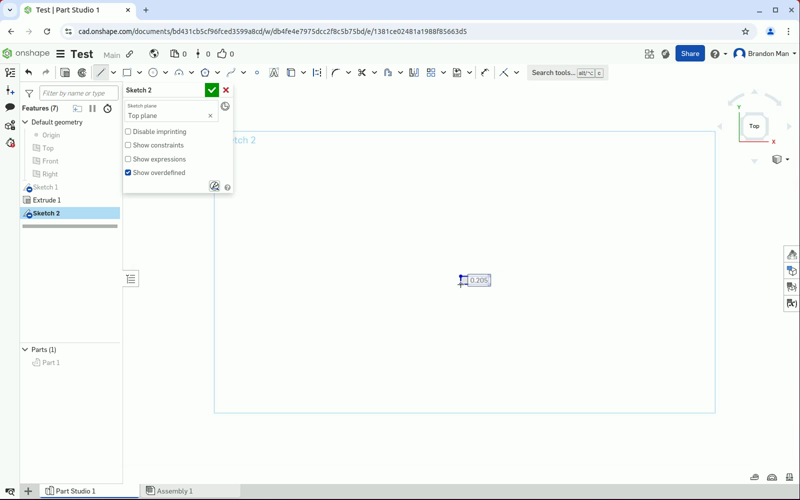
scroll(-6)
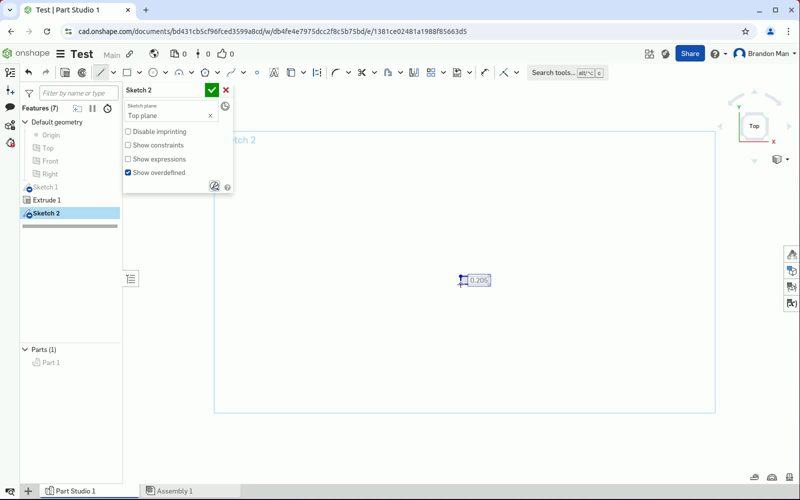
scroll(-6)
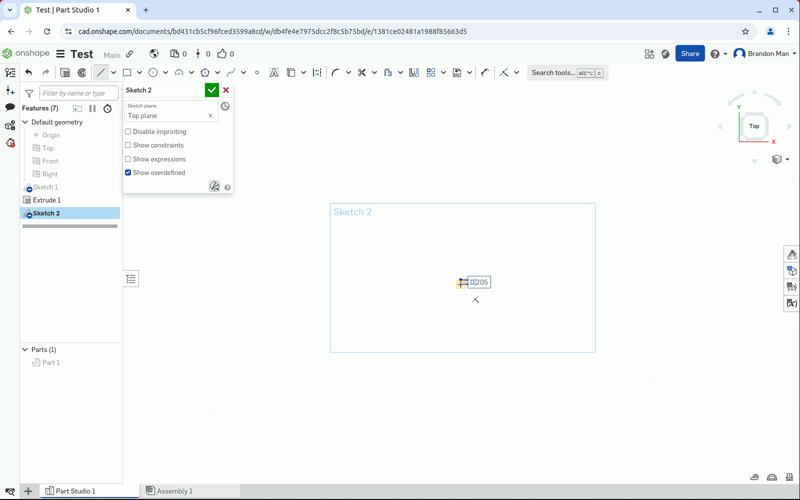
scroll(-6)
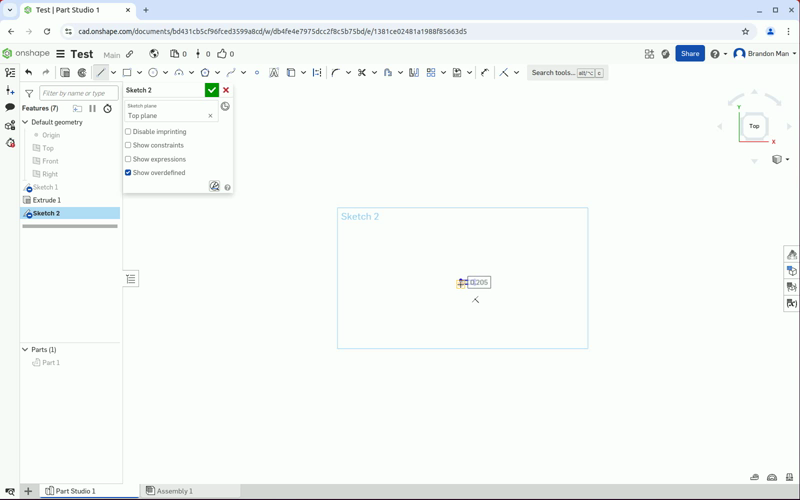
scroll(-6)
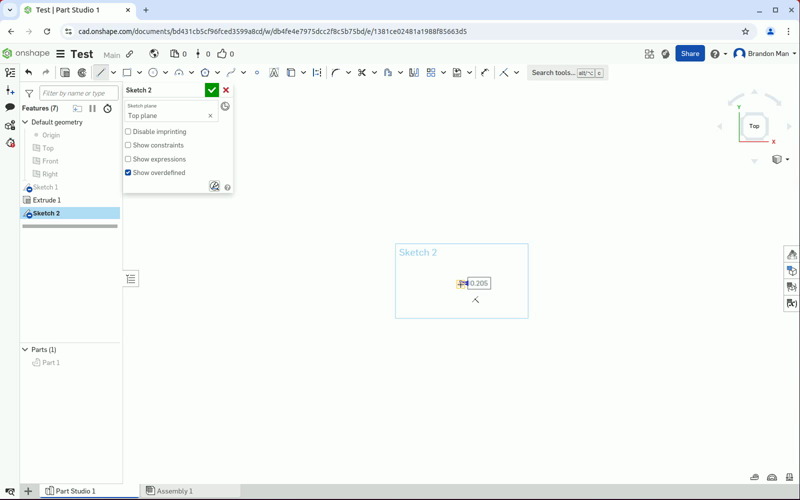
scroll(-6)
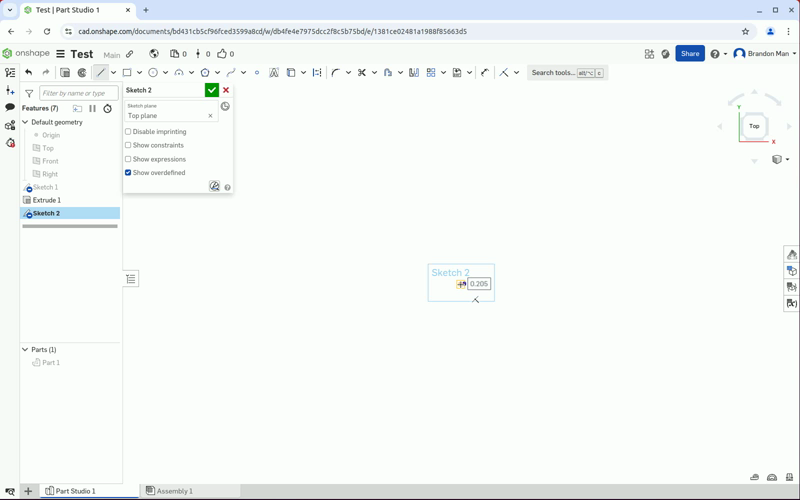
key(esc)
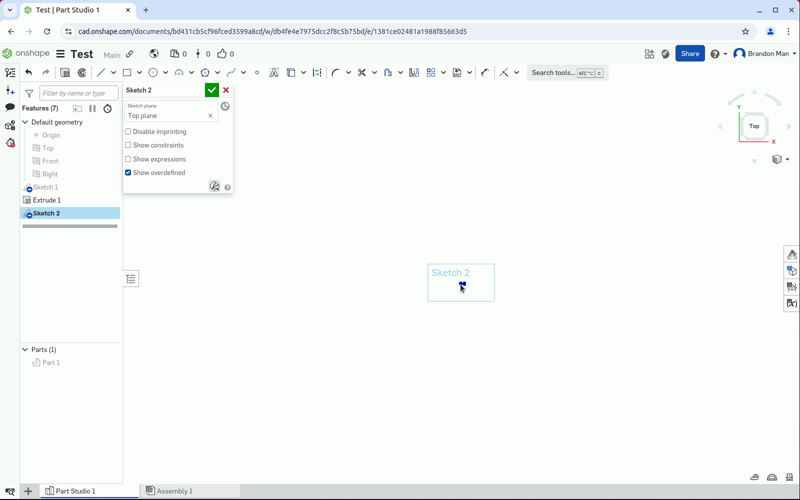
mouse_move(463, 283)
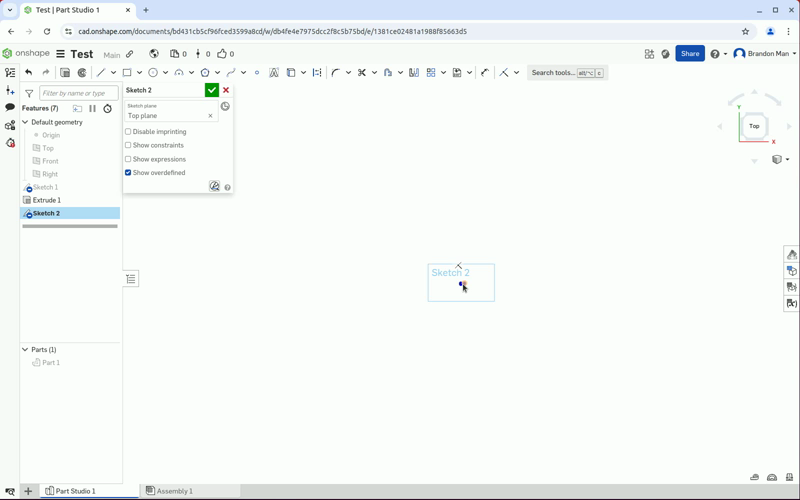
scroll(6)
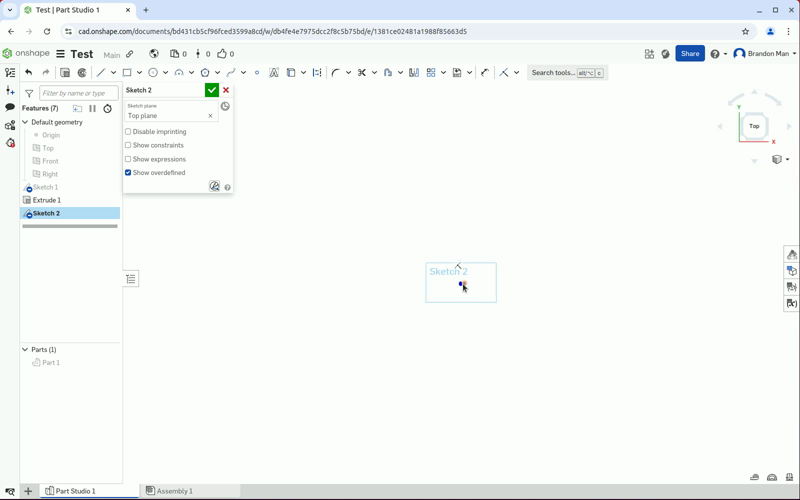
scroll(6)
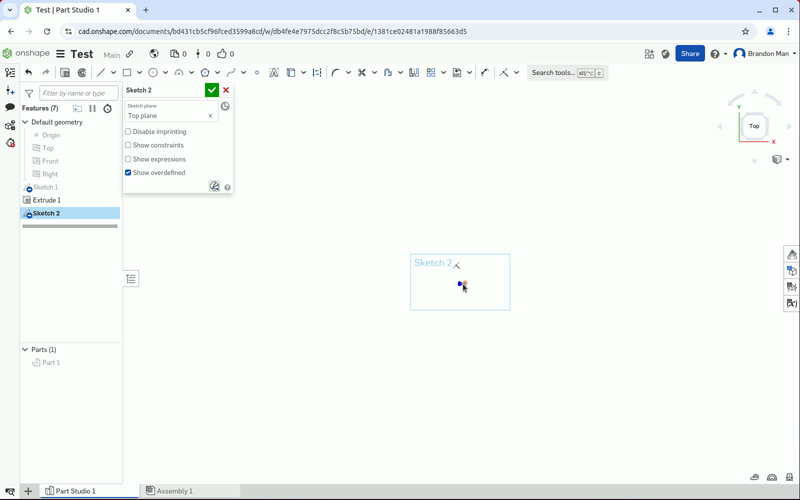
scroll(6)
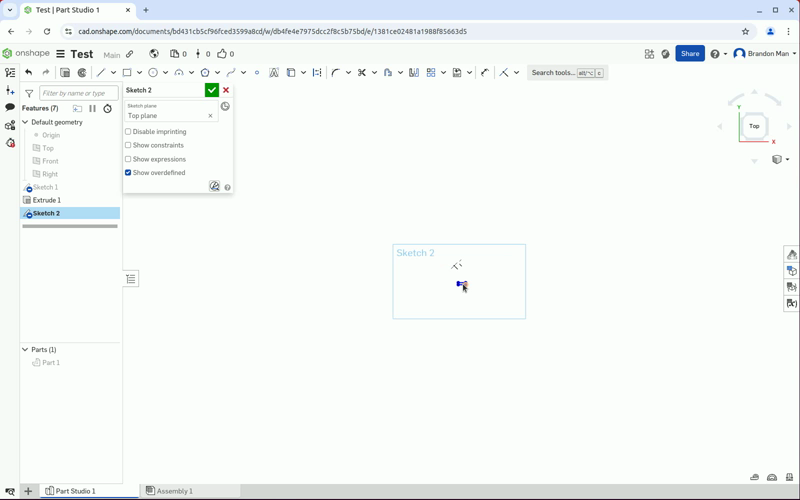
scroll(6)
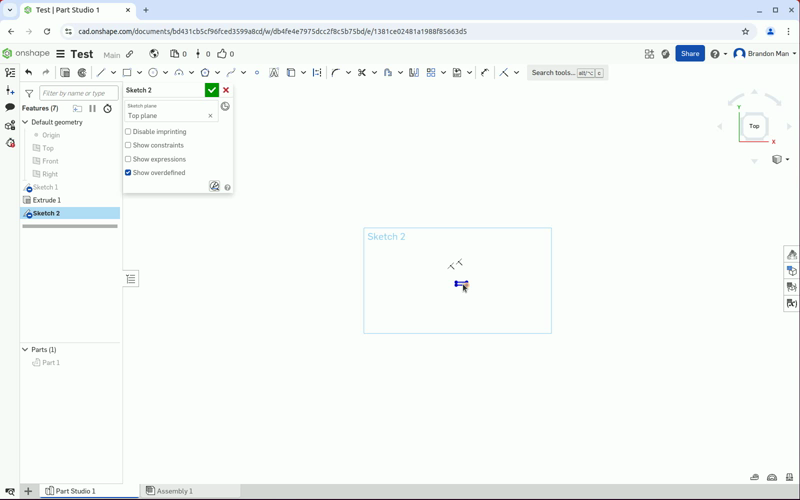
scroll(6)
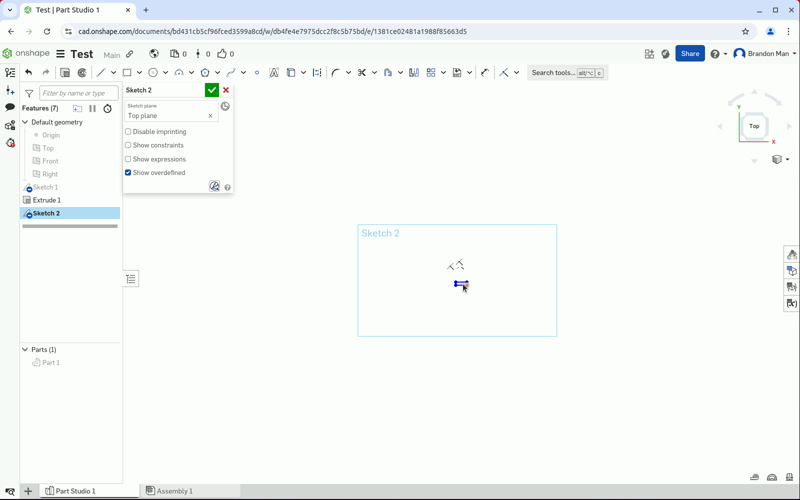
scroll(6)
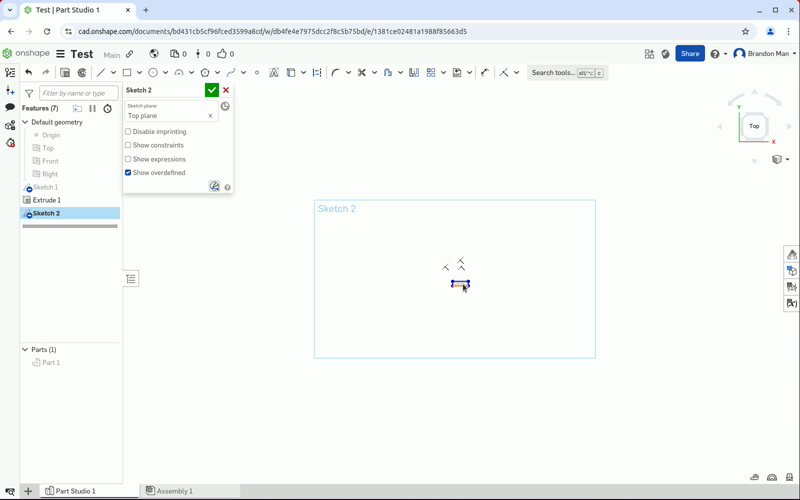
scroll(6)
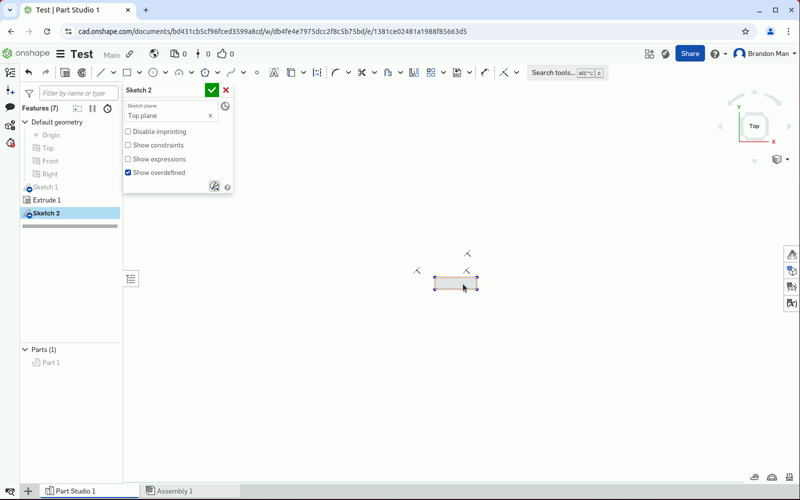
click(463, 283)
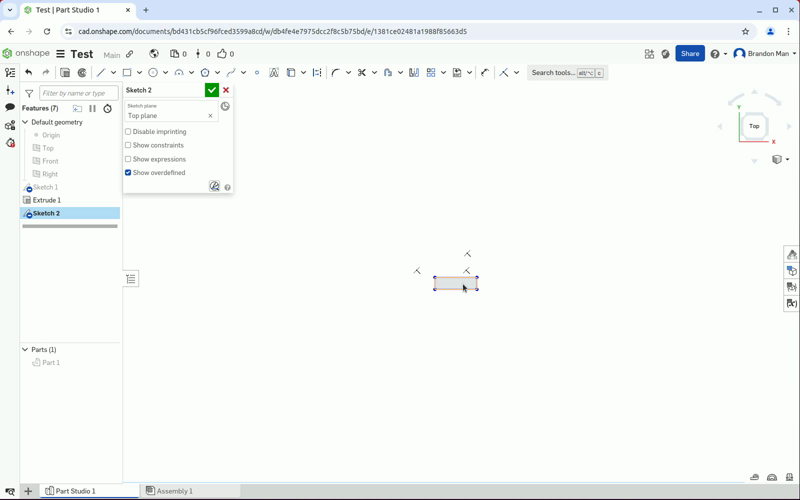
scroll(-6)
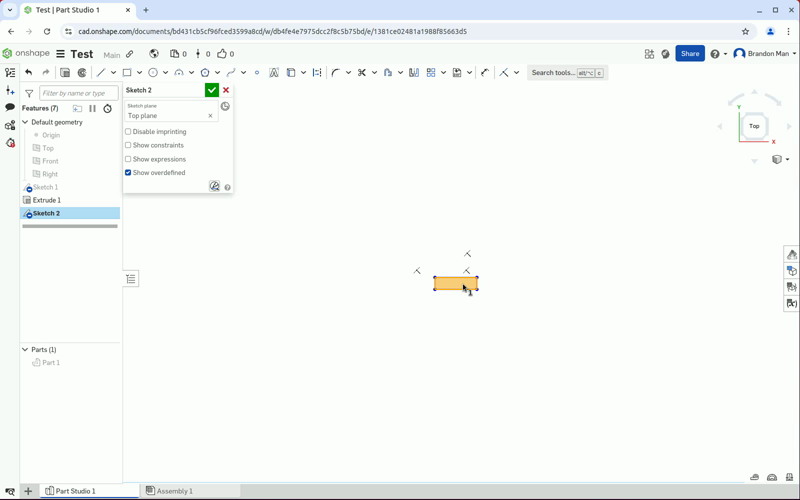
scroll(-6)
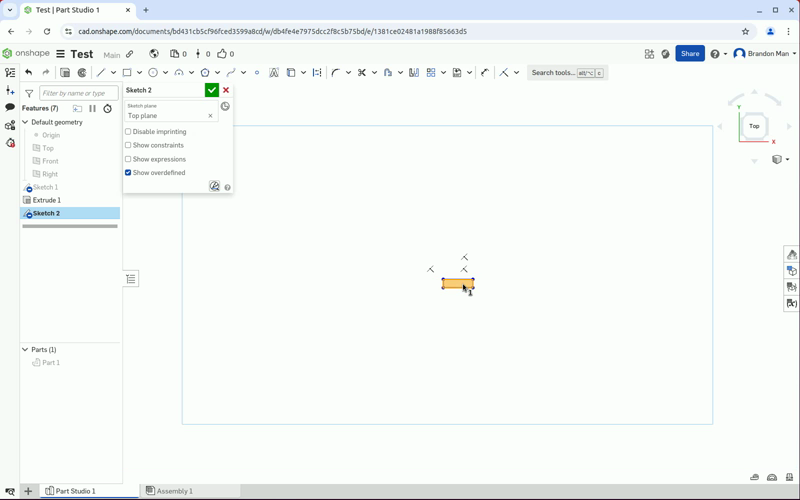
scroll(-6)
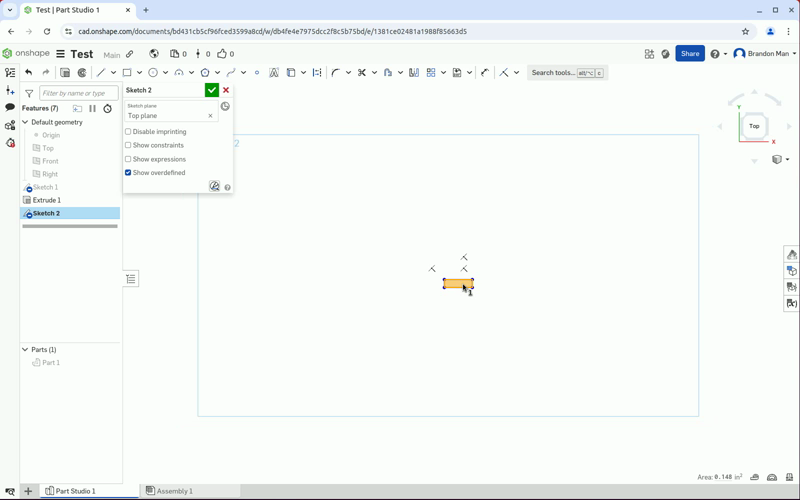
scroll(-6)
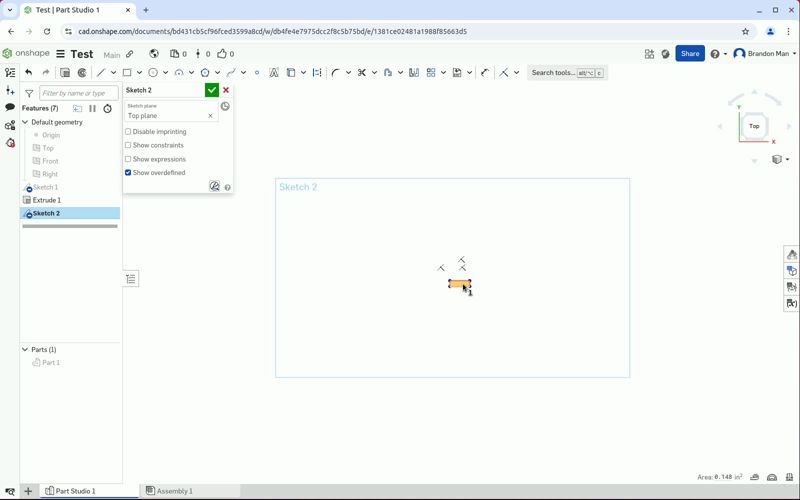
scroll(-6)
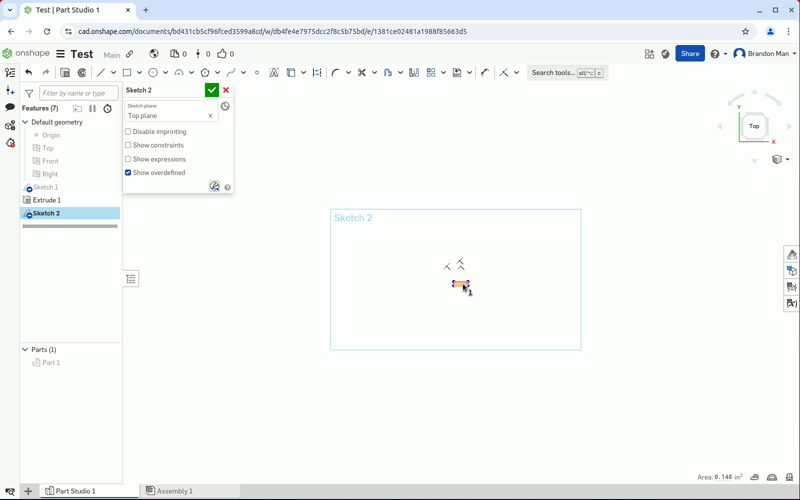
scroll(-6)
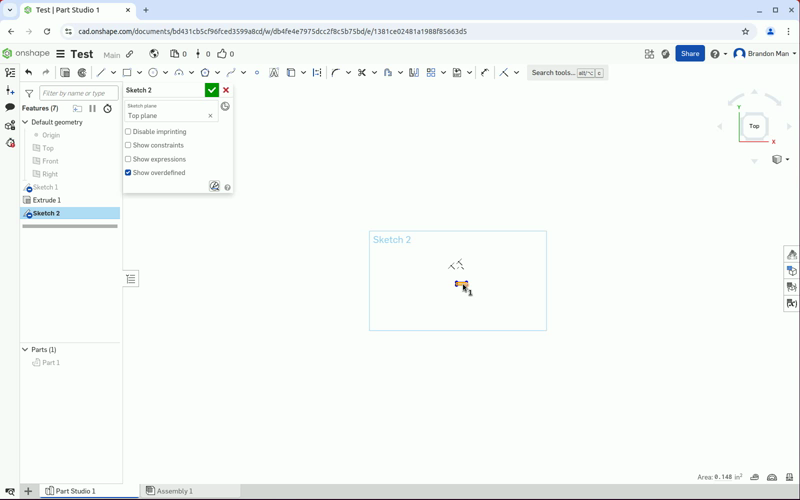
scroll(-6)
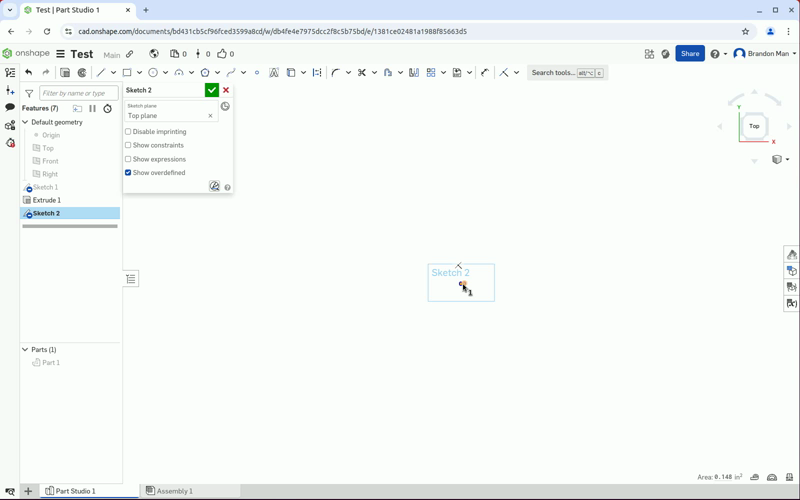
mouse_move(73, 352)
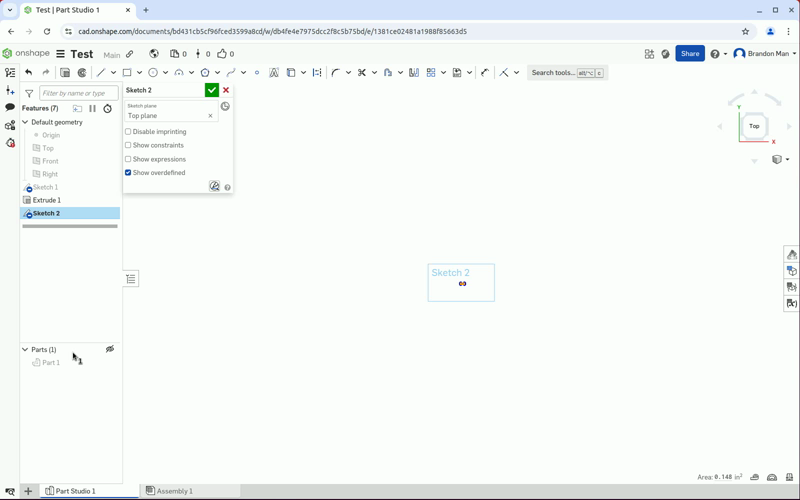
key(shift+y)
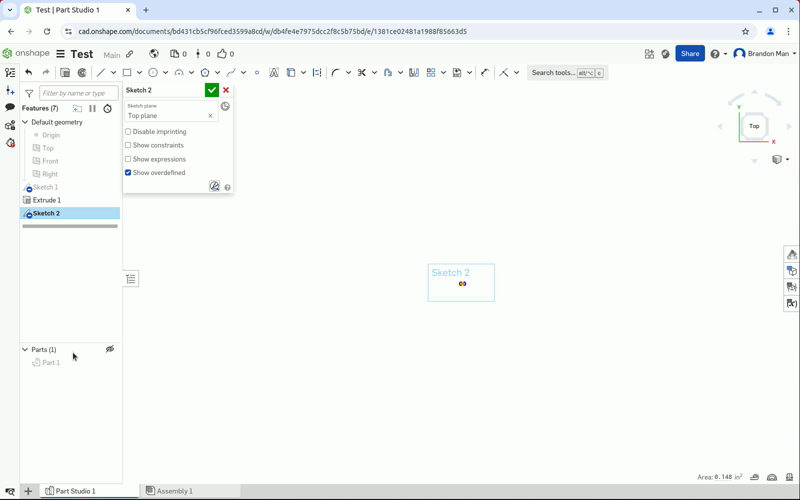
key(shift+e)
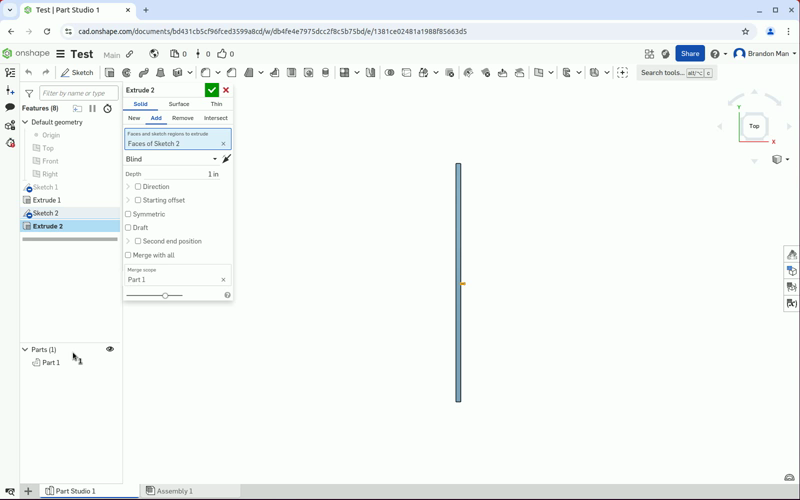
mouse_move(143, 106)
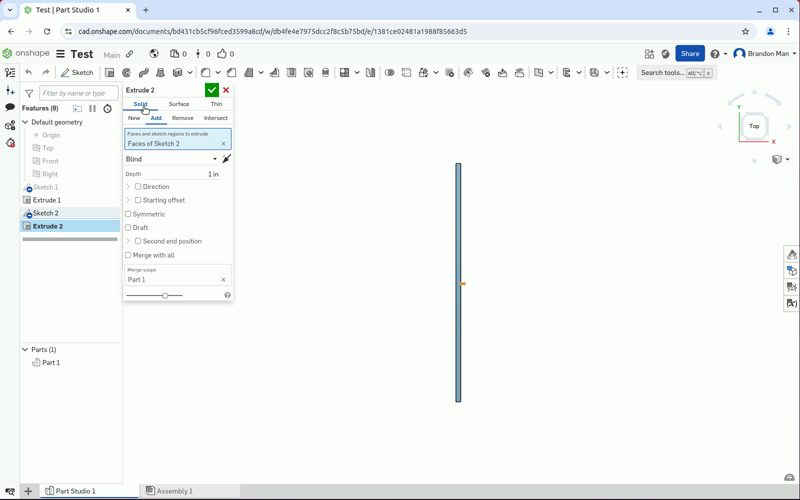
click(143, 106)
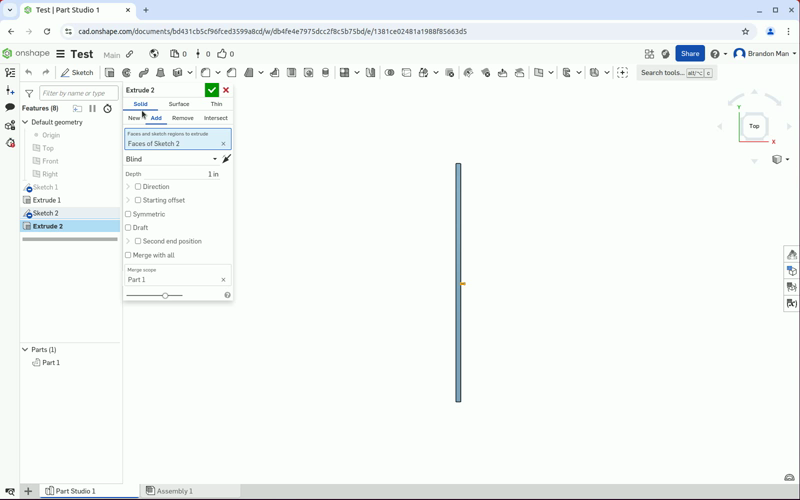
mouse_move(137, 120)
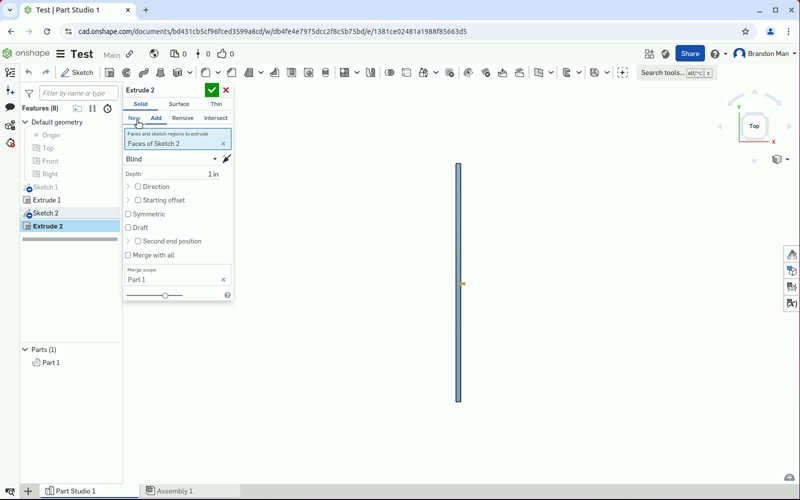
click(137, 120)
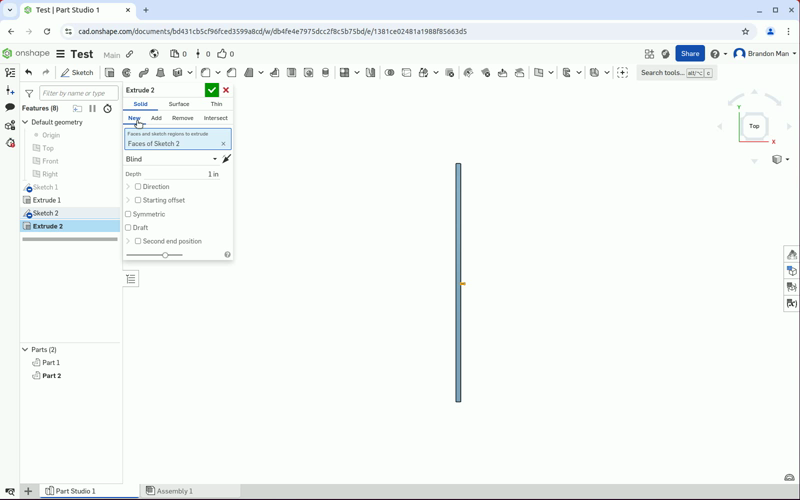
key(tab, 4)
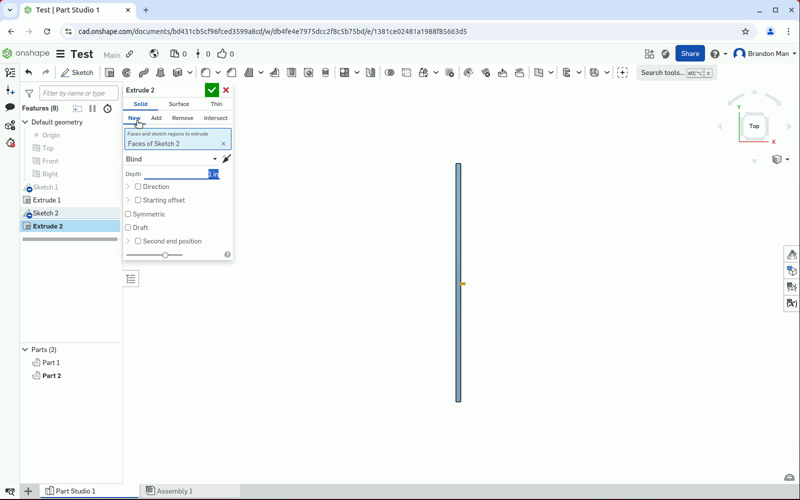
text(0.241)
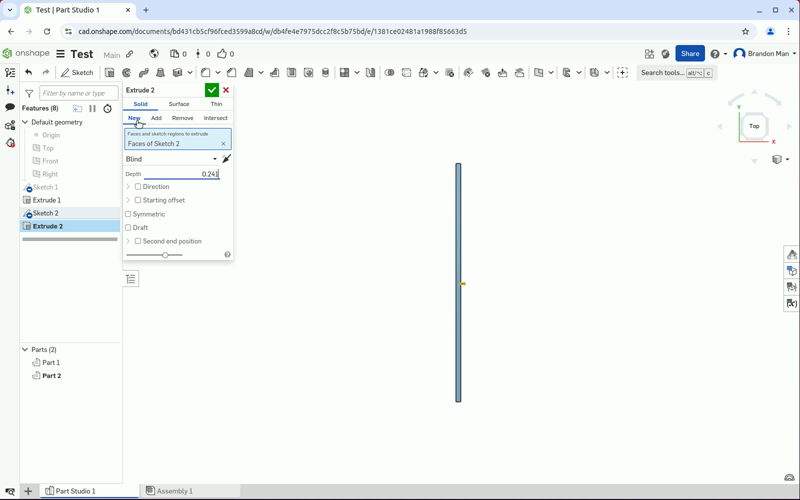
key(enter)
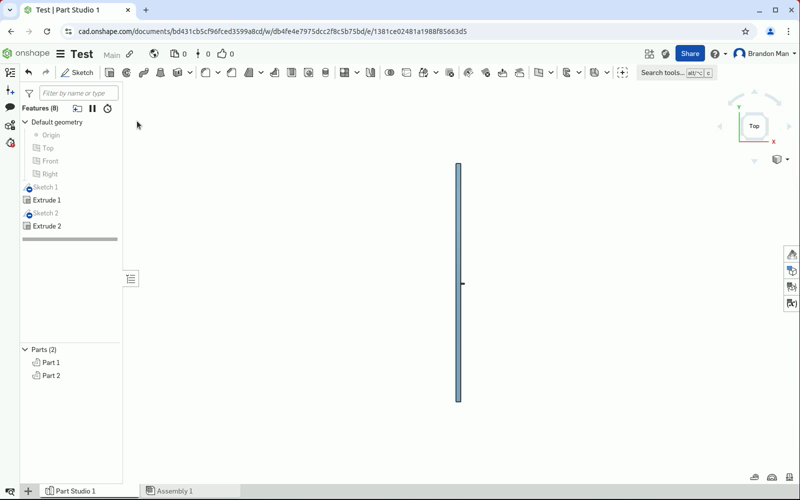
key(shift+h)
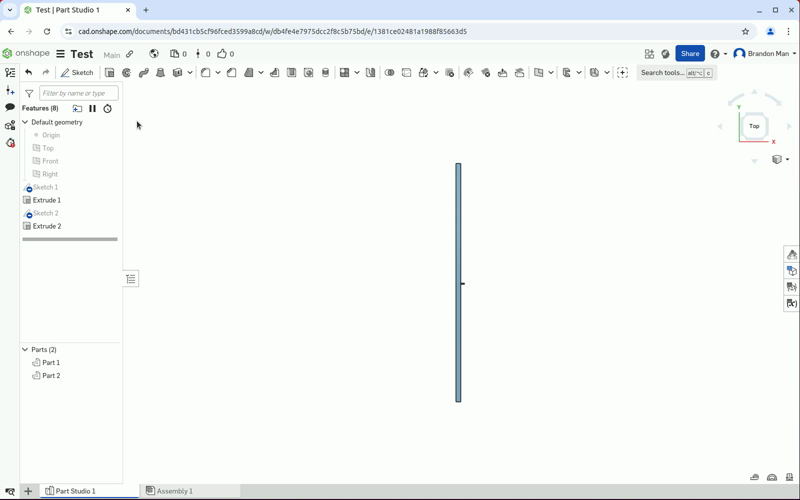
key(shift+h)
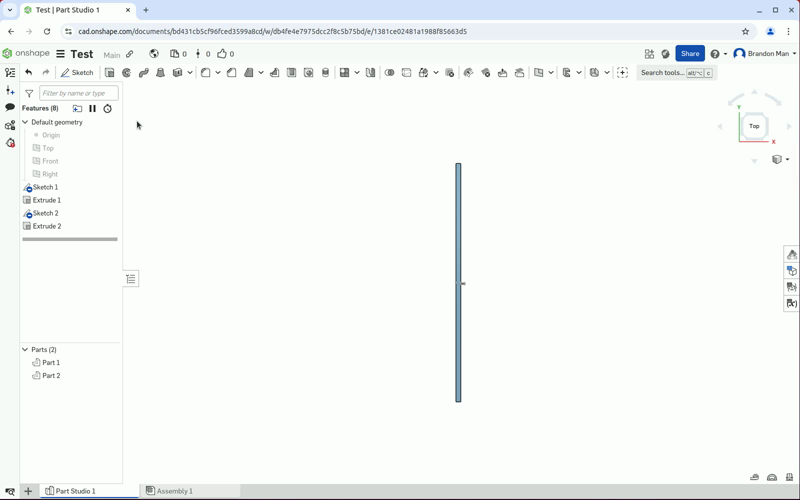
key(shift+7)
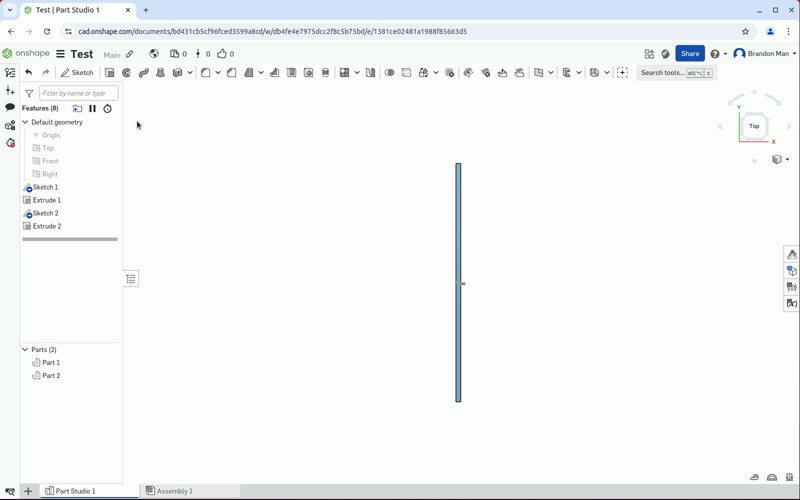
key(up, 3)
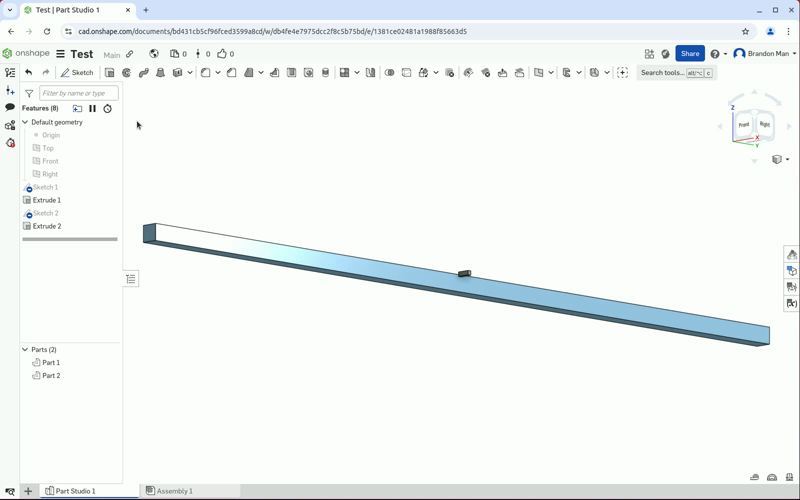
key(left, 3)
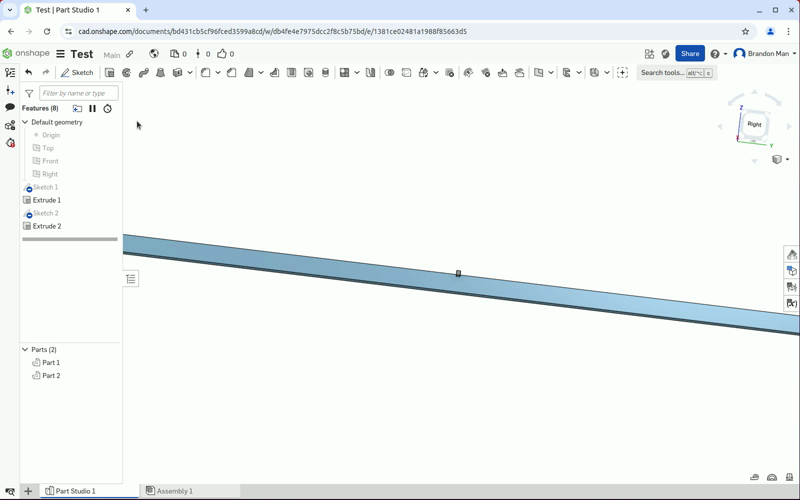
key(right, 3)
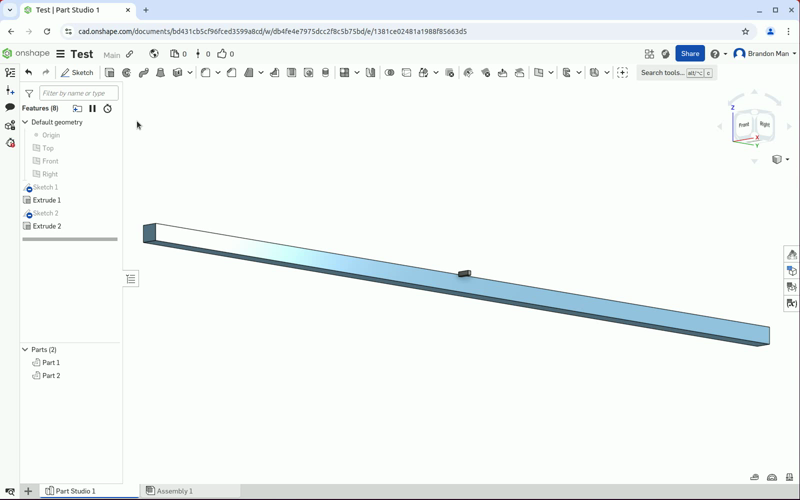
key(down, 3)
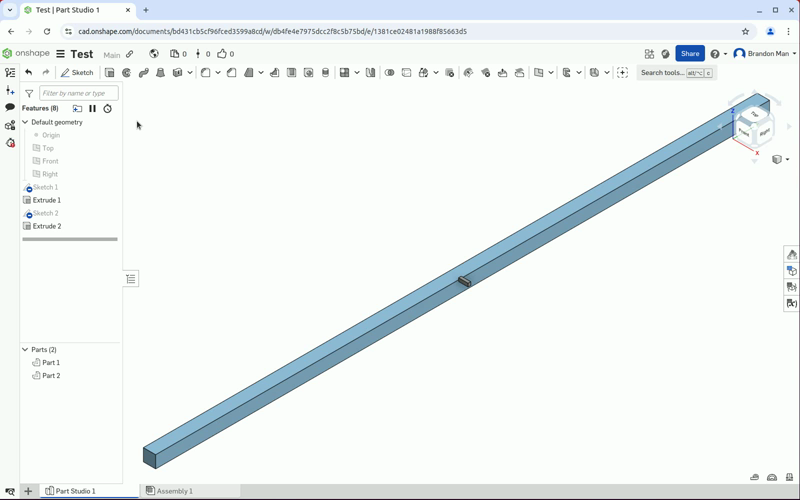
mouse_move(73, 189)
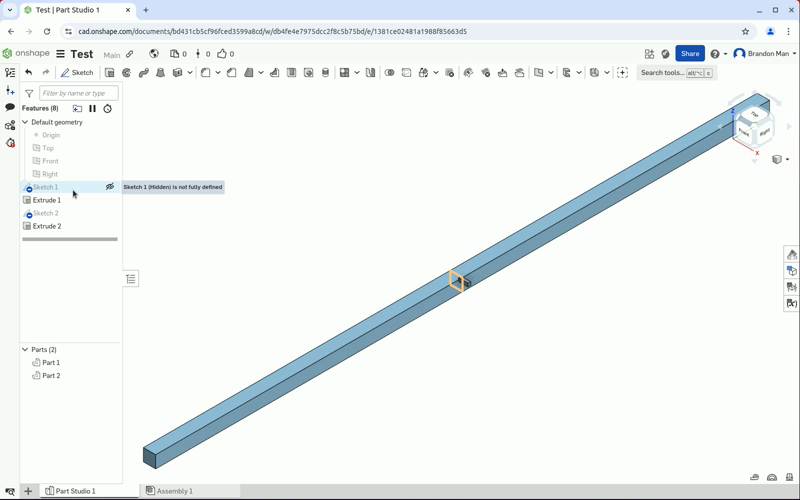
click(73, 189)